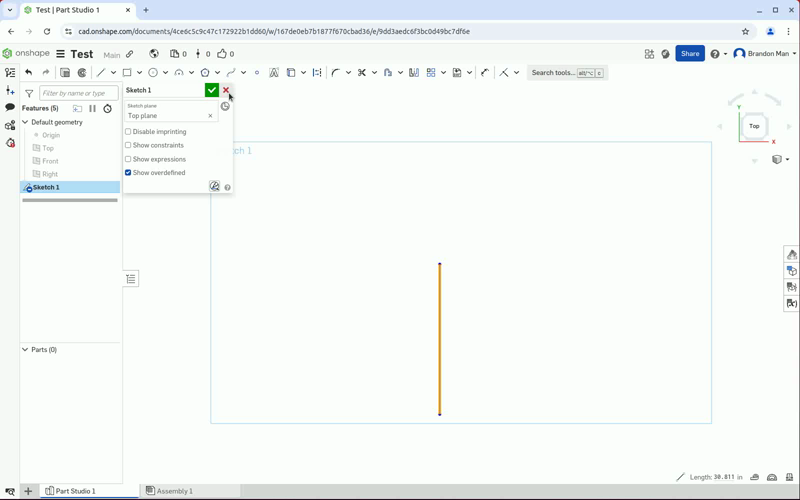
key(shift+h)
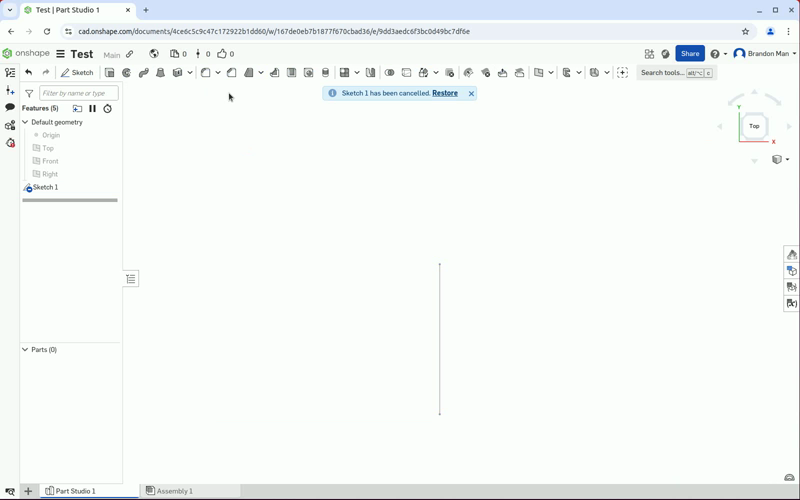
key(shift+s)
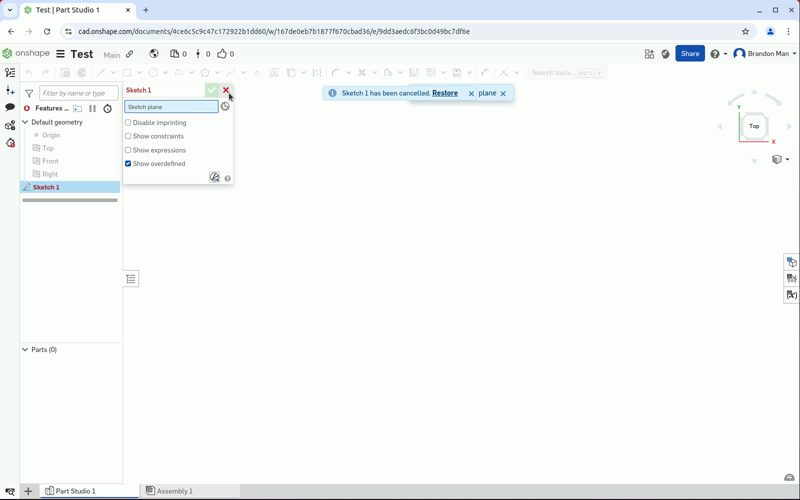
mouse_move(73, 150)
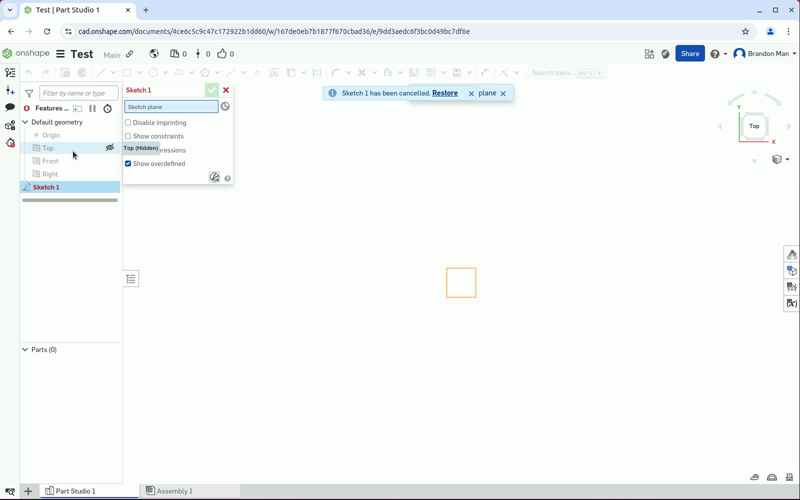
click(73, 150)
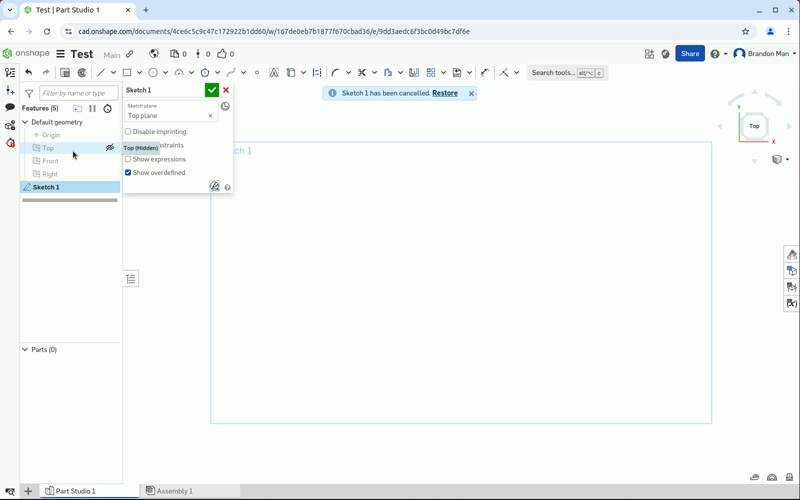
mouse_move(73, 352)
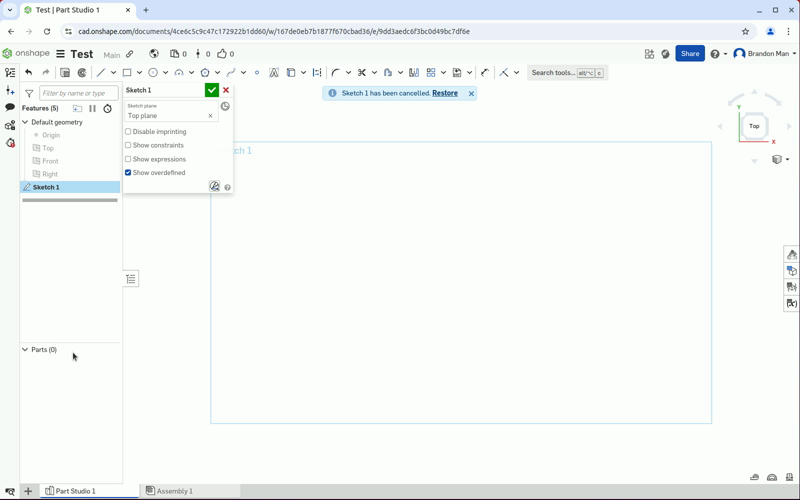
key(y)
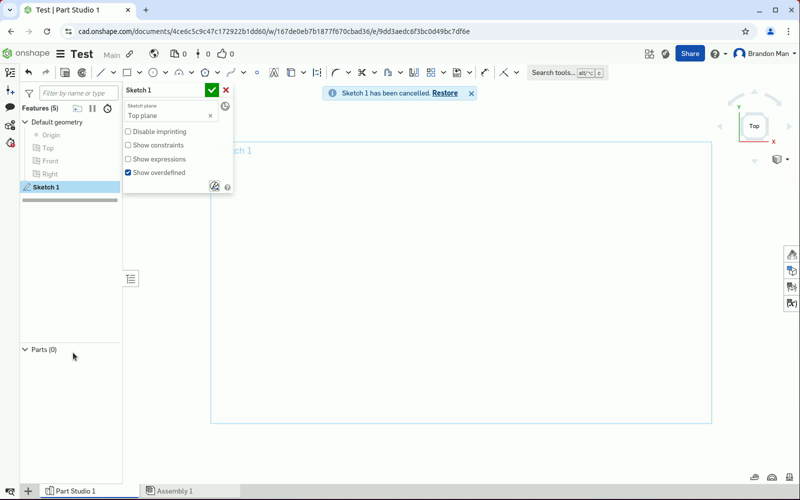
key(l)
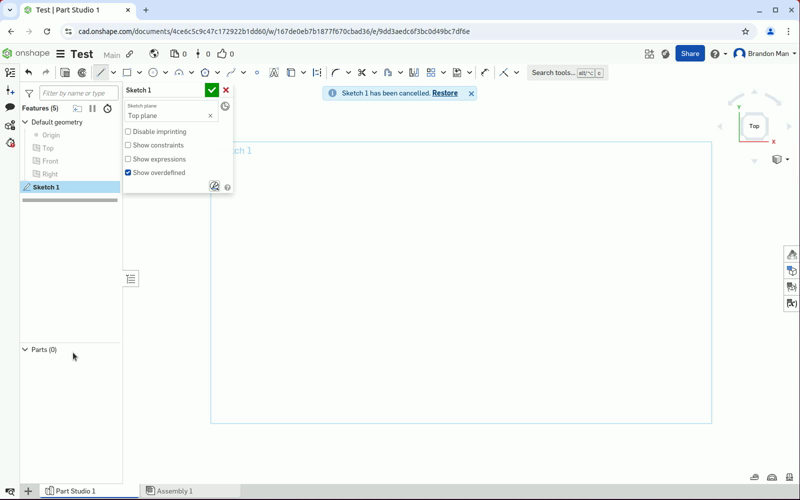
key_down(shift)
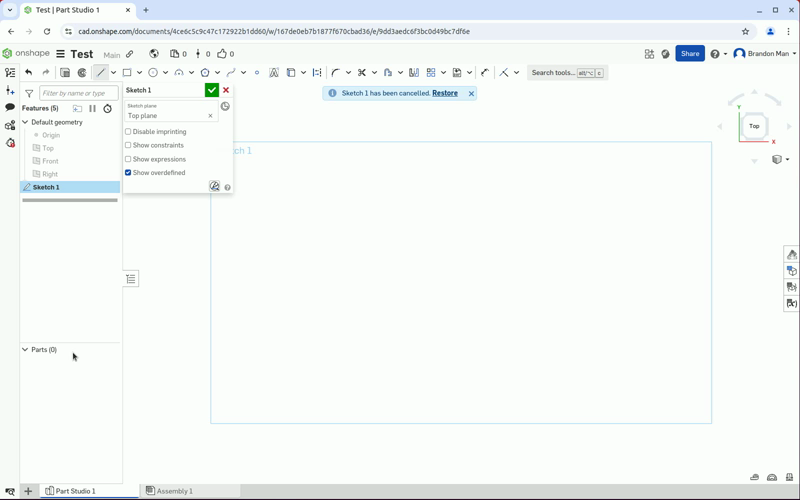
mouse_move(437, 294)
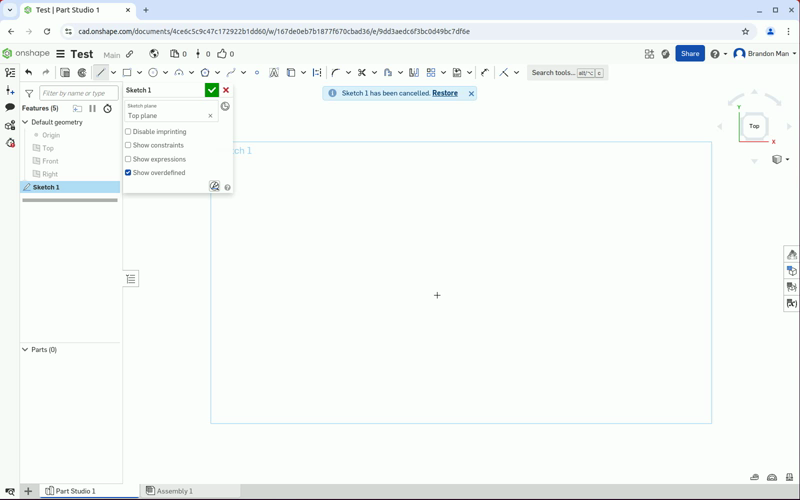
click(437, 294)
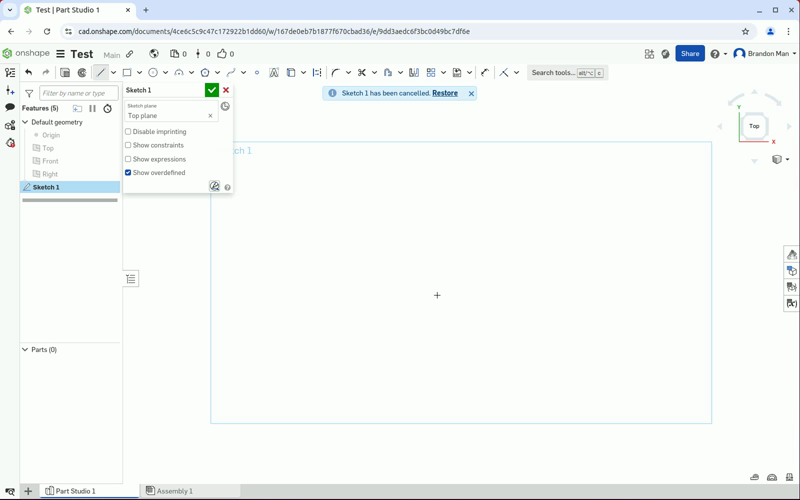
key_up(shift)
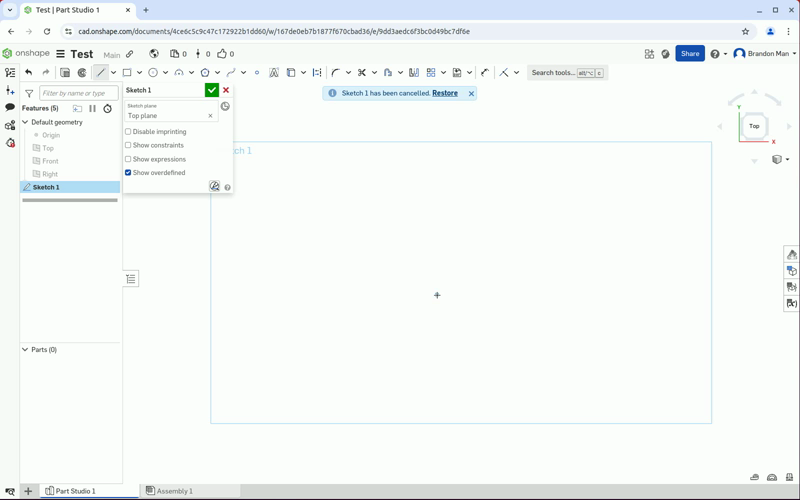
key_down(shift)
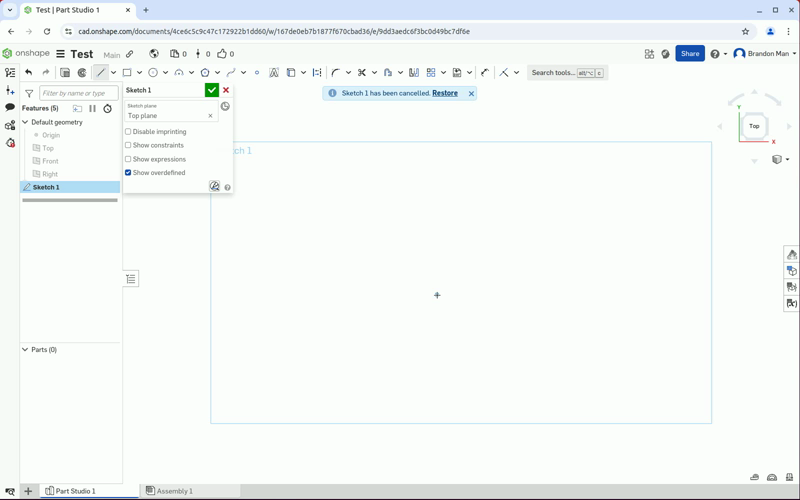
mouse_move(467, 294)
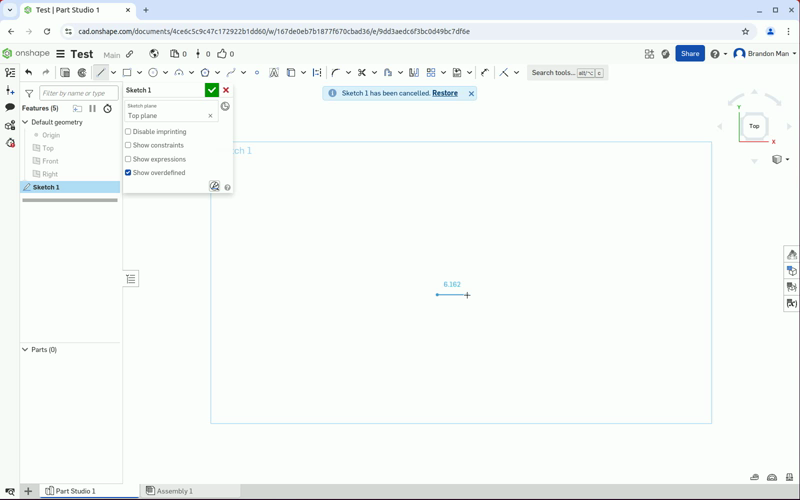
mouse_move(480, 294)
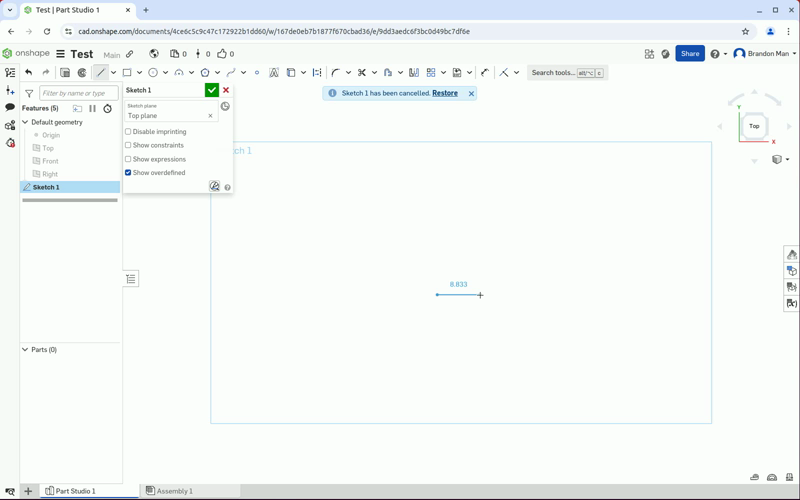
click(480, 294)
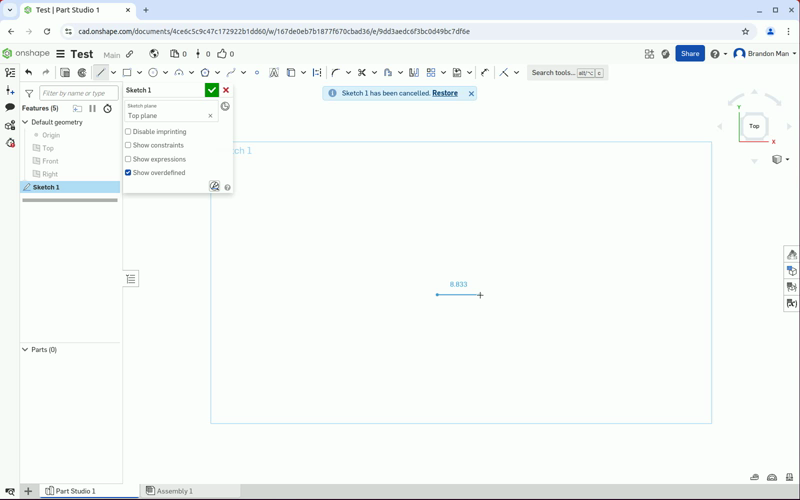
key_up(shift)
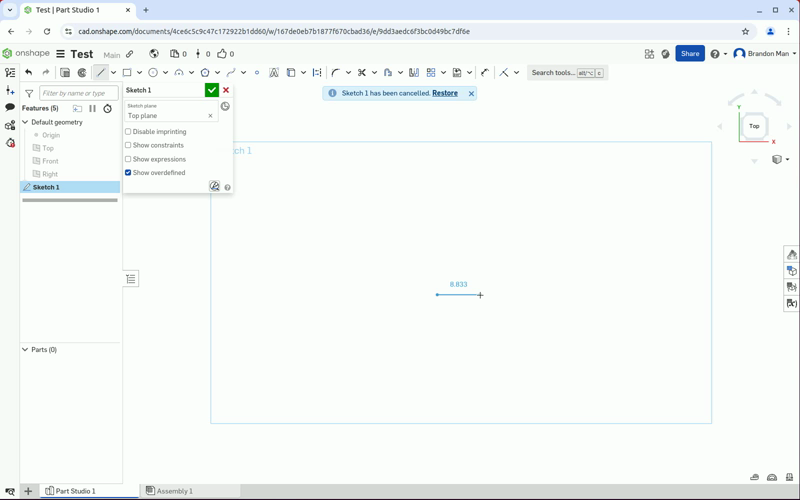
key_down(shift)
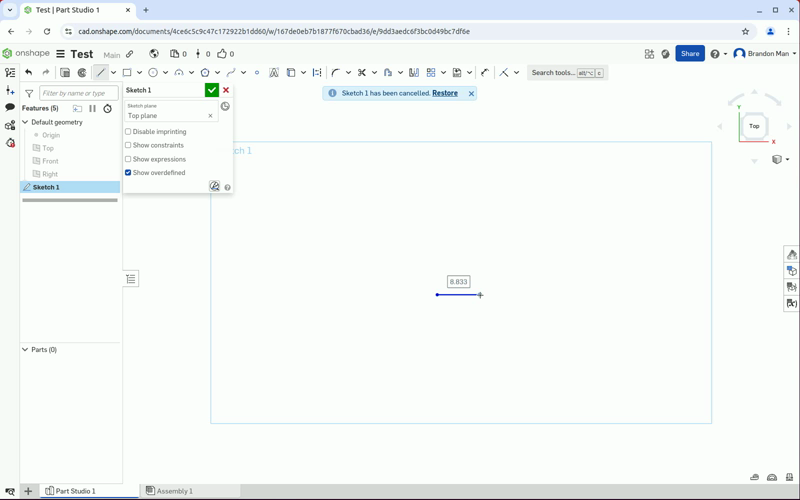
mouse_move(510, 294)
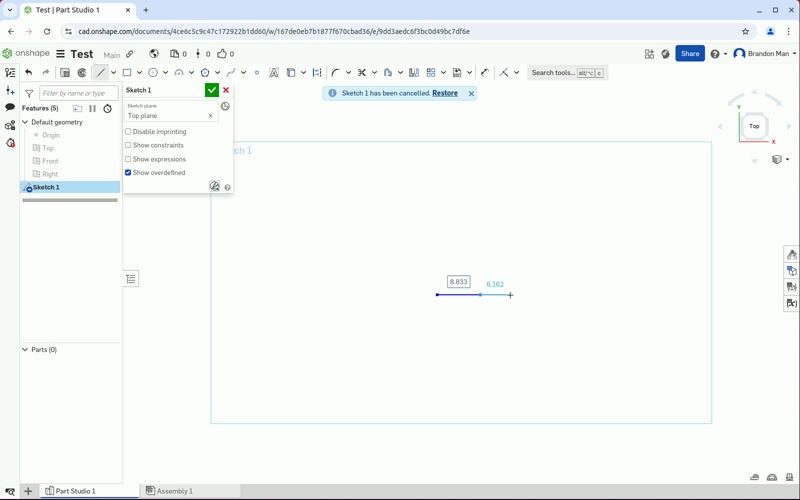
mouse_move(480, 266)
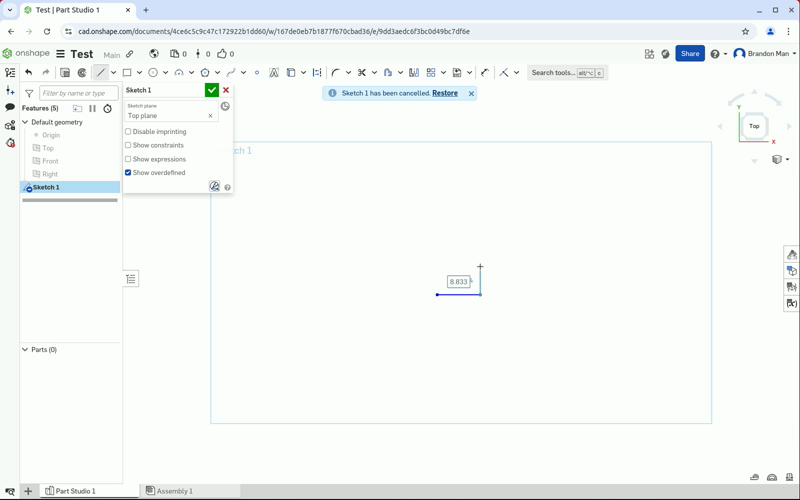
click(480, 266)
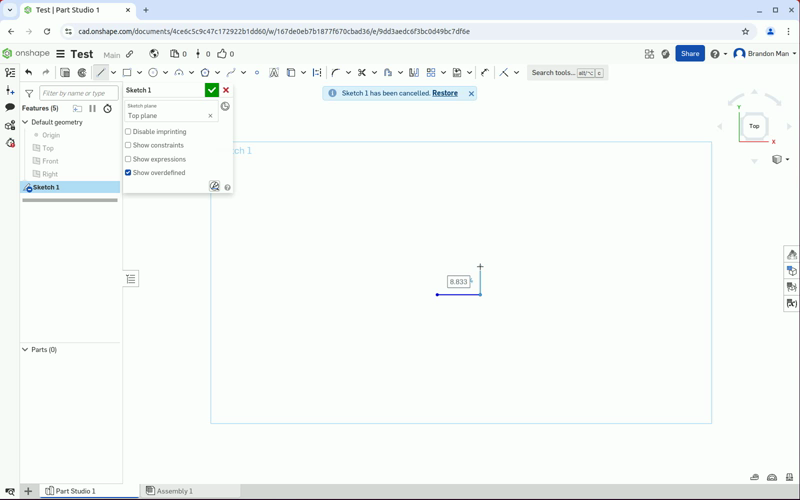
key_up(shift)
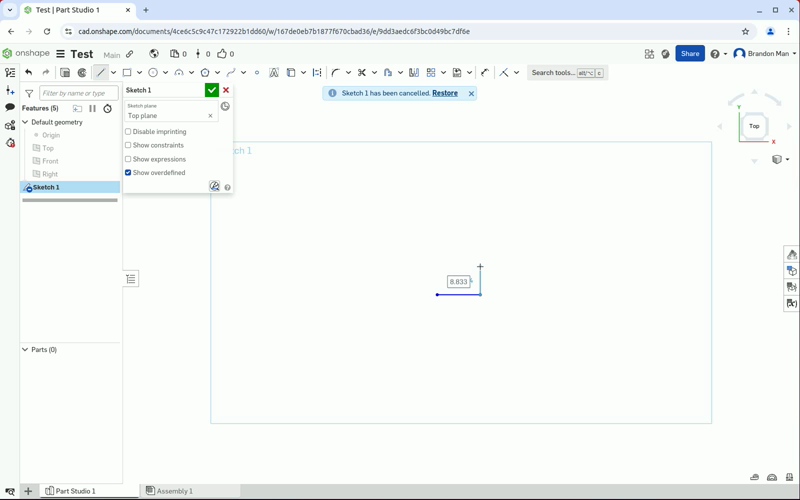
key_down(shift)
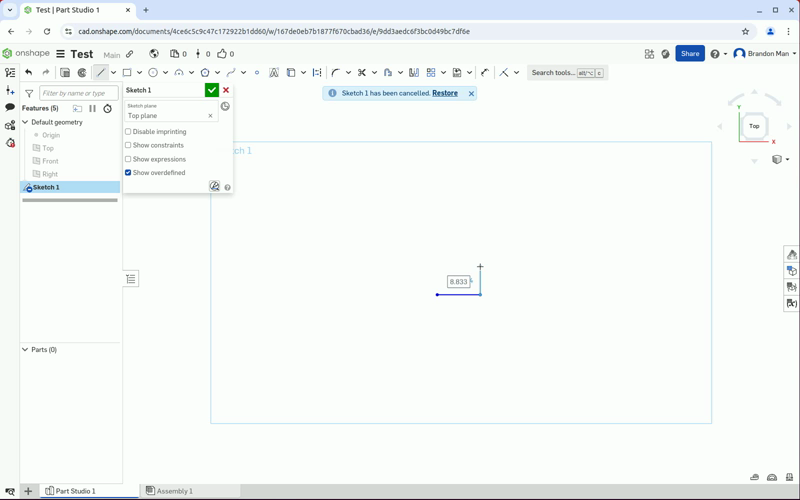
mouse_move(510, 266)
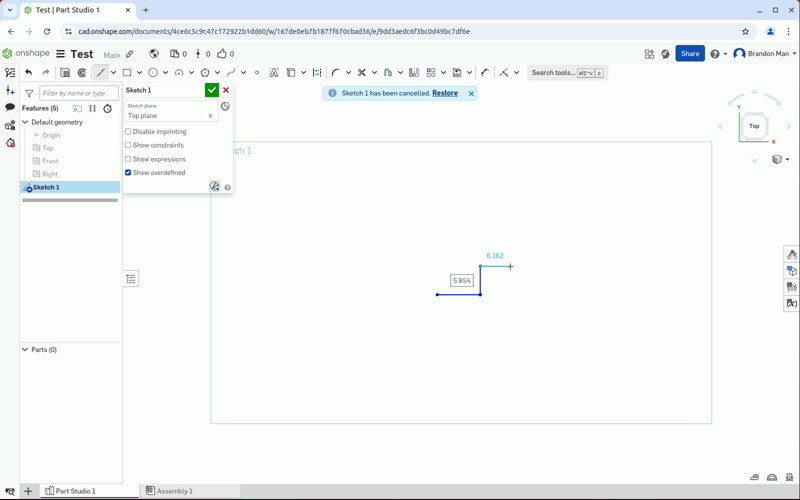
mouse_move(437, 266)
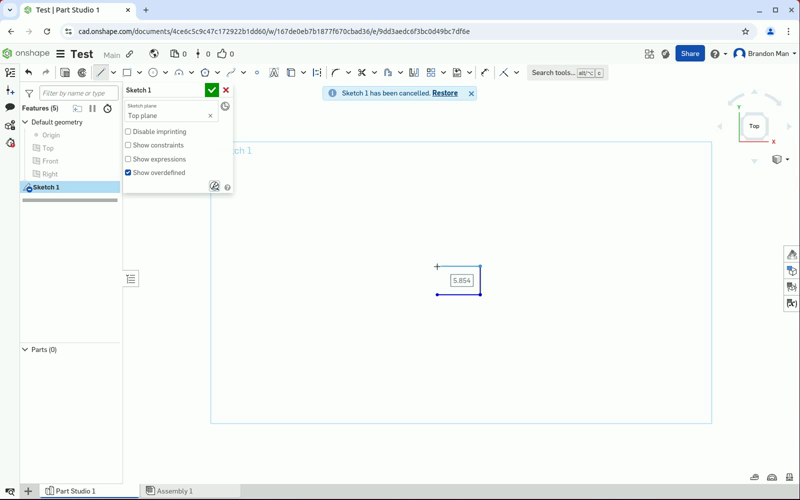
click(437, 266)
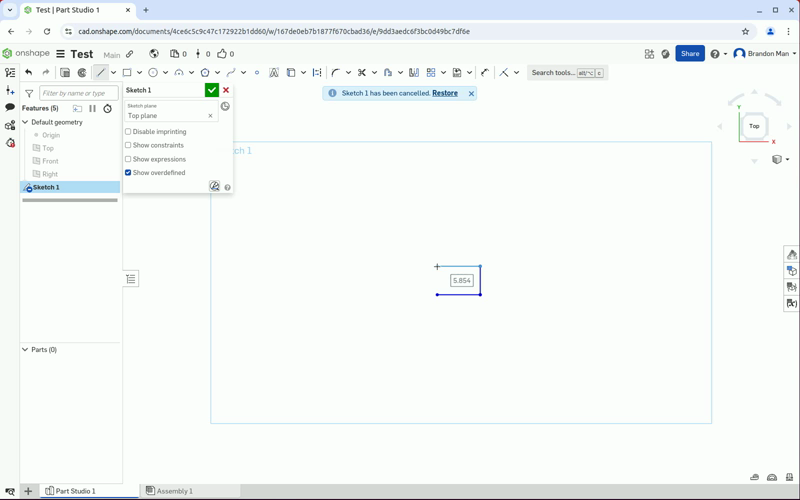
key_up(shift)
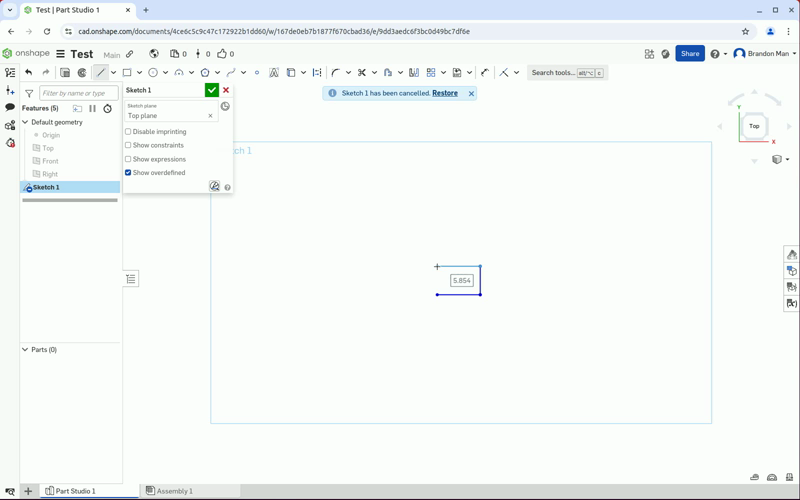
mouse_move(467, 266)
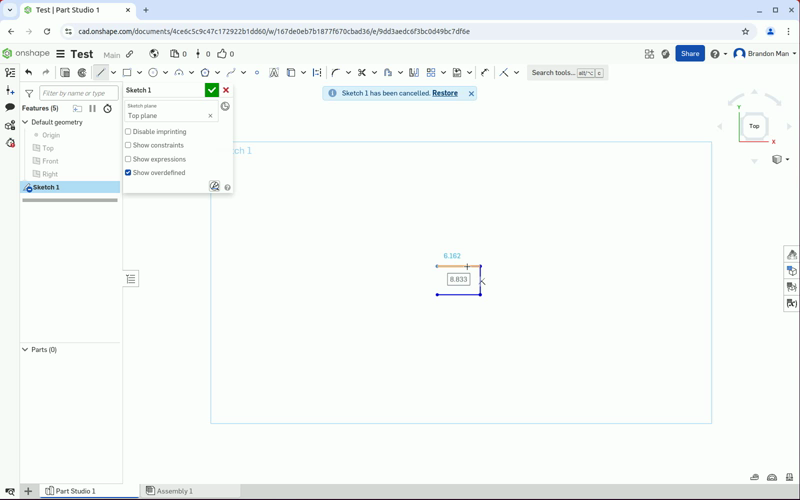
key_down(shift)
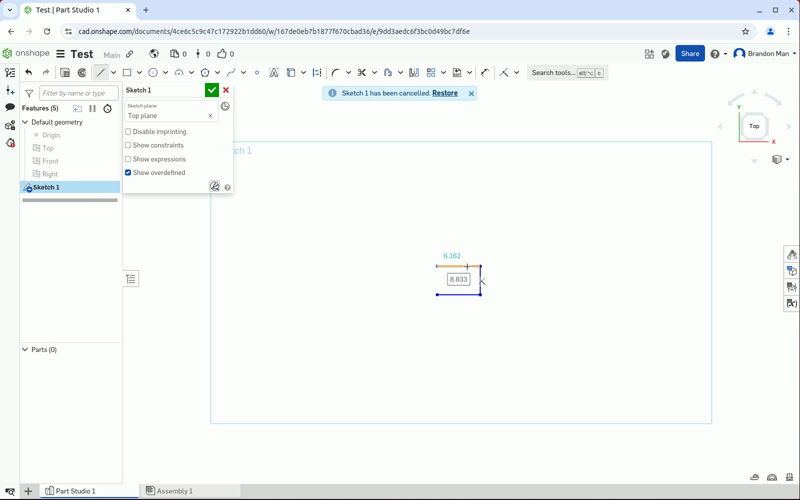
mouse_move(437, 294)
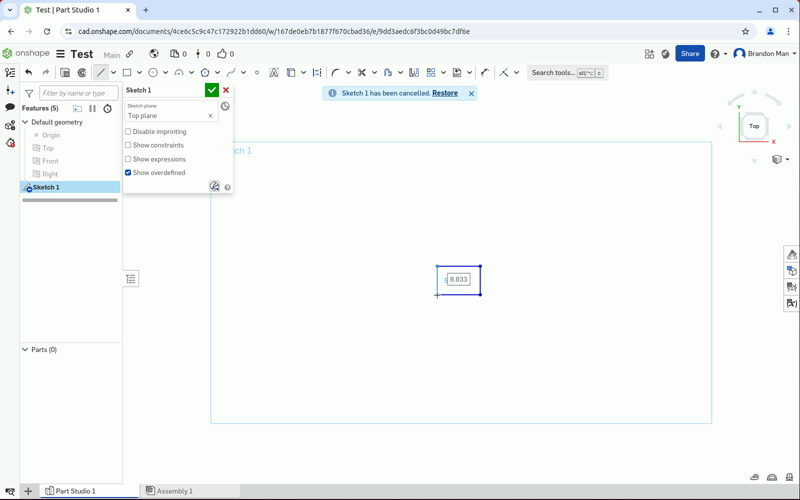
key_up(shift)
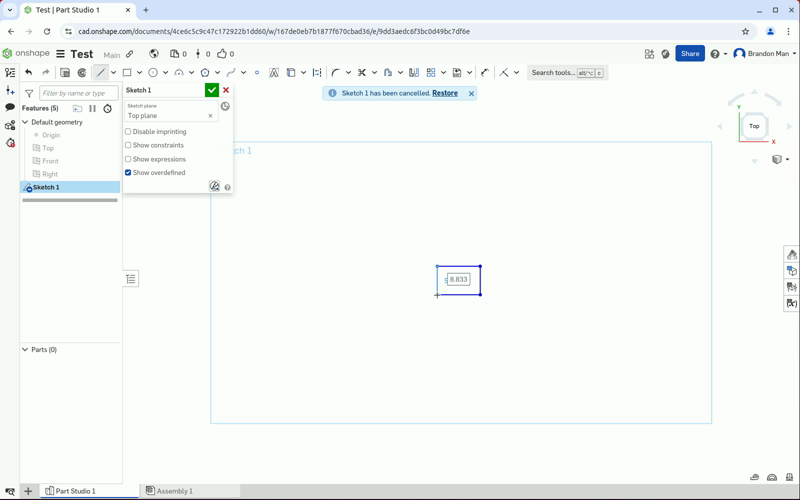
click(437, 294)
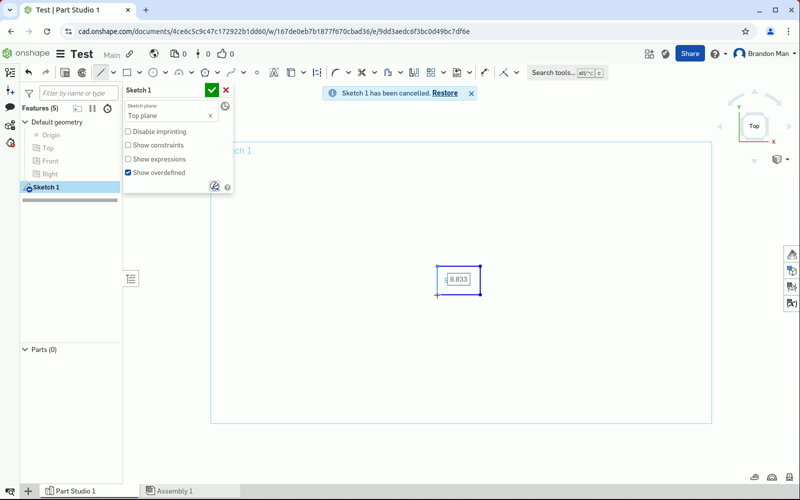
key(esc)
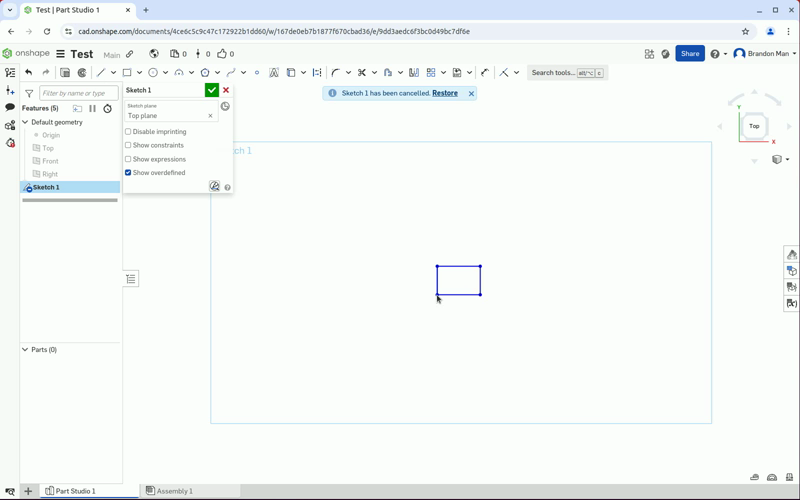
mouse_move(444, 275)
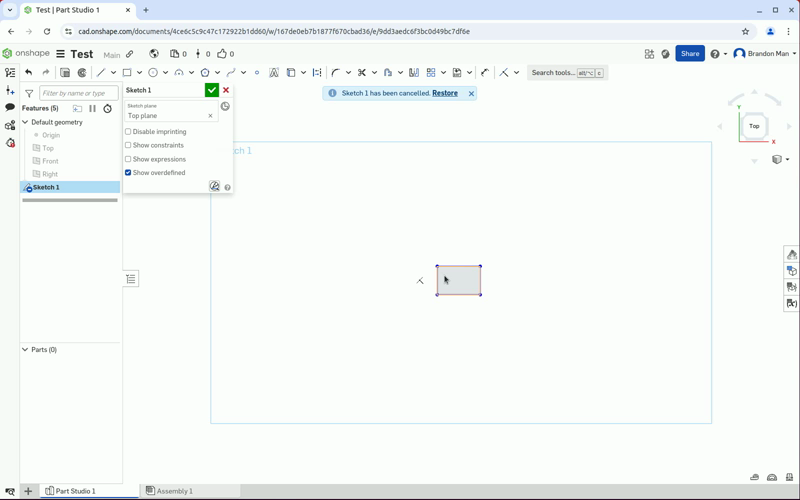
scroll(6)
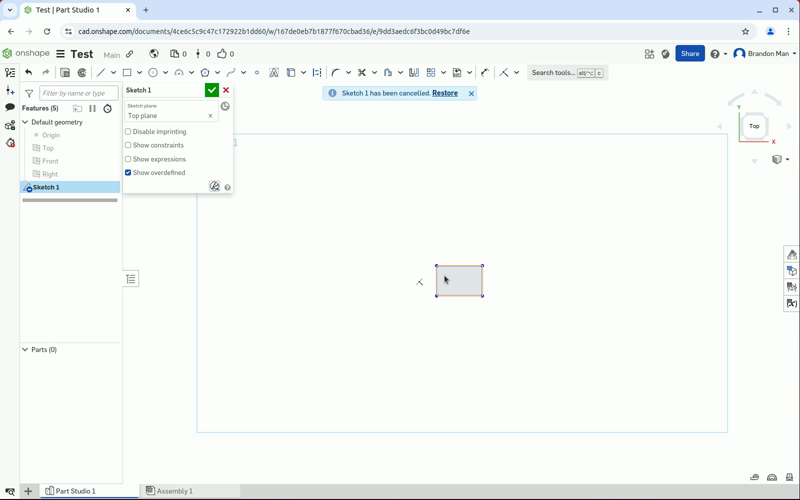
scroll(6)
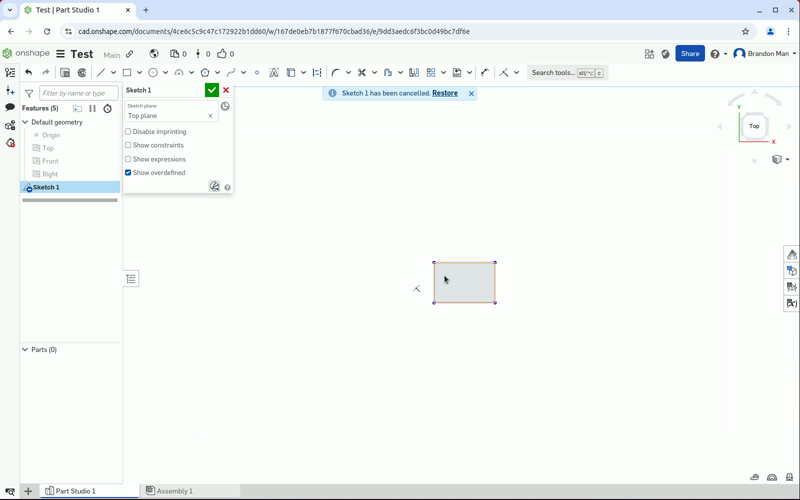
scroll(6)
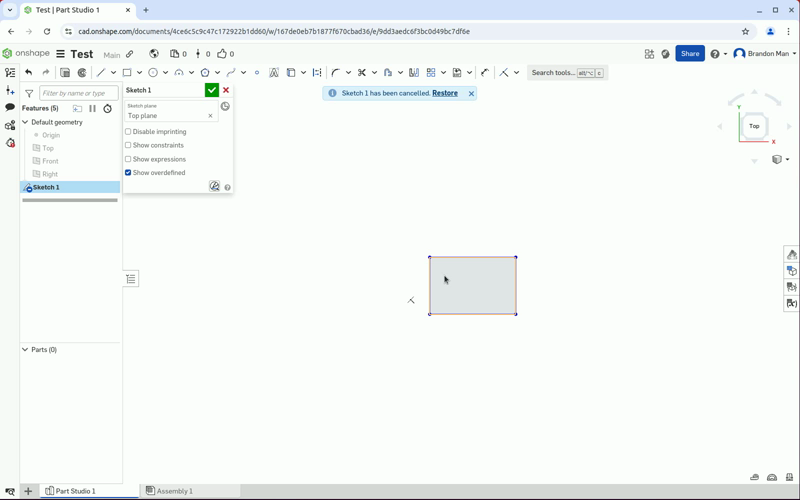
scroll(6)
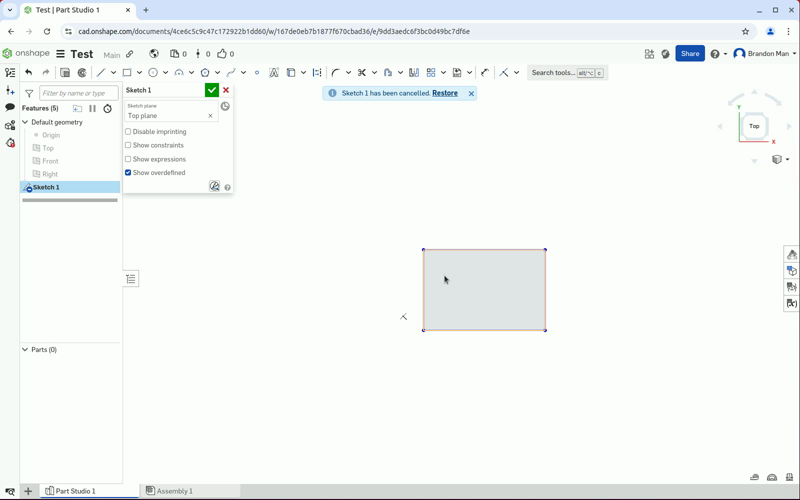
scroll(6)
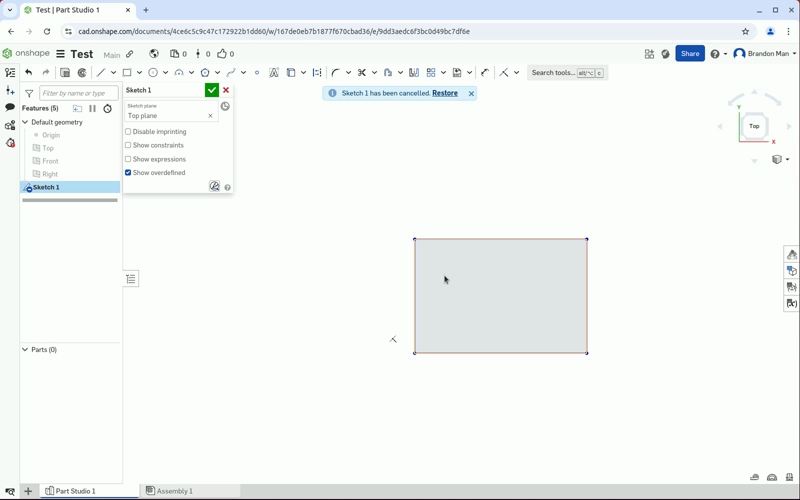
scroll(6)
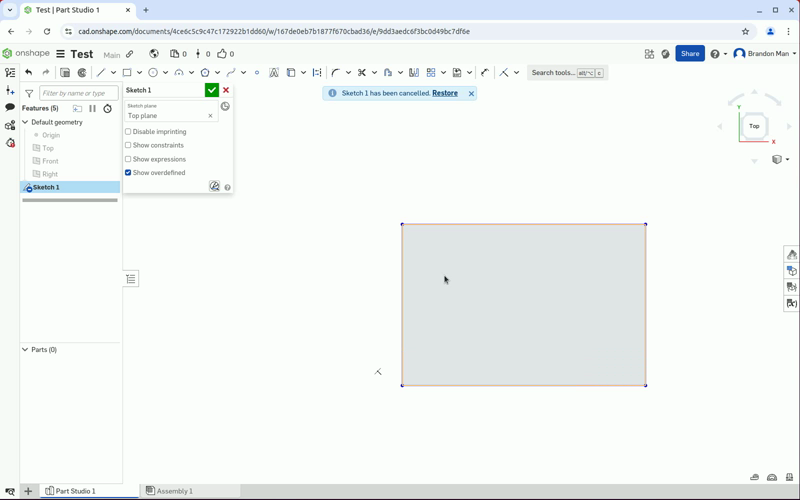
scroll(6)
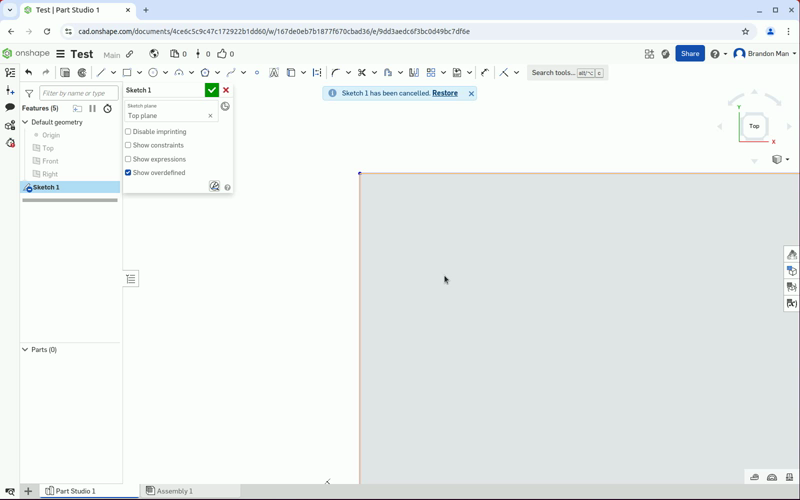
click(444, 275)
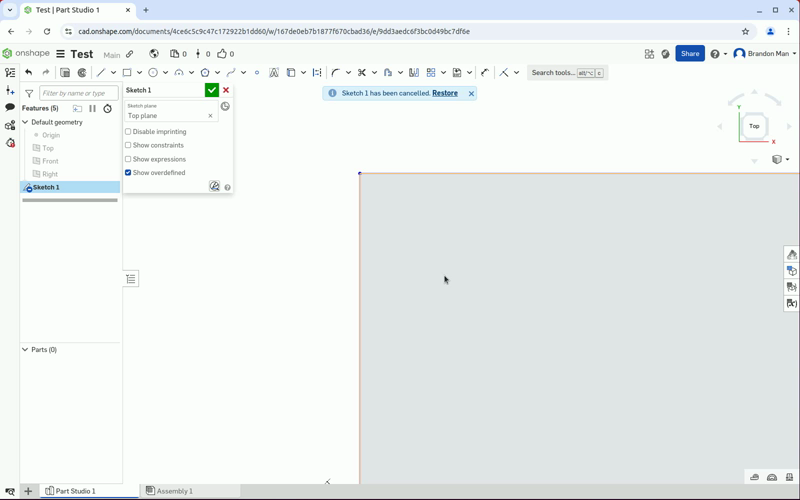
scroll(-6)
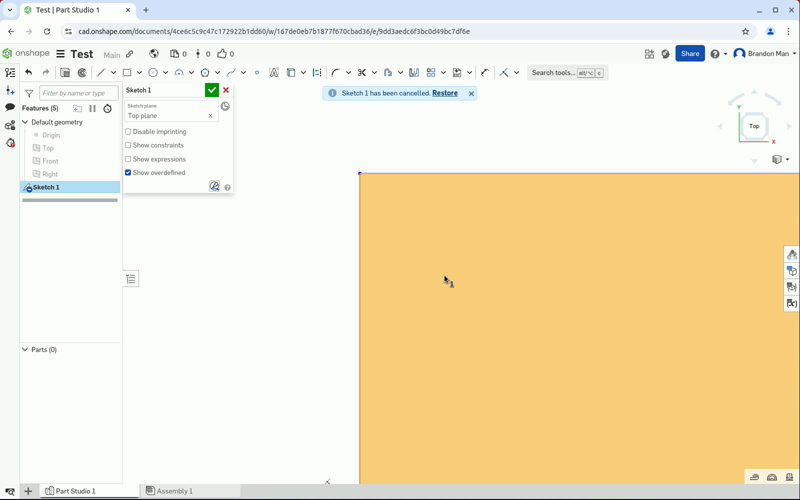
scroll(-6)
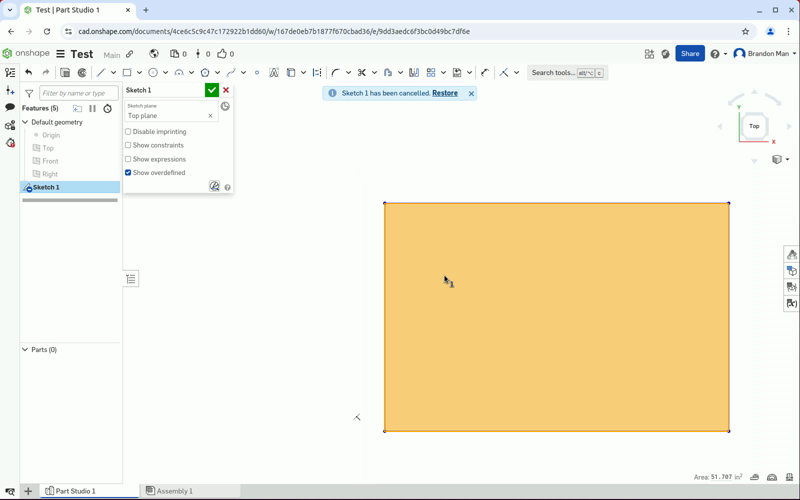
scroll(-6)
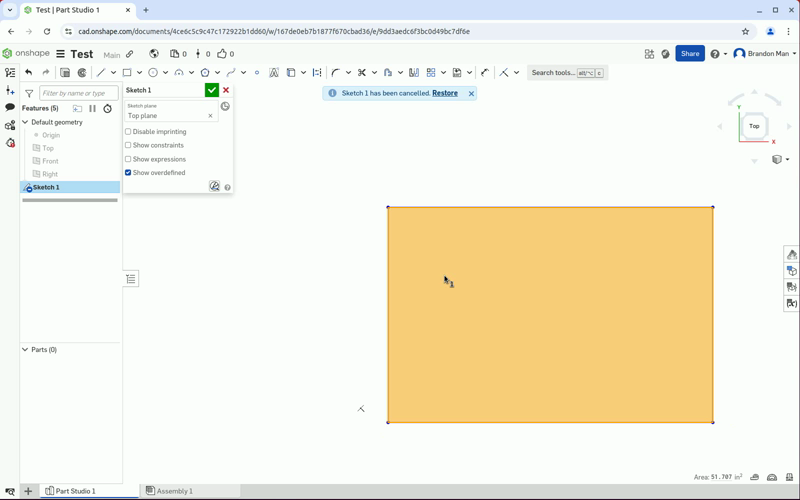
scroll(-6)
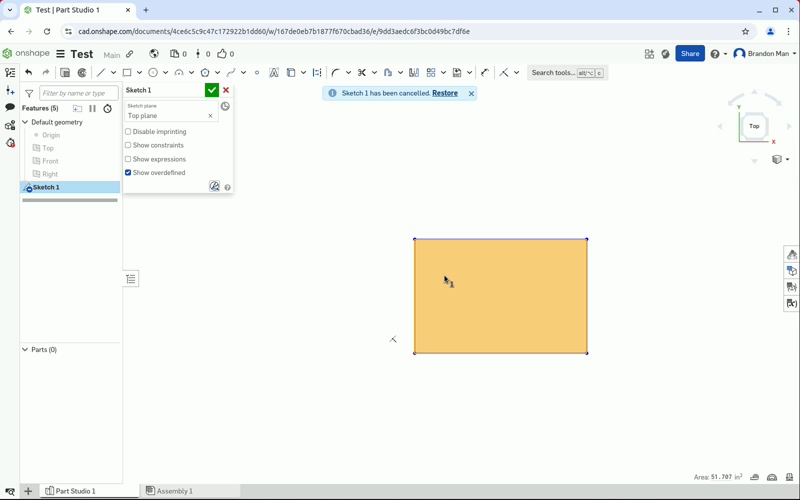
scroll(-6)
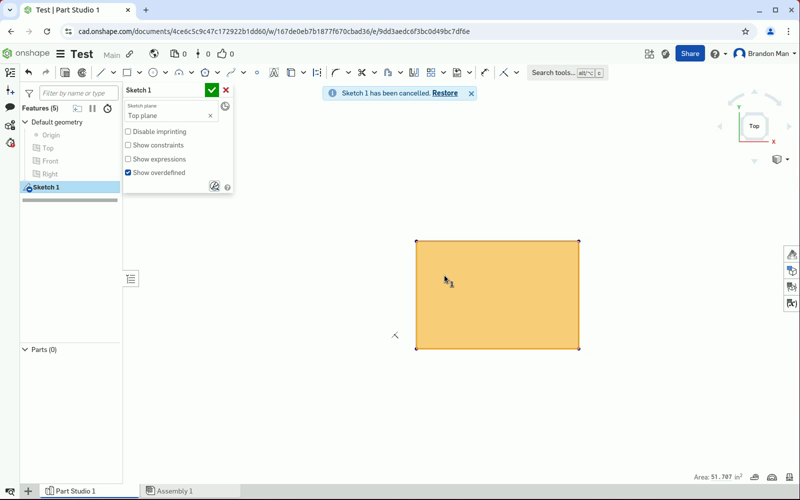
scroll(-6)
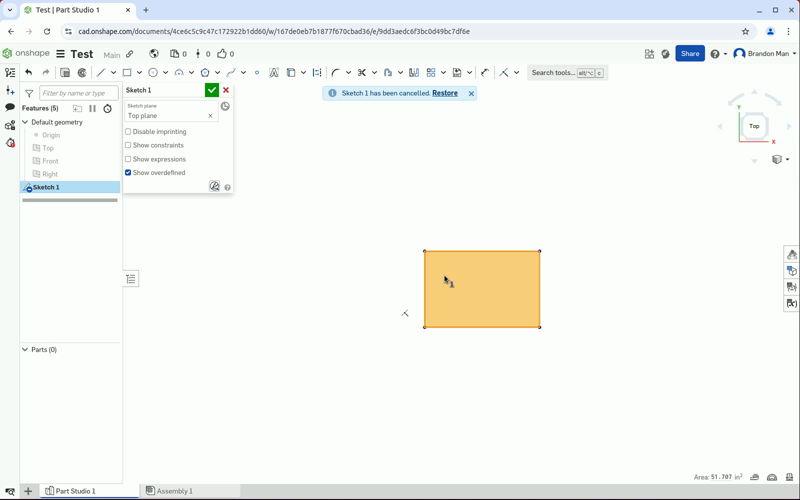
scroll(-6)
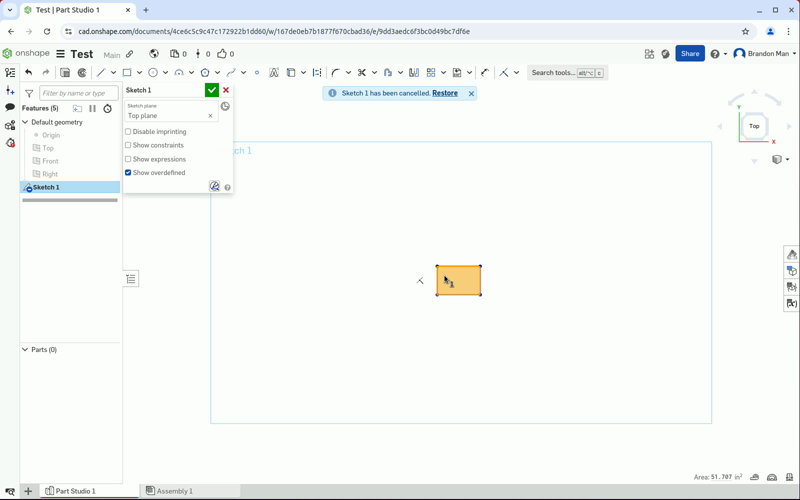
mouse_move(73, 352)
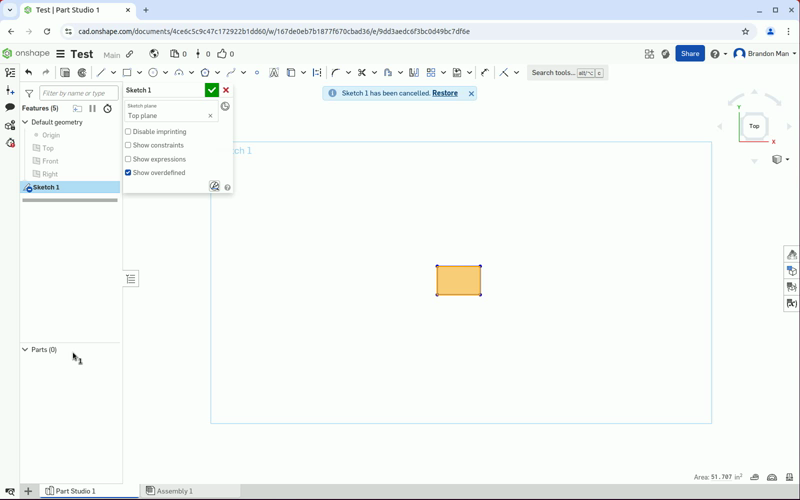
key(shift+y)
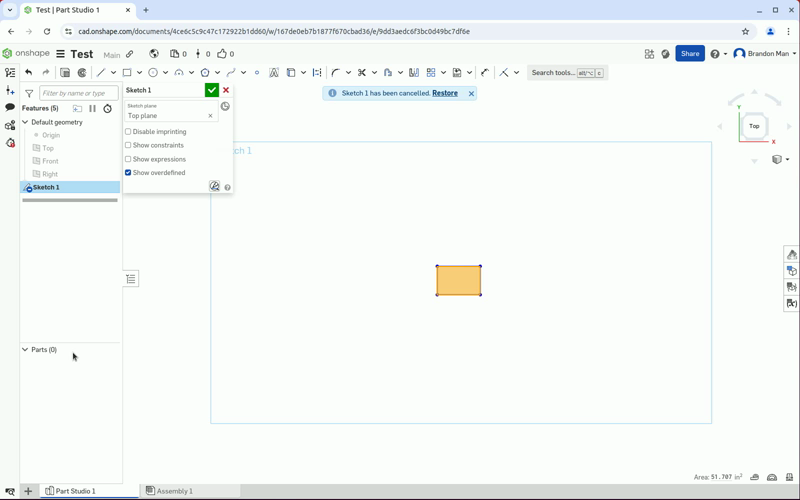
key(shift+e)
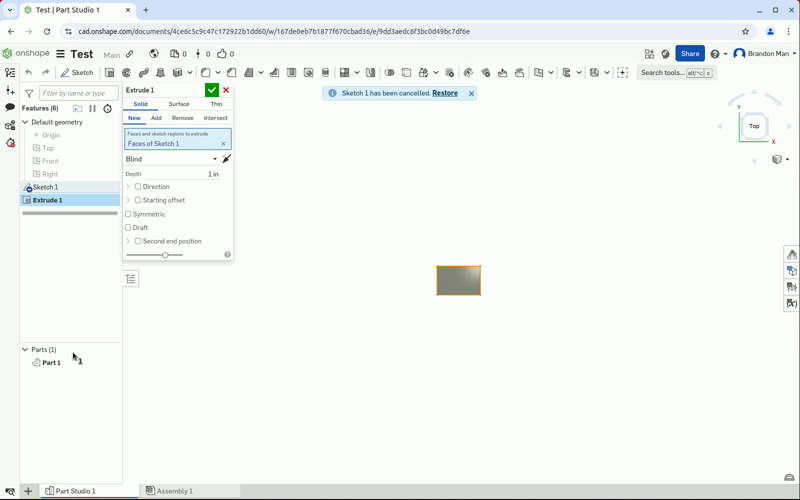
mouse_move(143, 106)
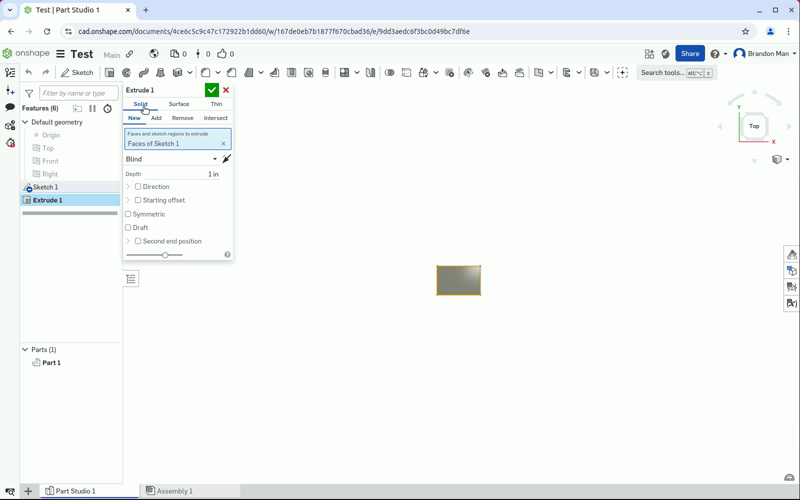
click(143, 106)
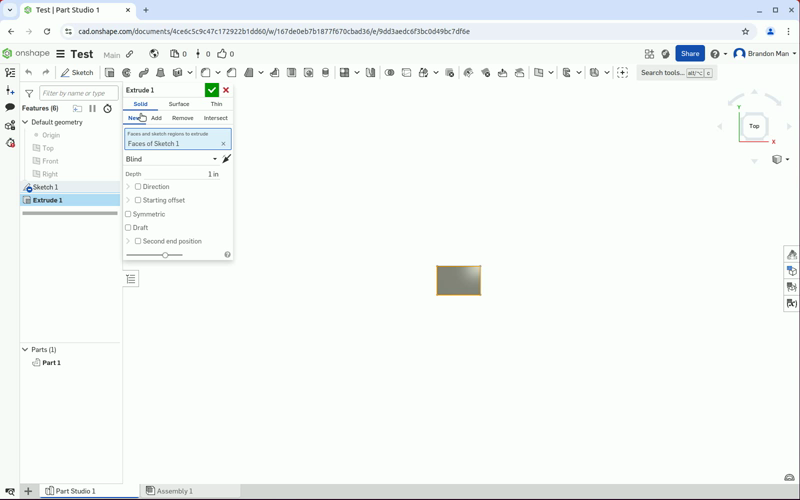
mouse_move(137, 120)
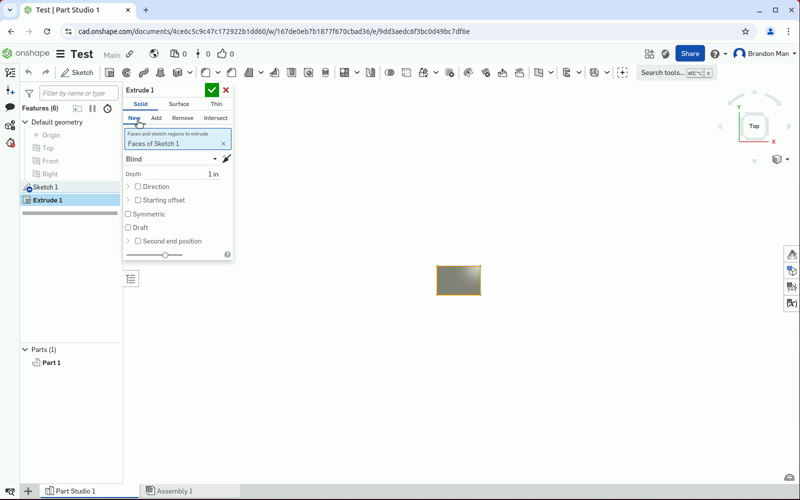
click(137, 120)
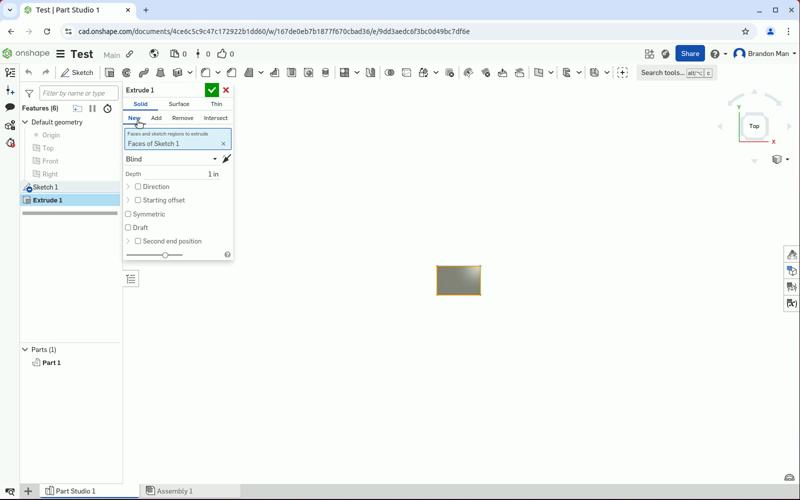
key(tab, 4)
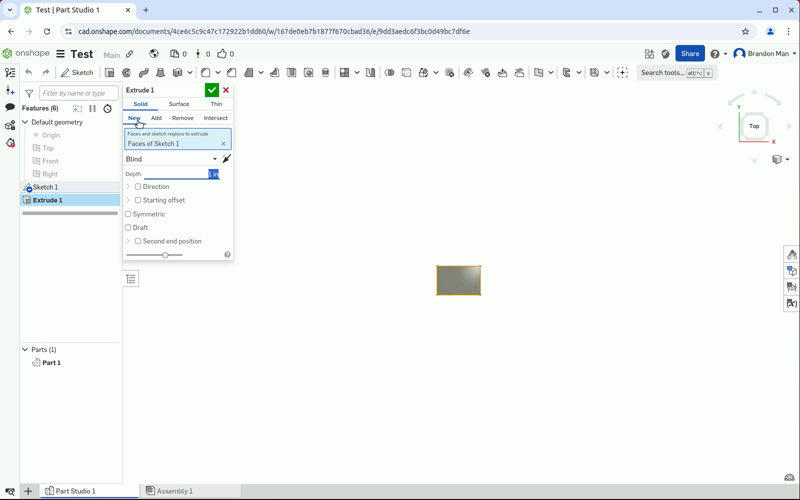
text(23.108)
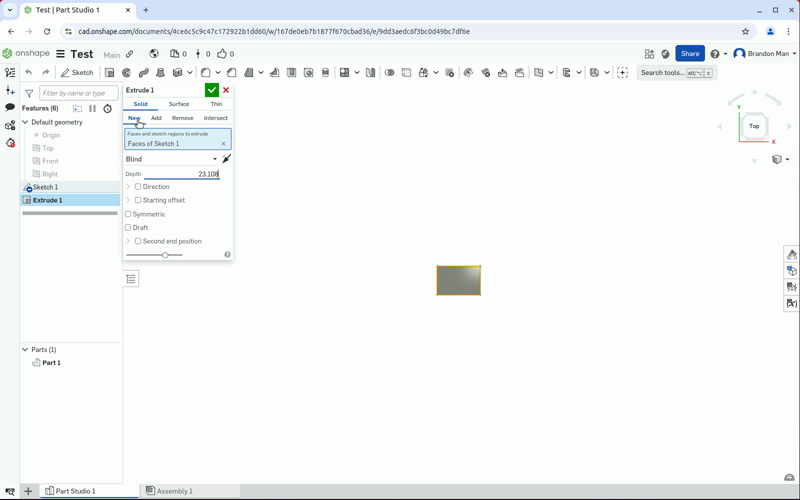
key(enter)
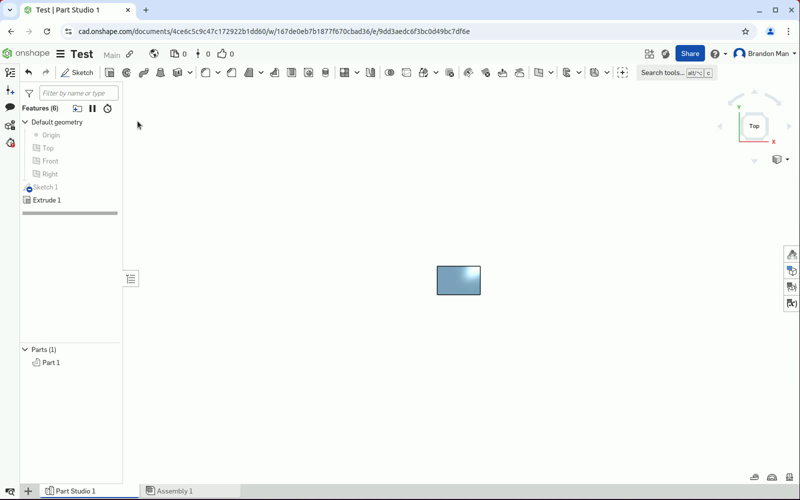
key(shift+h)
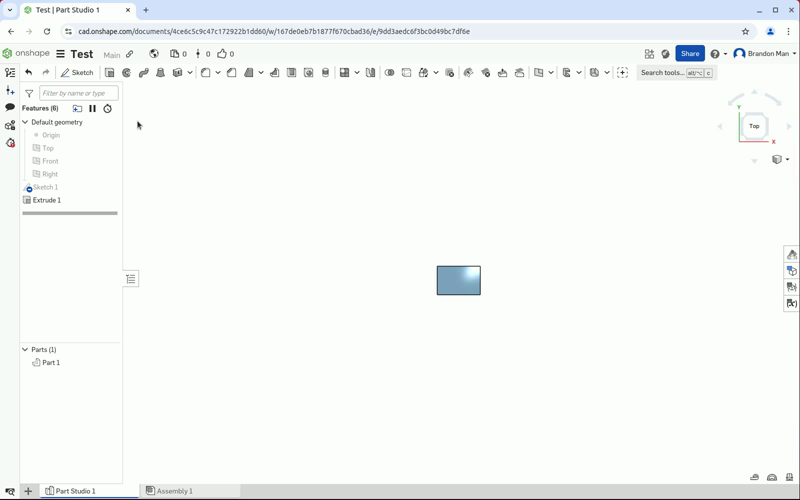
key(shift+h)
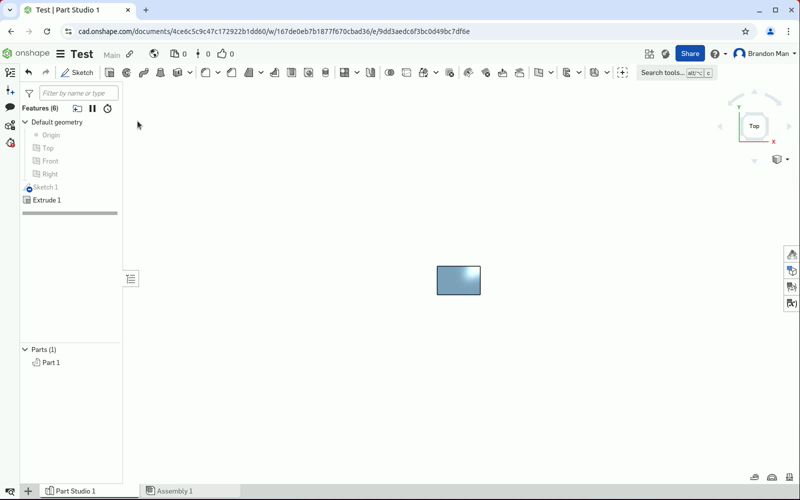
mouse_move(73, 189)
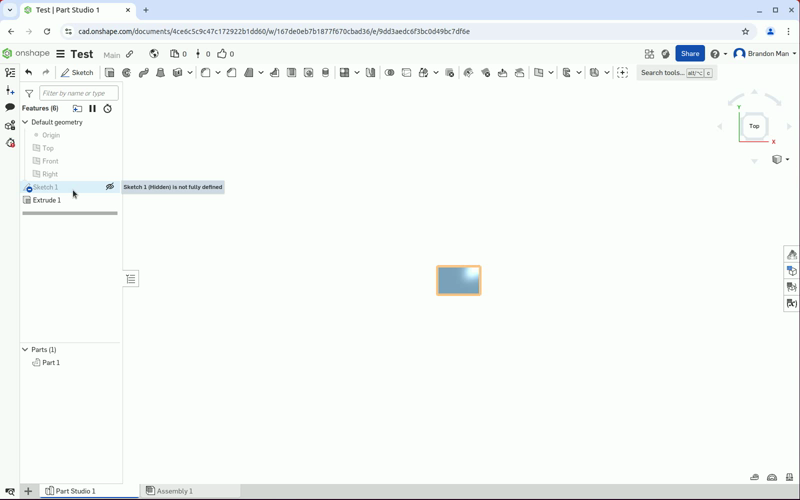
click(73, 189)
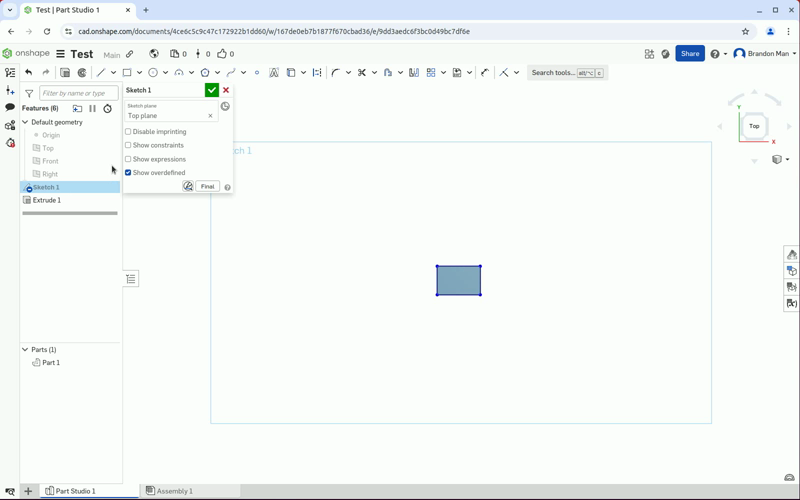
mouse_move(229, 92)
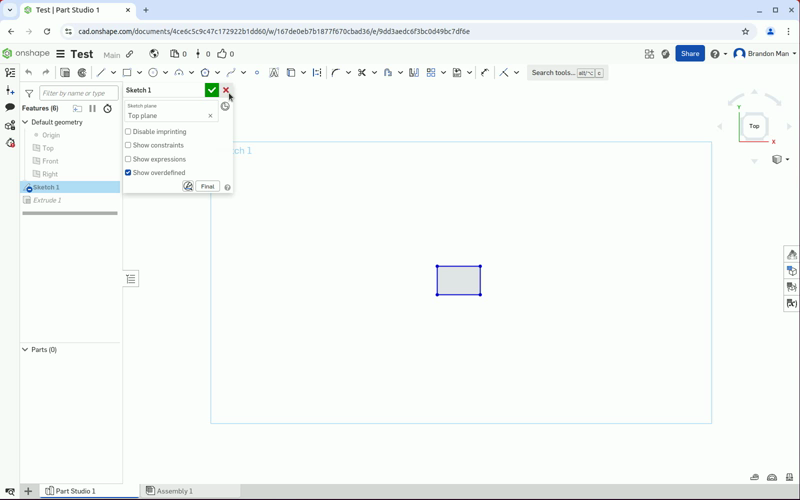
click(229, 92)
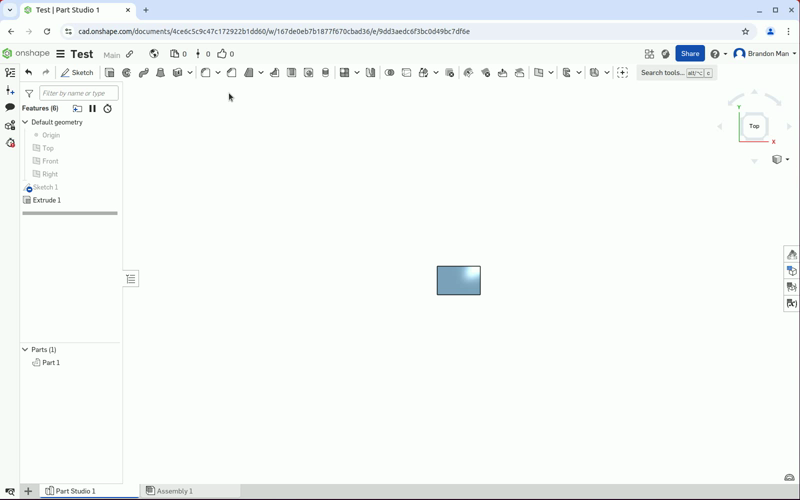
mouse_move(73, 352)
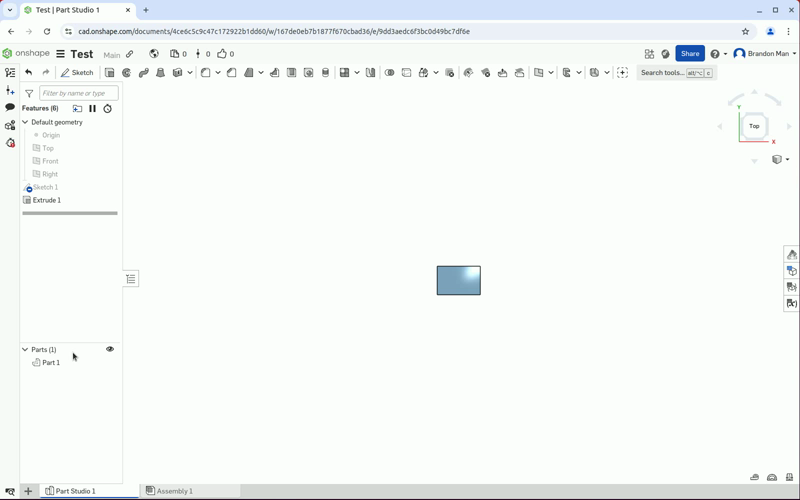
key(y)
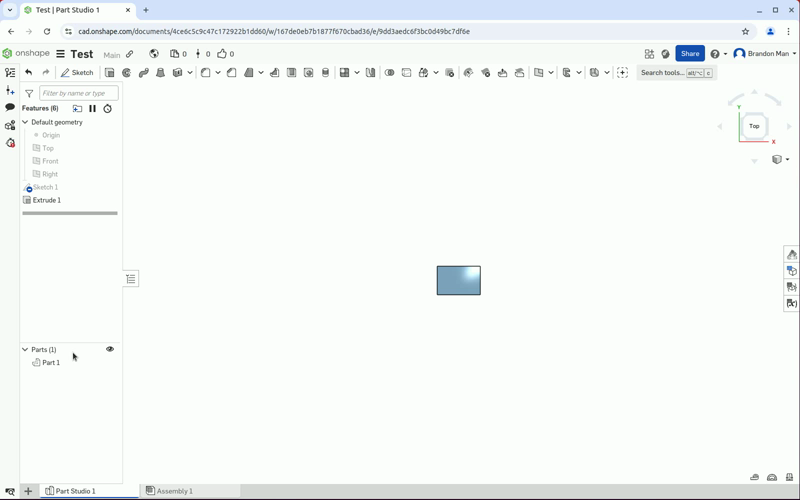
key(shift+p)
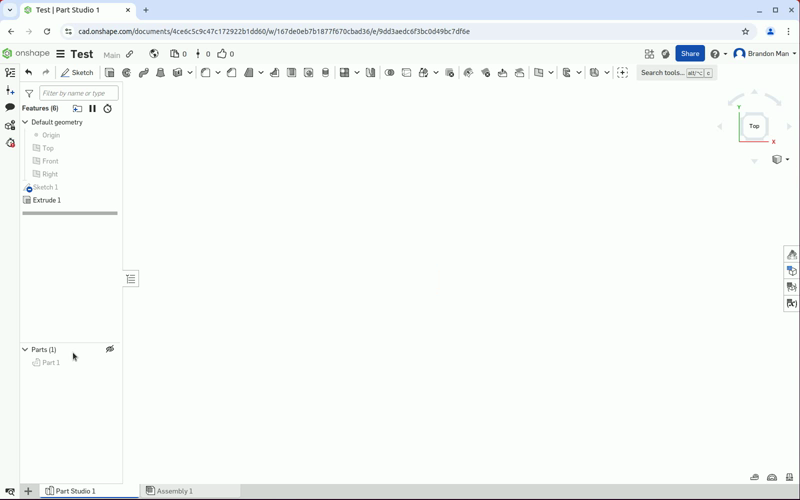
key(space)
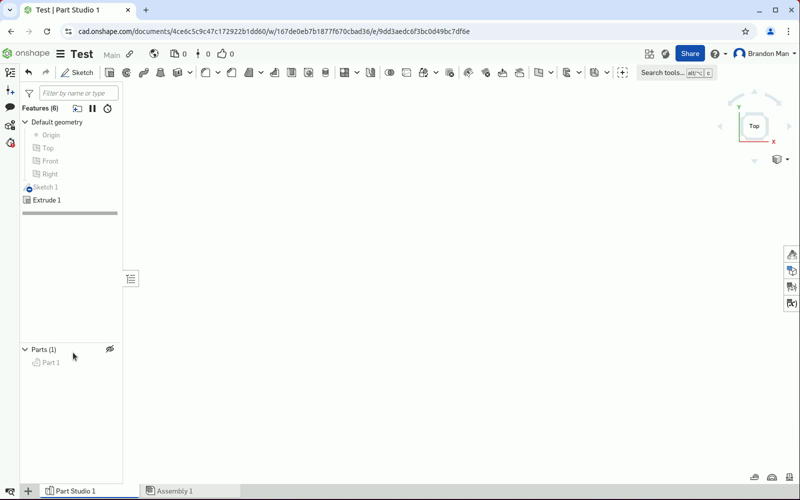
key_down(shift)
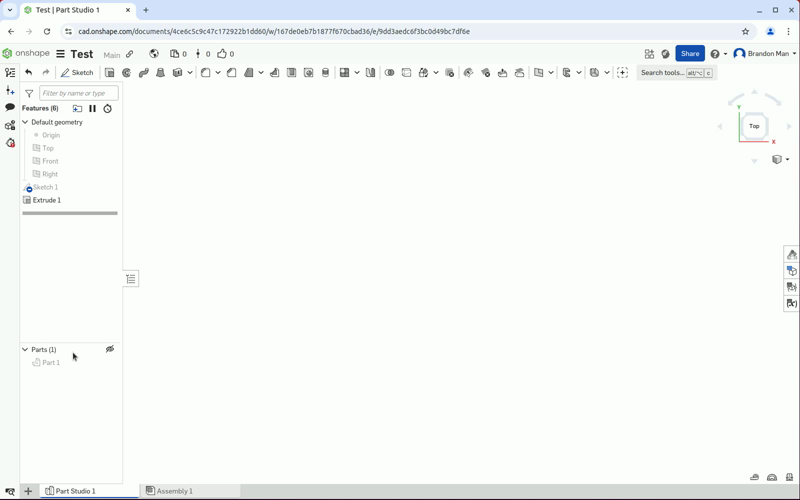
key(up)
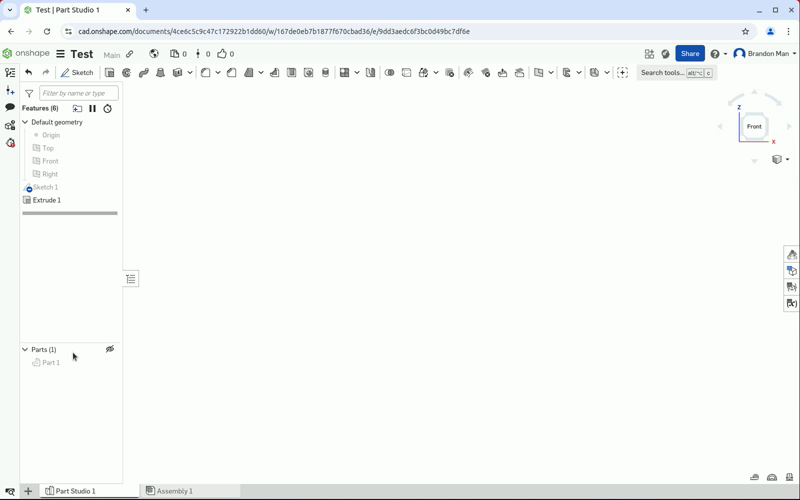
key_up(shift)
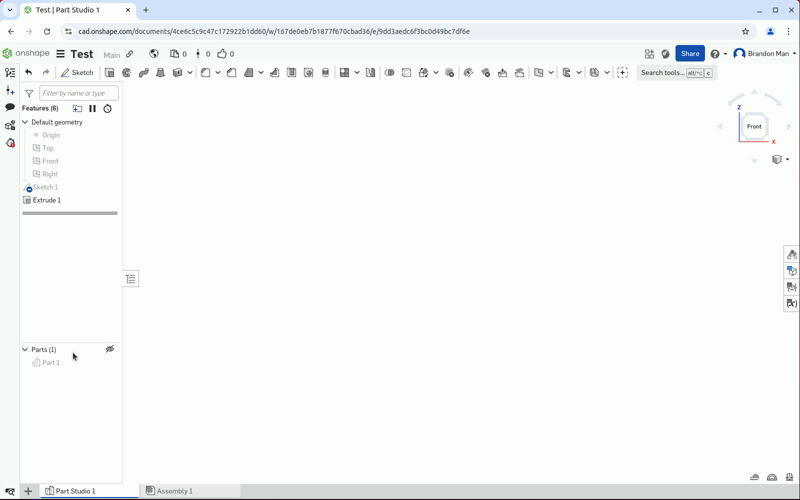
mouse_move(73, 352)
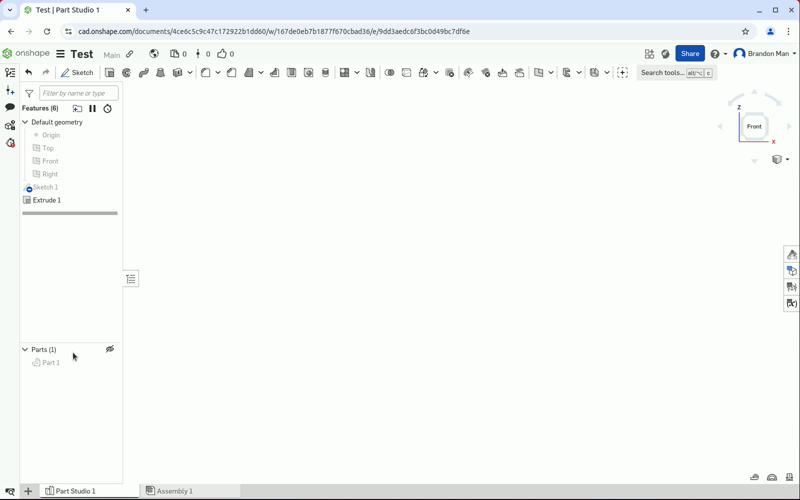
key(shift+y)
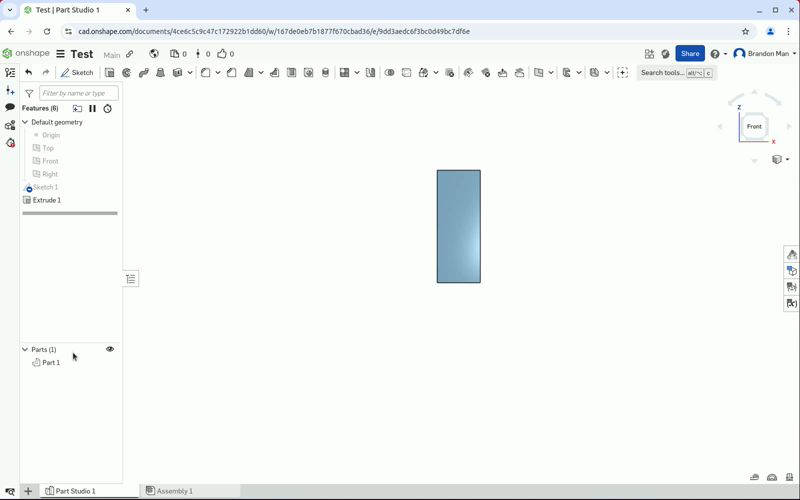
mouse_move(541, 75)
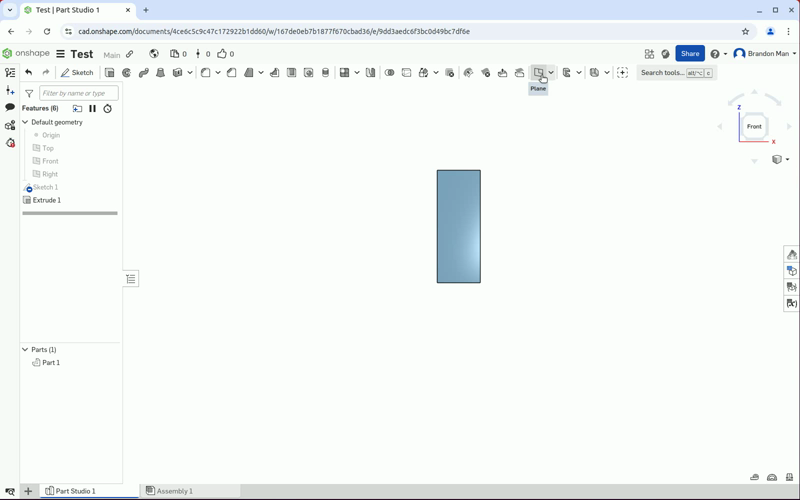
click(541, 75)
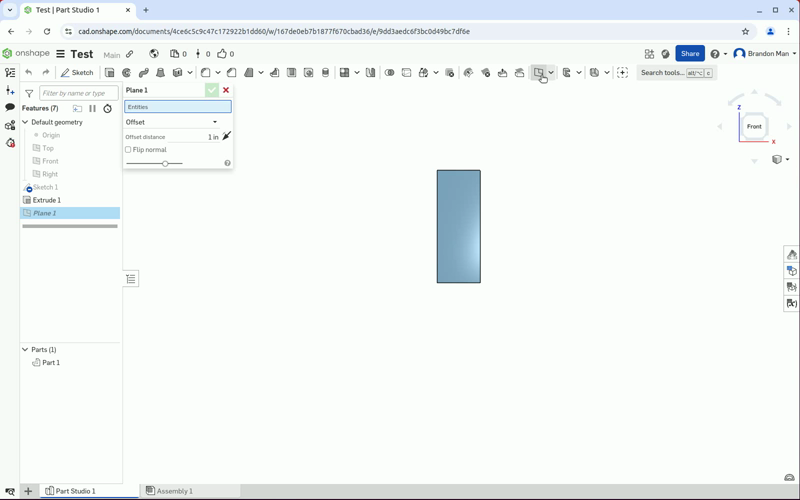
mouse_move(73, 163)
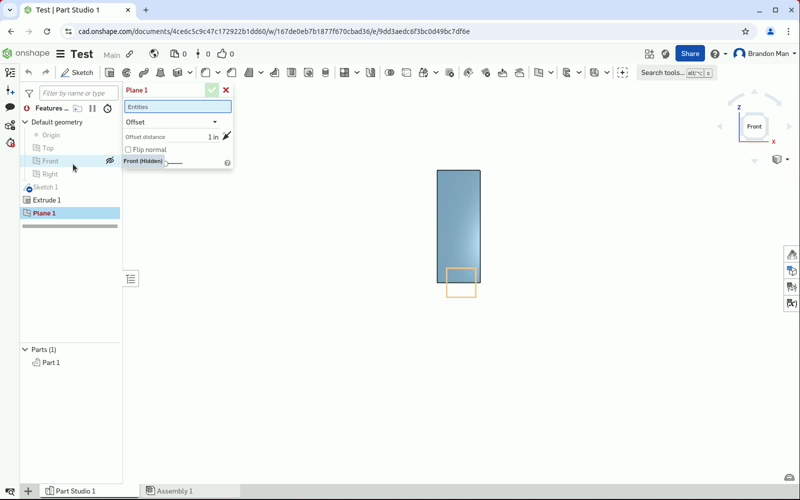
click(73, 163)
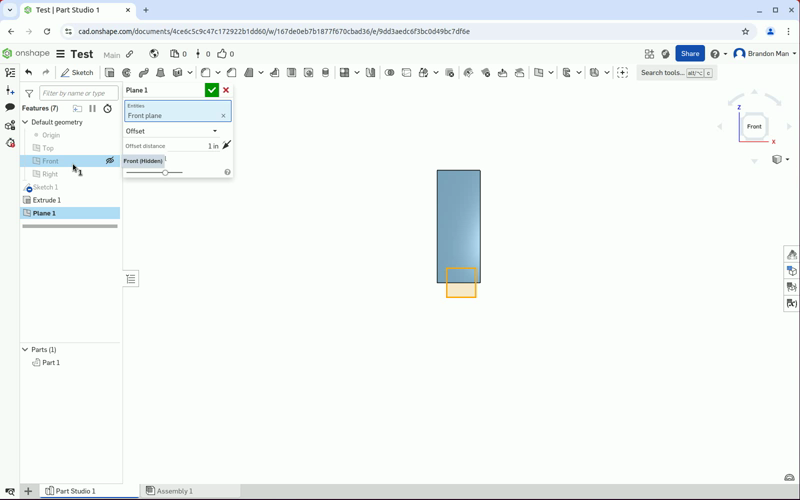
key(tab, 2)
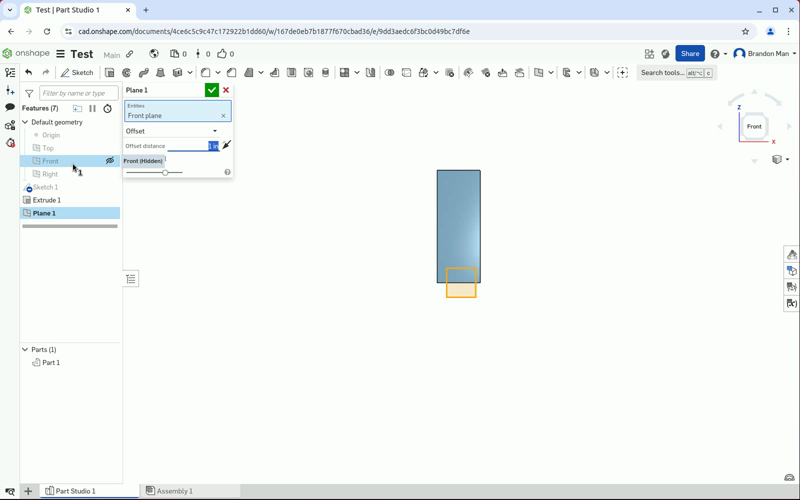
text(2.403)
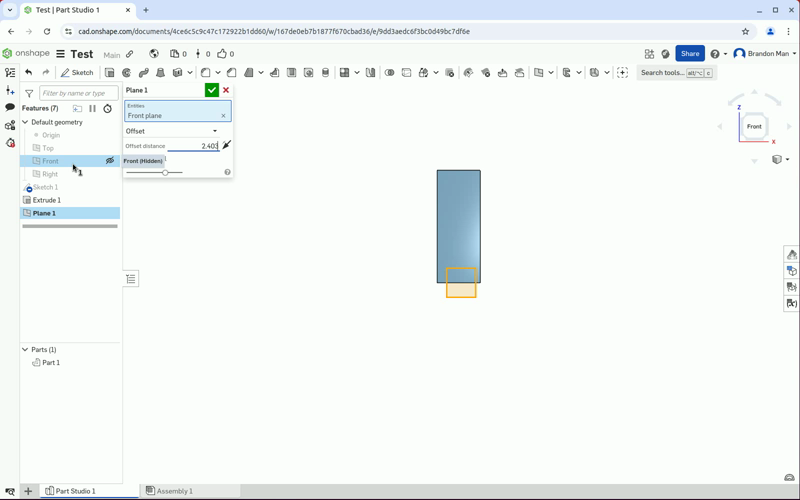
key(enter, 2)
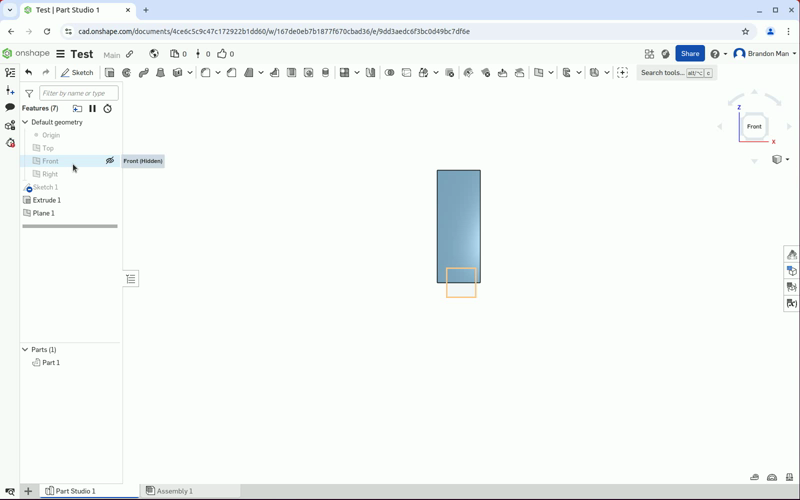
key(shift+s)
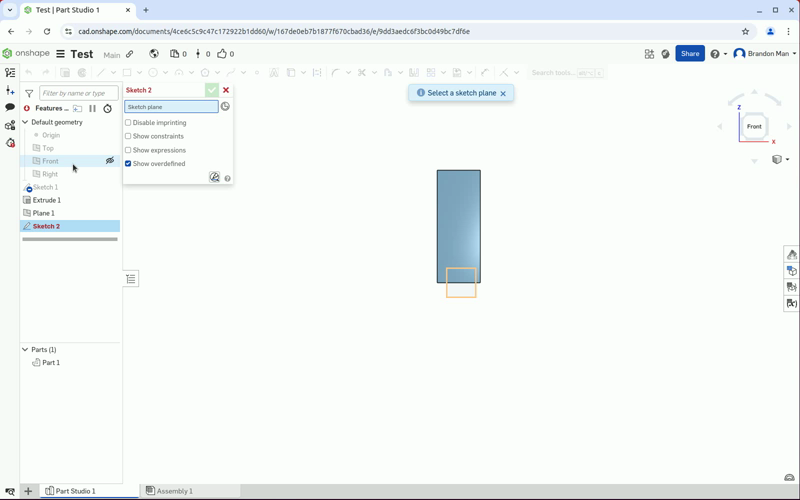
mouse_move(73, 215)
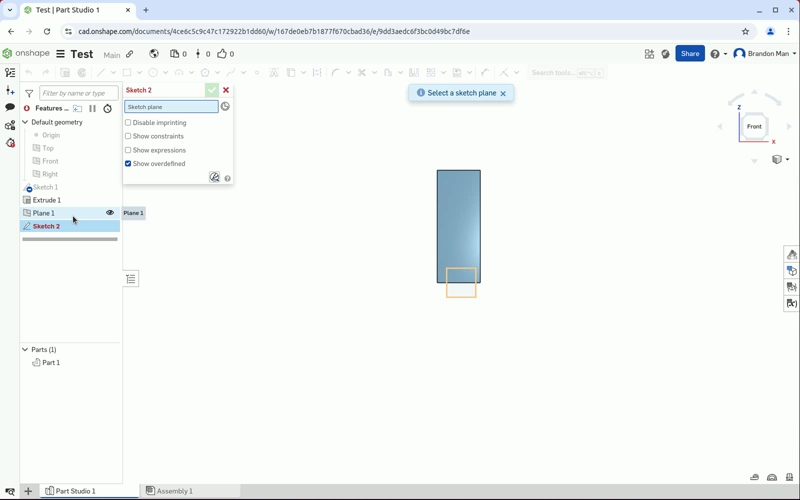
click(73, 215)
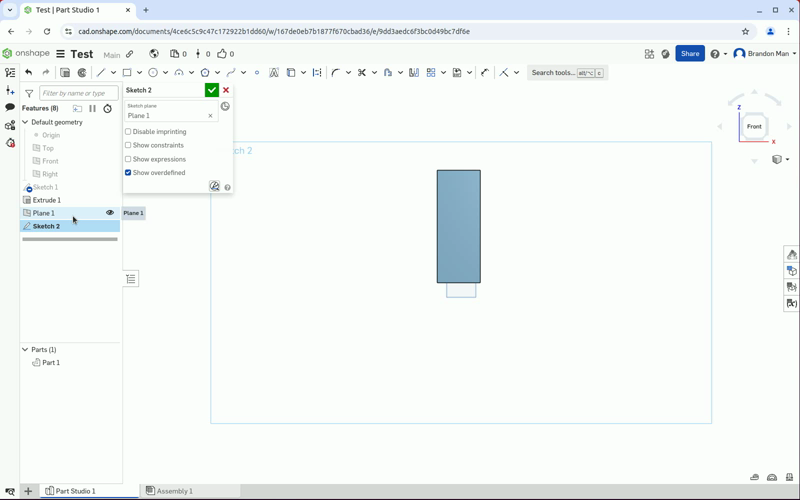
mouse_move(73, 352)
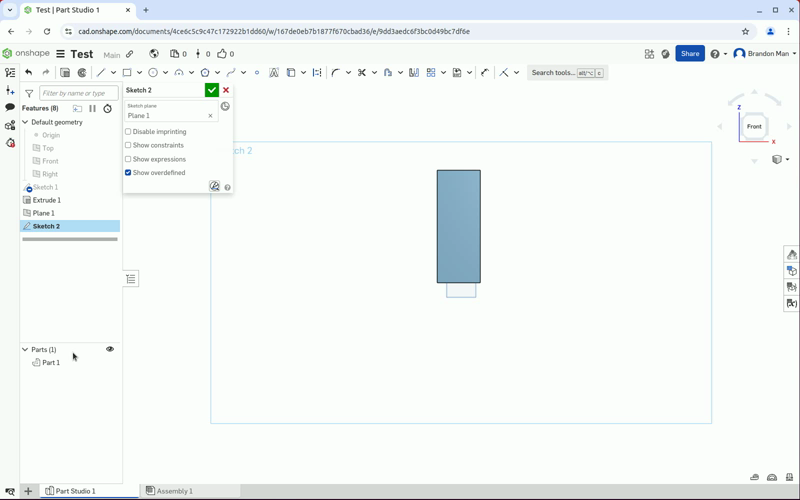
key(y)
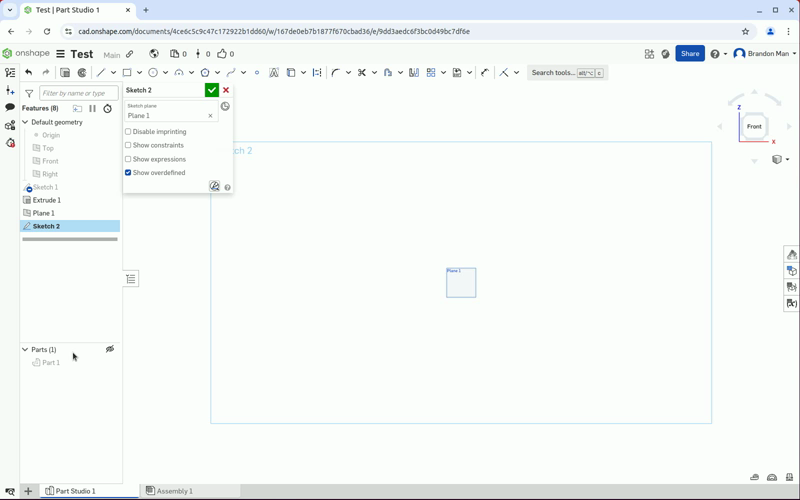
key(l)
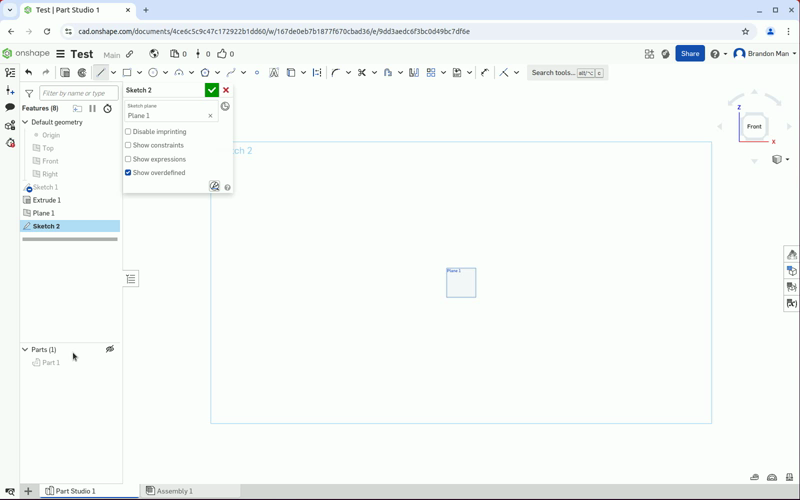
key_down(shift)
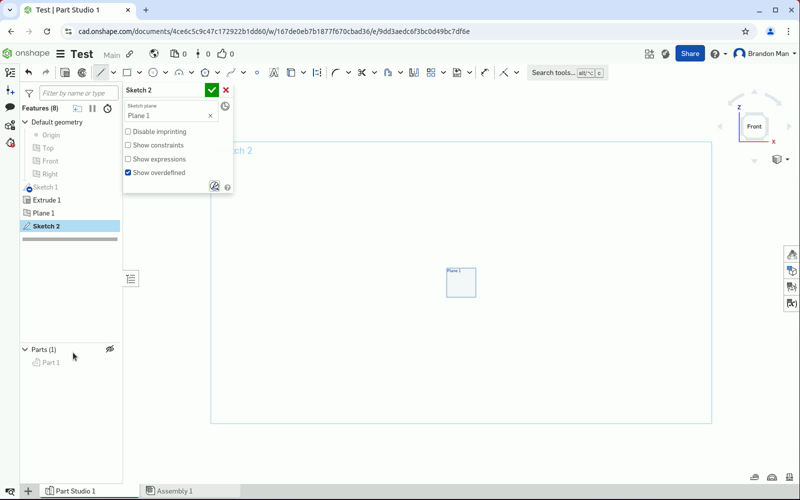
mouse_move(440, 195)
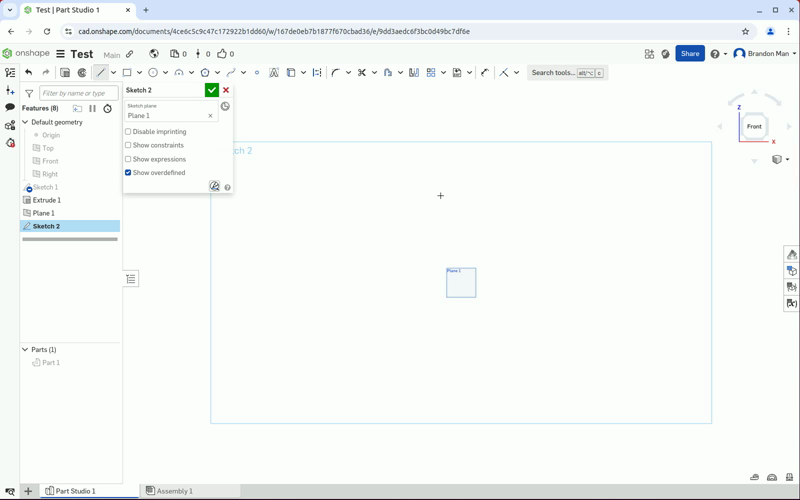
click(440, 195)
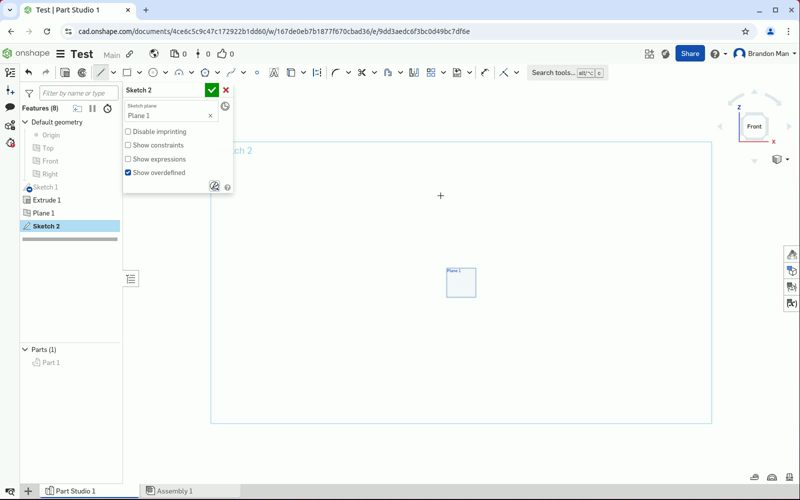
key_up(shift)
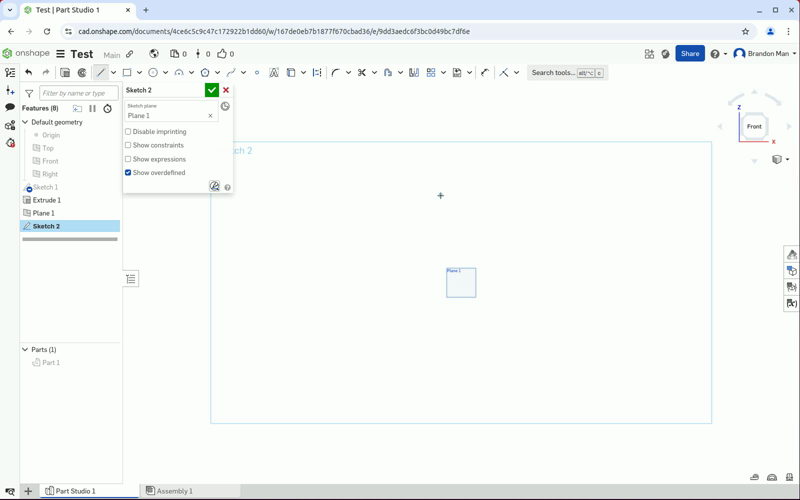
key_down(shift)
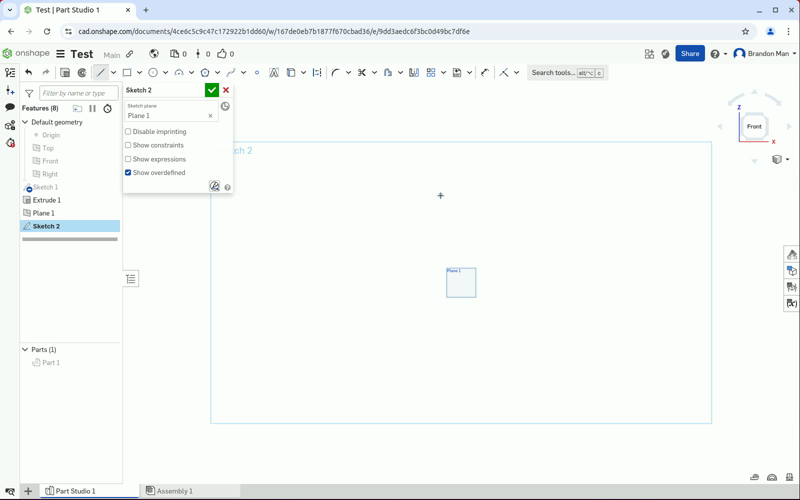
mouse_move(470, 195)
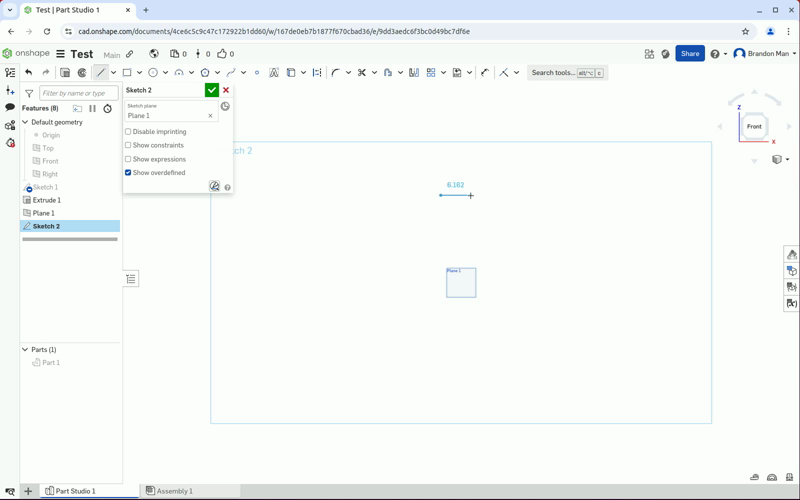
mouse_move(476, 195)
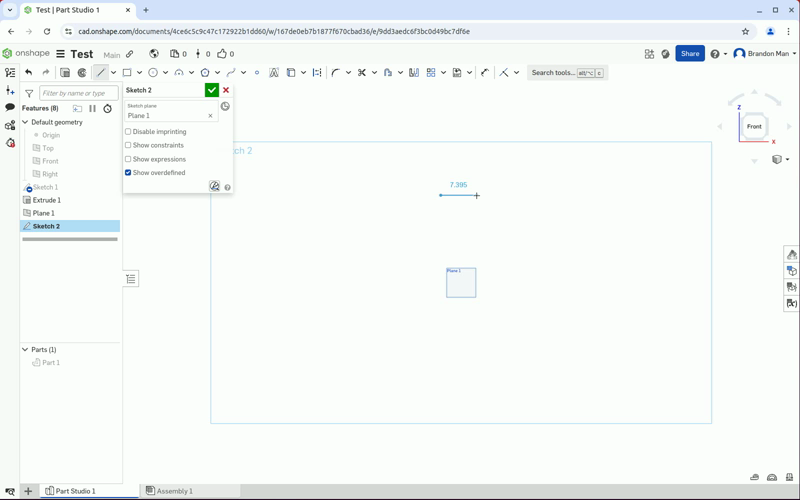
click(476, 195)
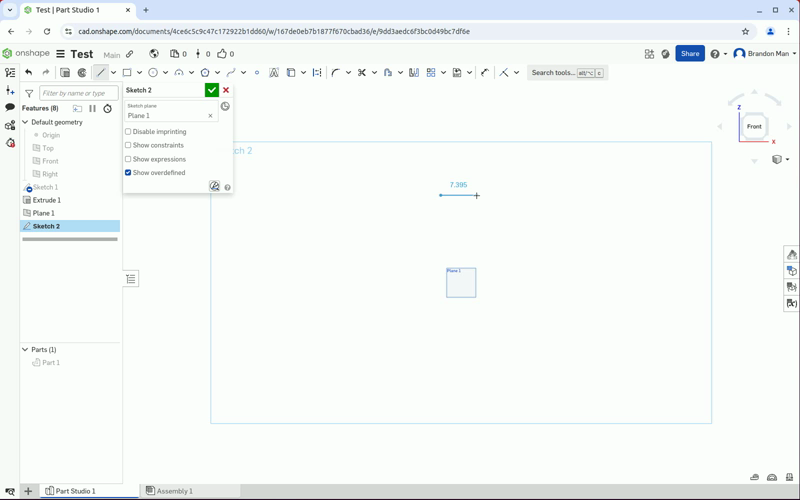
key_up(shift)
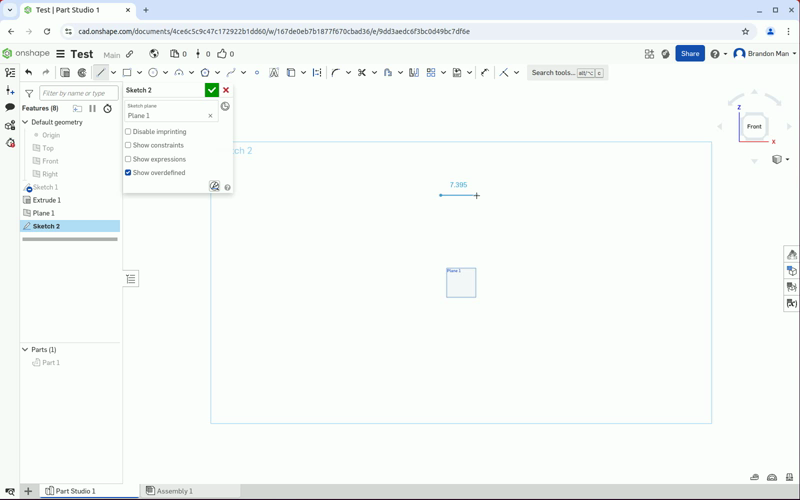
key_down(shift)
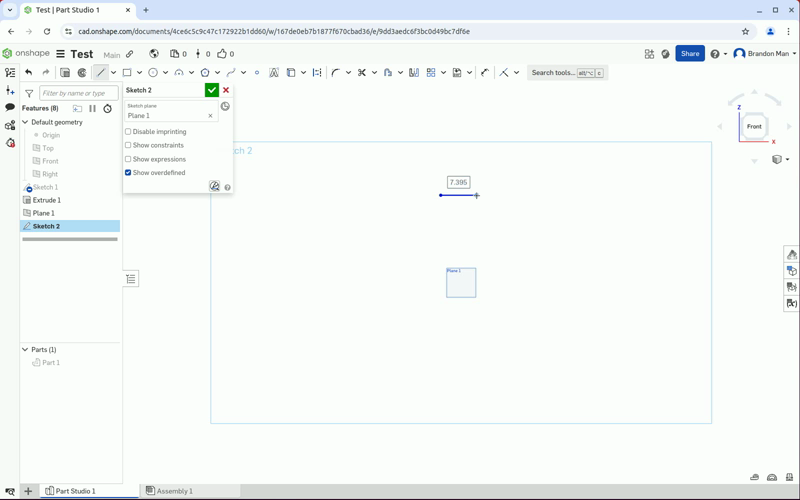
mouse_move(506, 195)
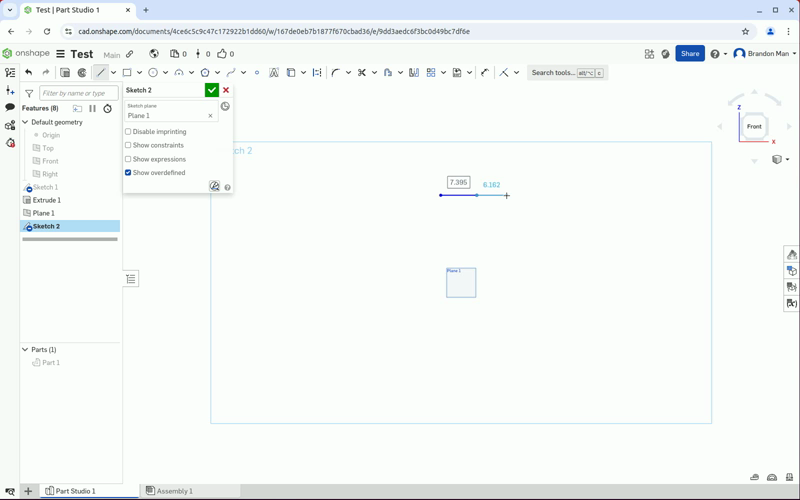
mouse_move(476, 173)
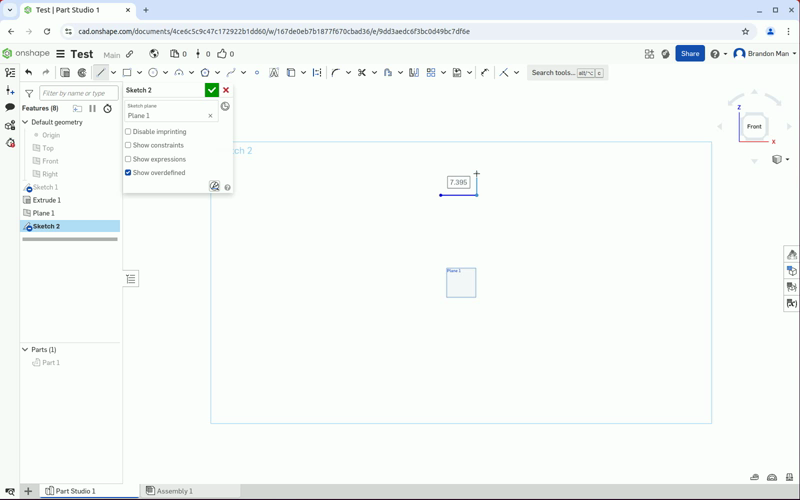
click(476, 173)
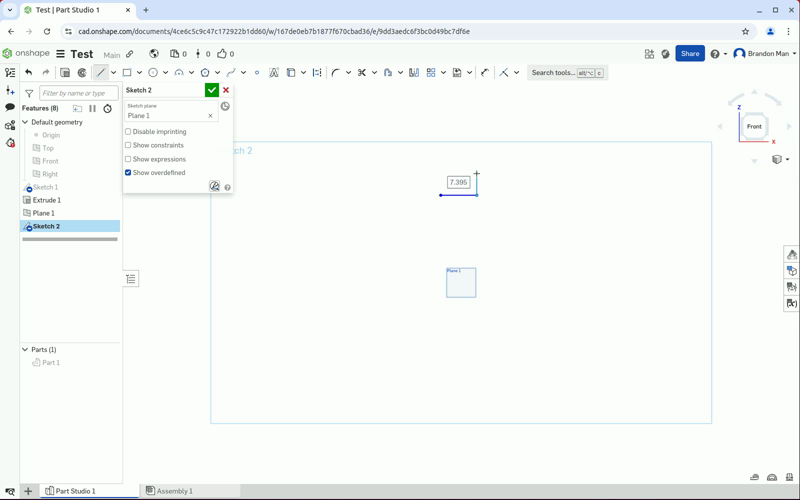
key_up(shift)
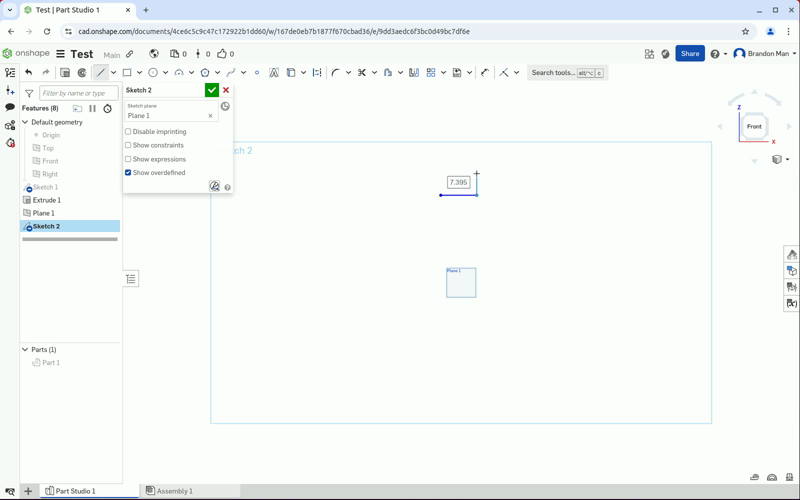
key_down(shift)
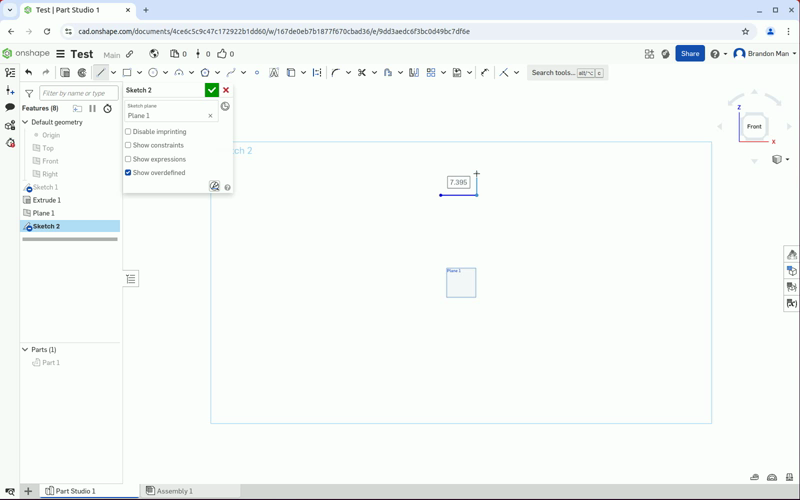
mouse_move(506, 173)
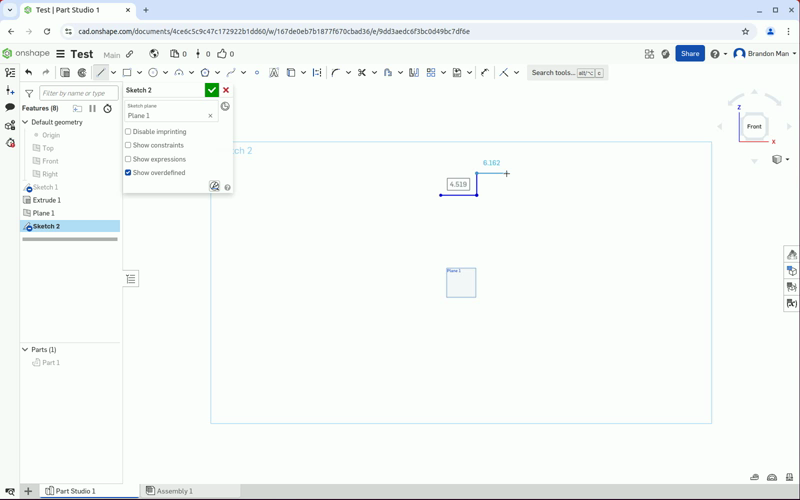
mouse_move(440, 173)
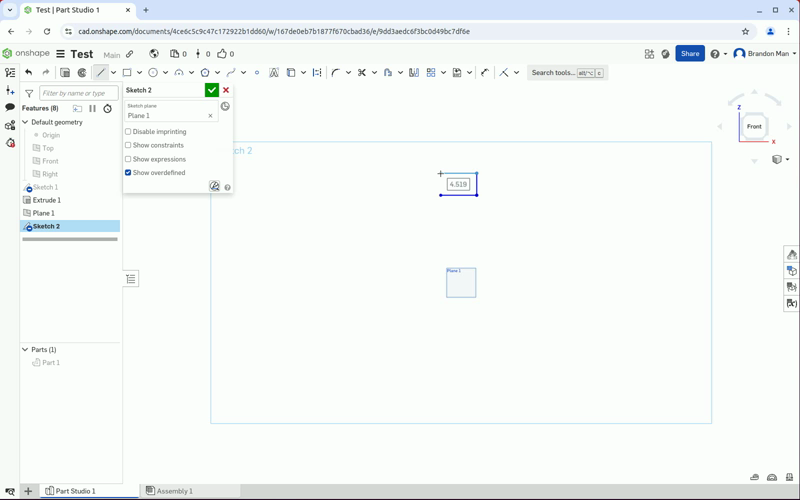
click(440, 173)
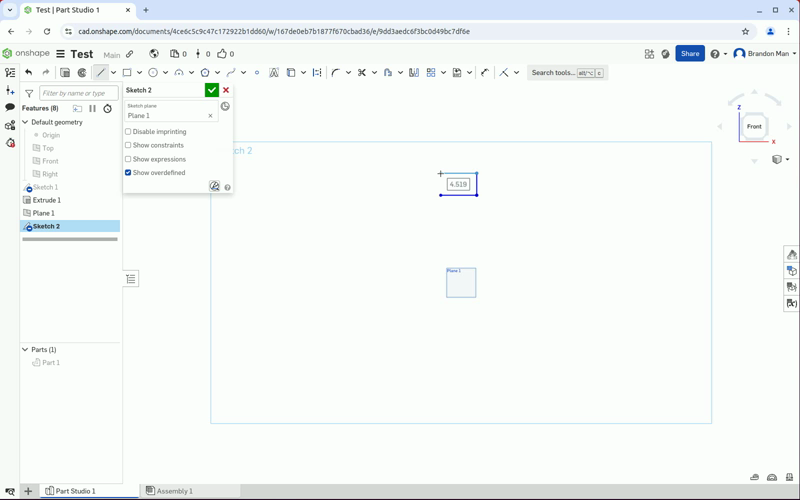
key_up(shift)
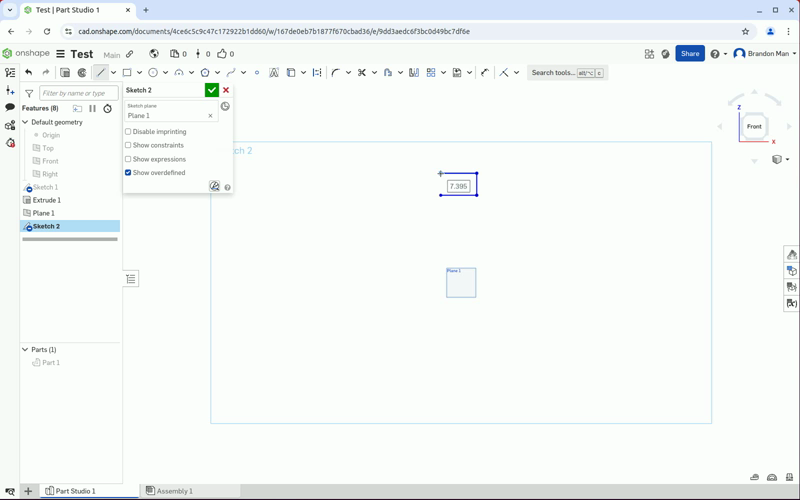
mouse_move(470, 173)
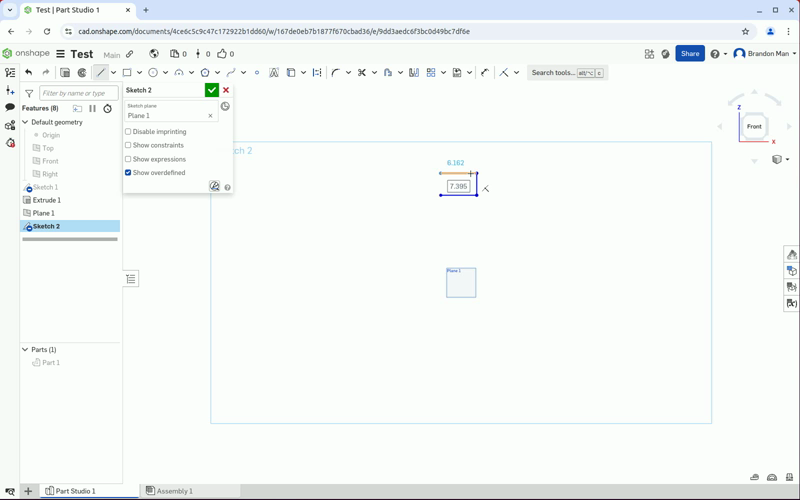
key_down(shift)
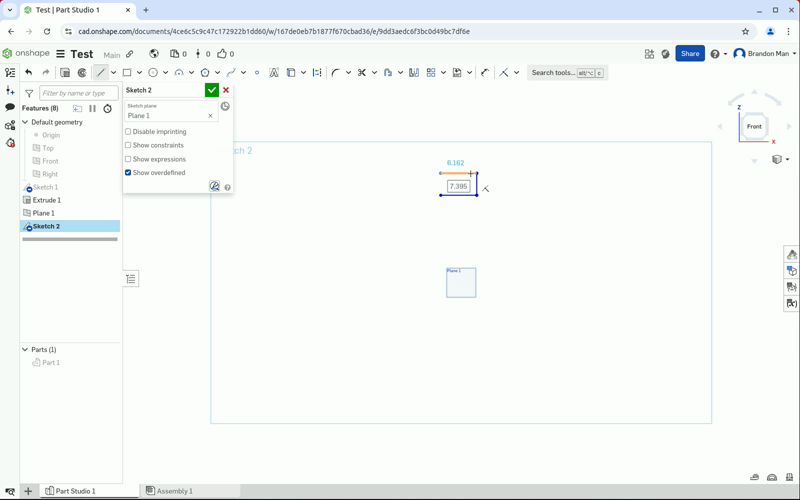
mouse_move(440, 195)
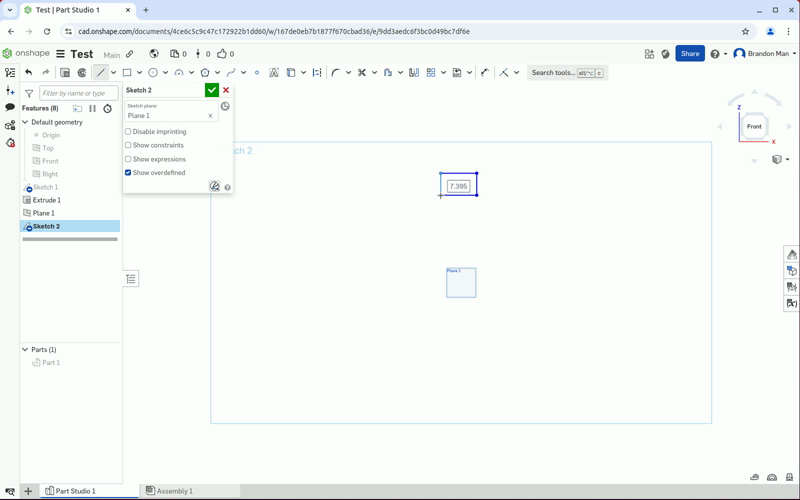
key_up(shift)
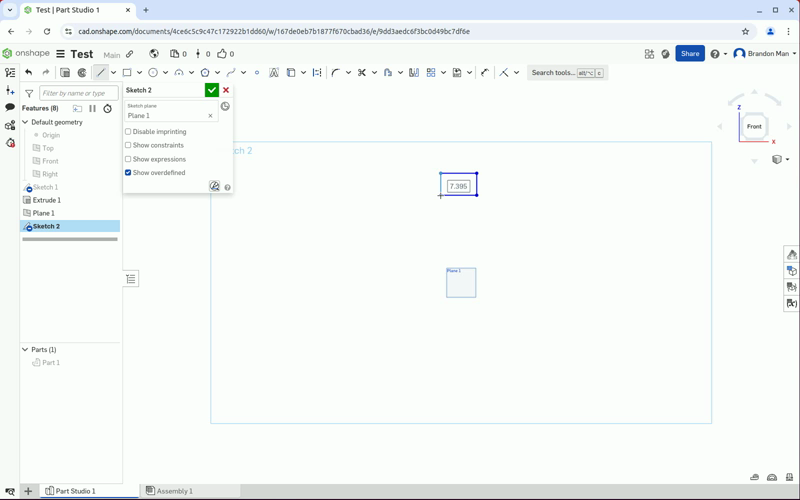
click(440, 195)
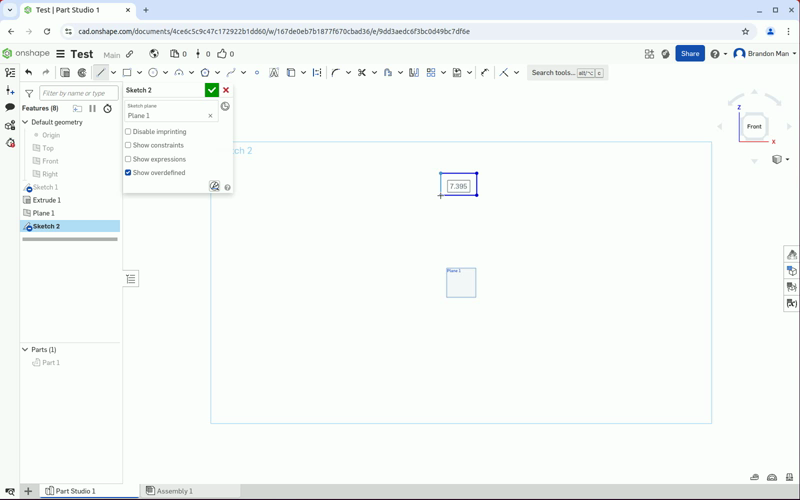
key(esc)
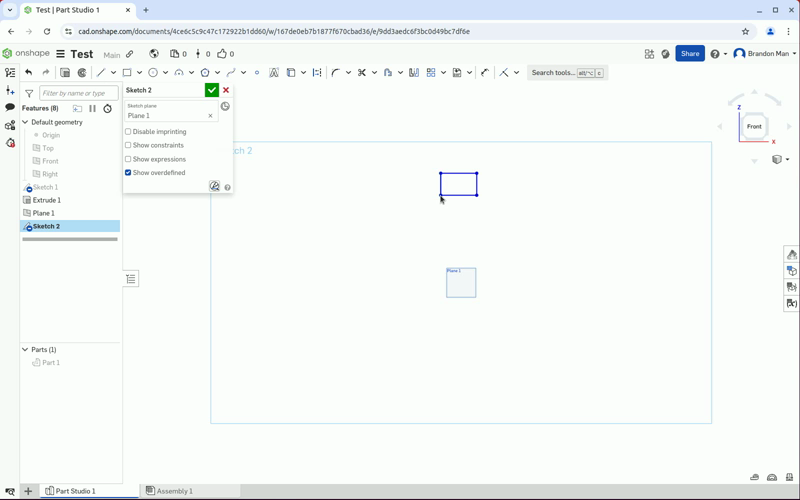
mouse_move(451, 188)
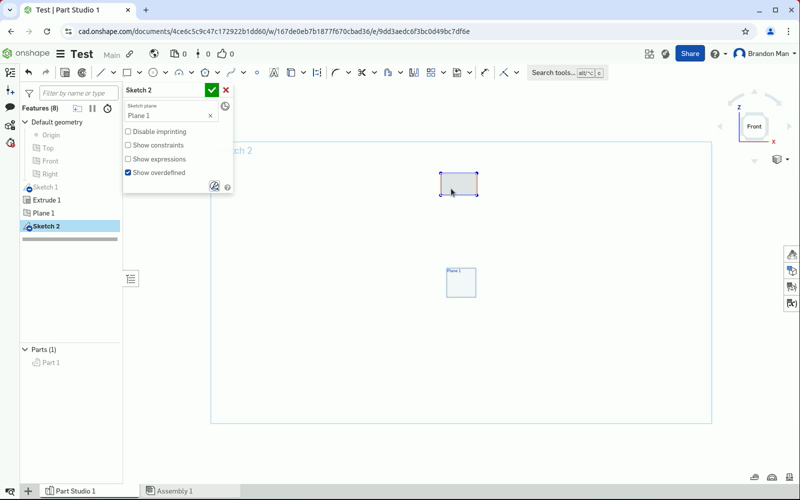
scroll(6)
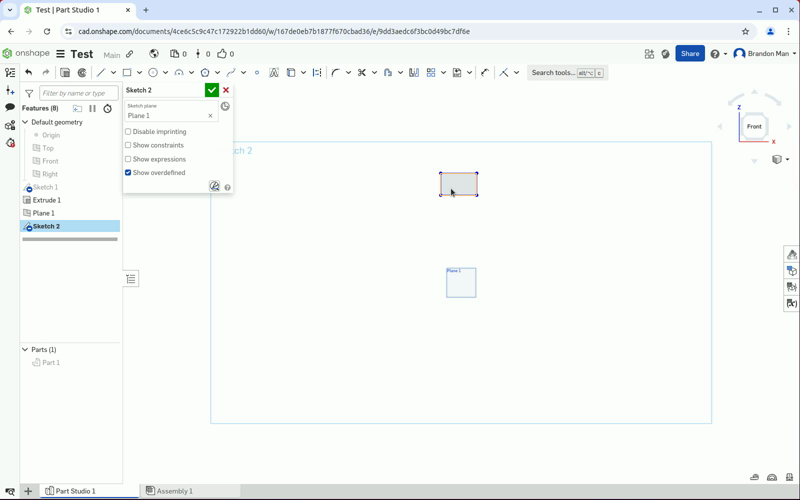
scroll(6)
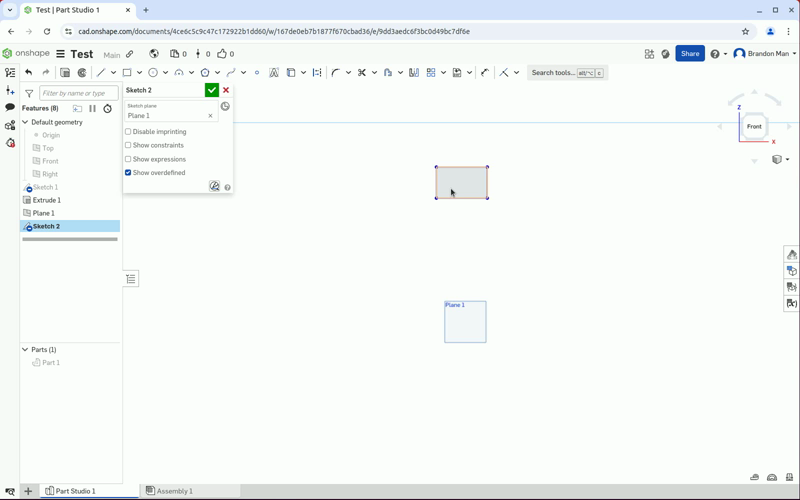
scroll(6)
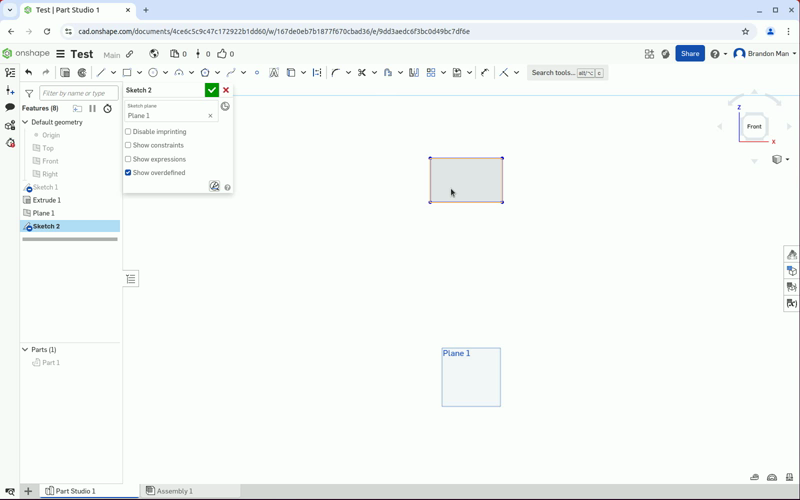
scroll(6)
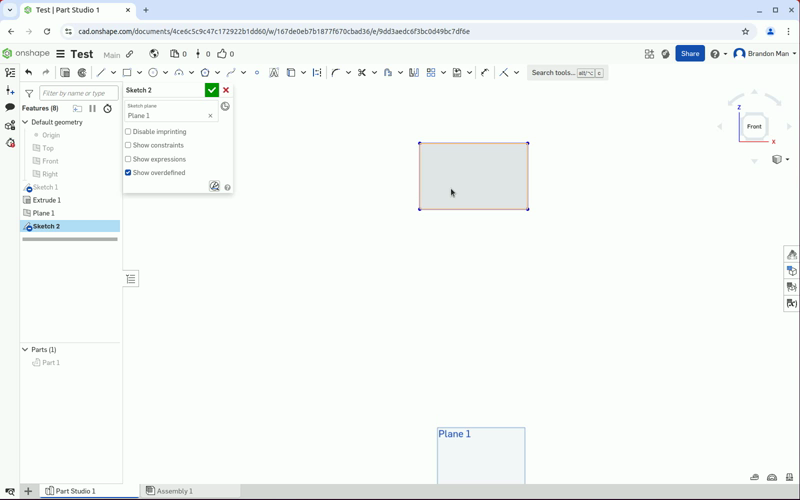
scroll(6)
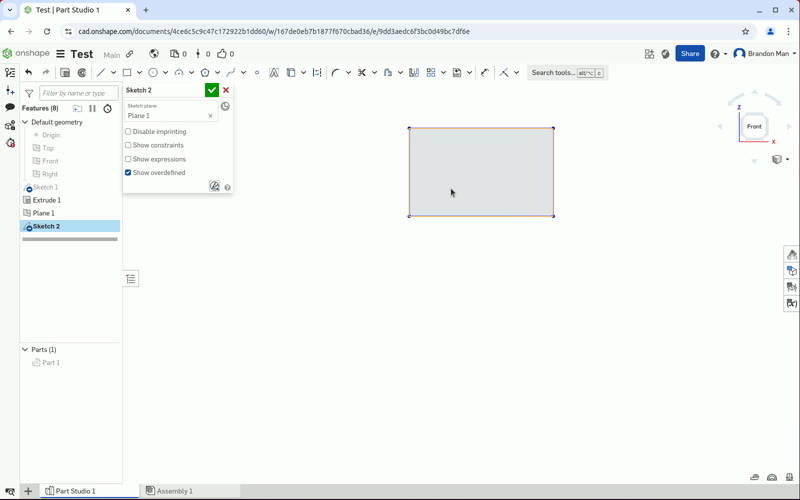
scroll(6)
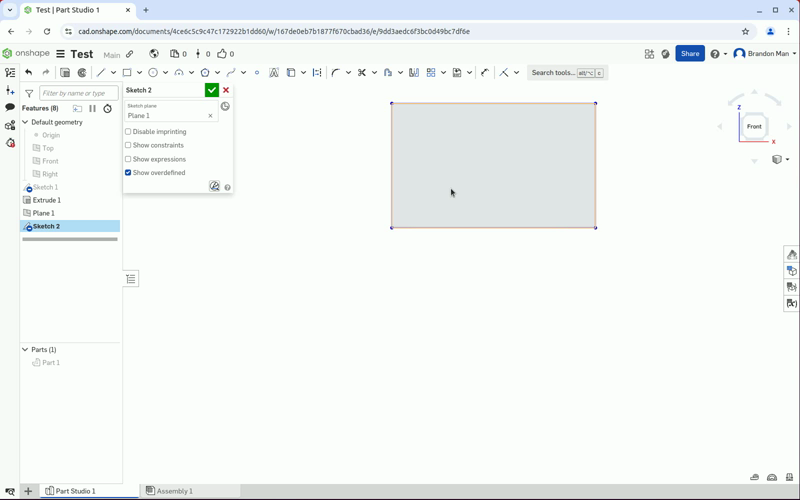
scroll(6)
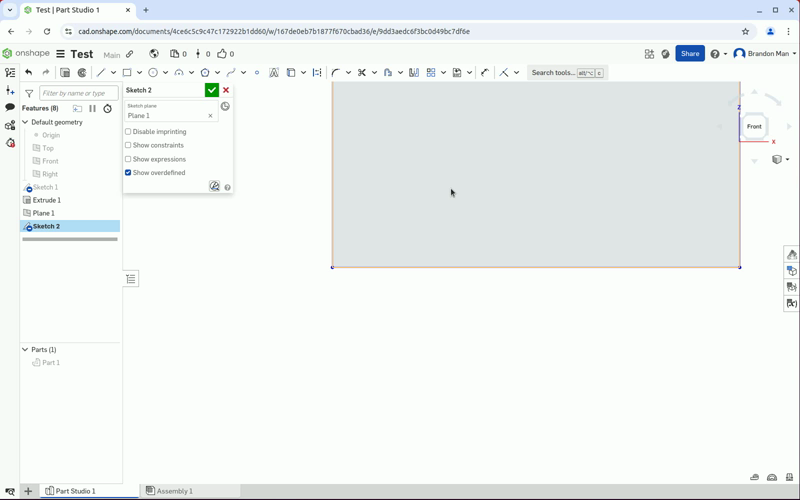
click(451, 188)
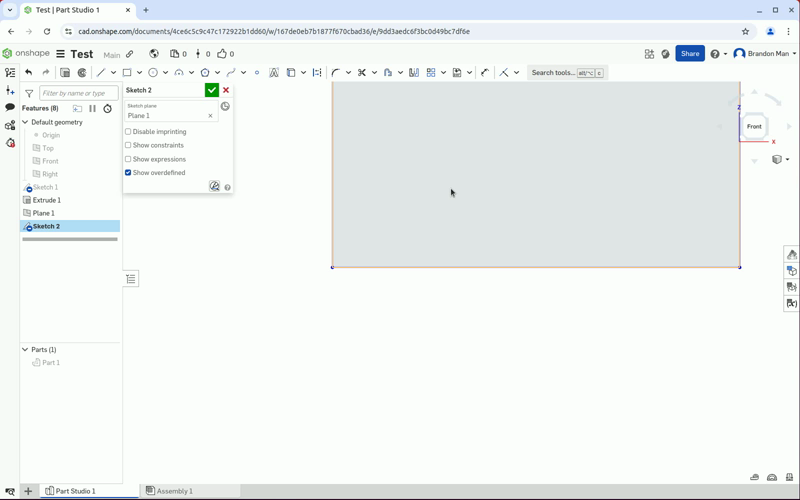
scroll(-6)
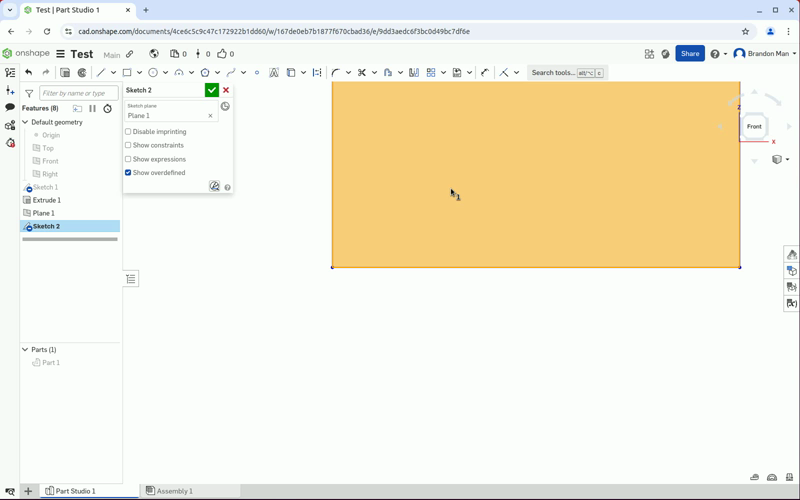
scroll(-6)
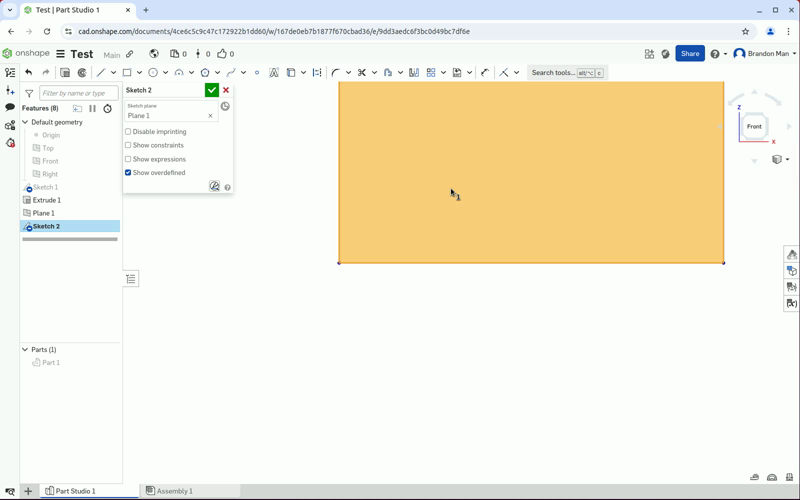
scroll(-6)
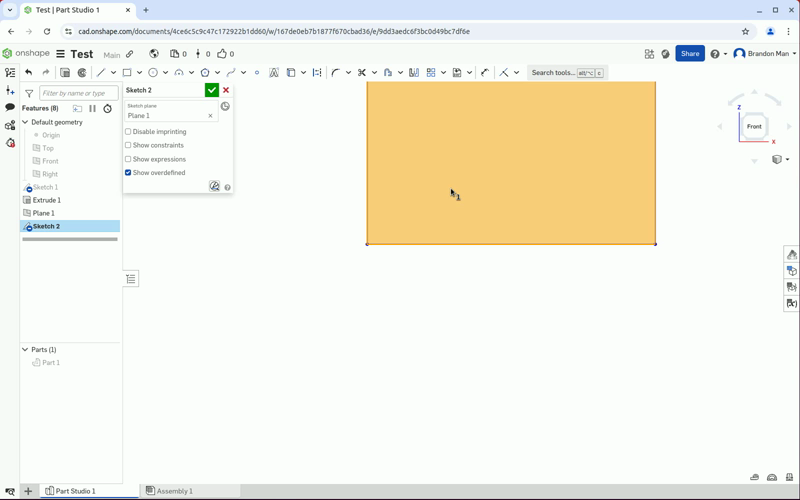
scroll(-6)
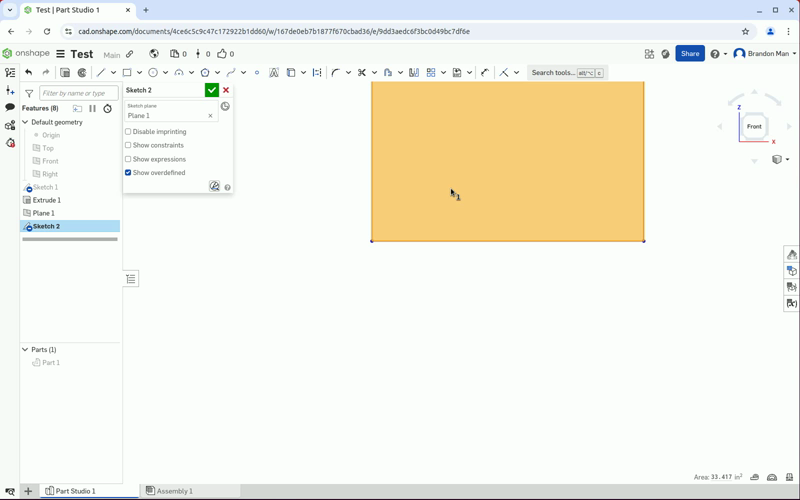
scroll(-6)
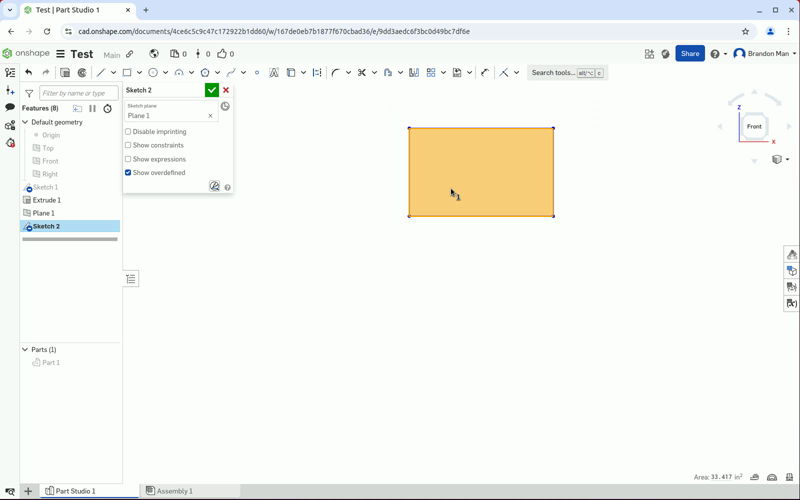
scroll(-6)
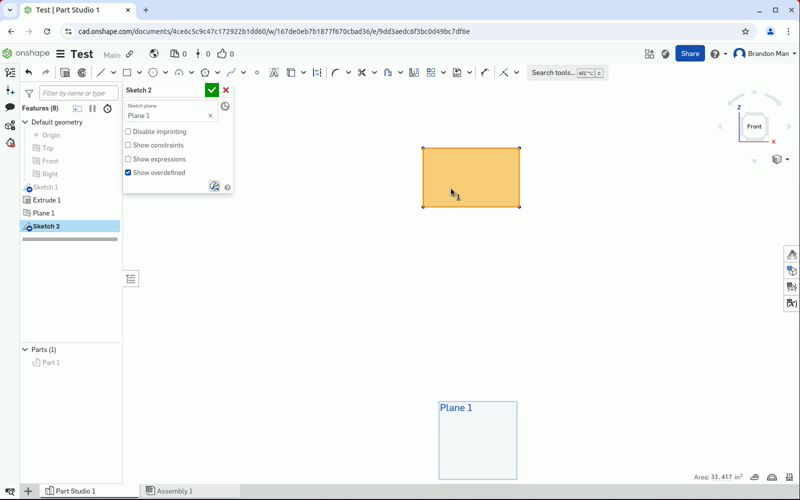
scroll(-6)
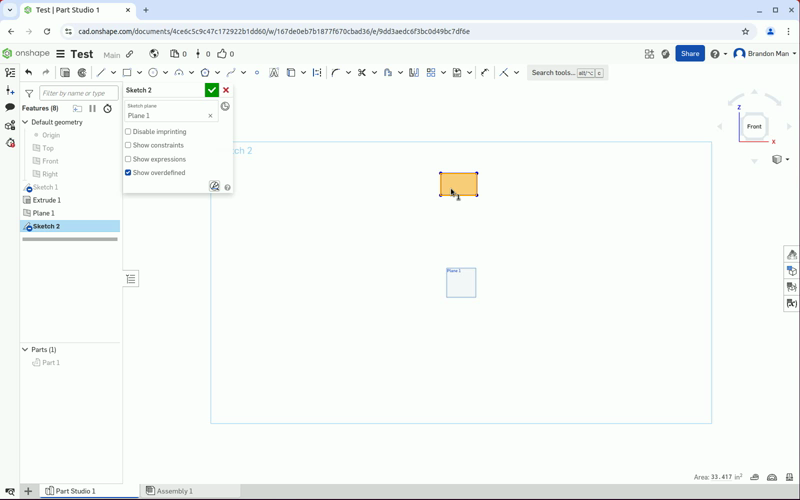
mouse_move(73, 352)
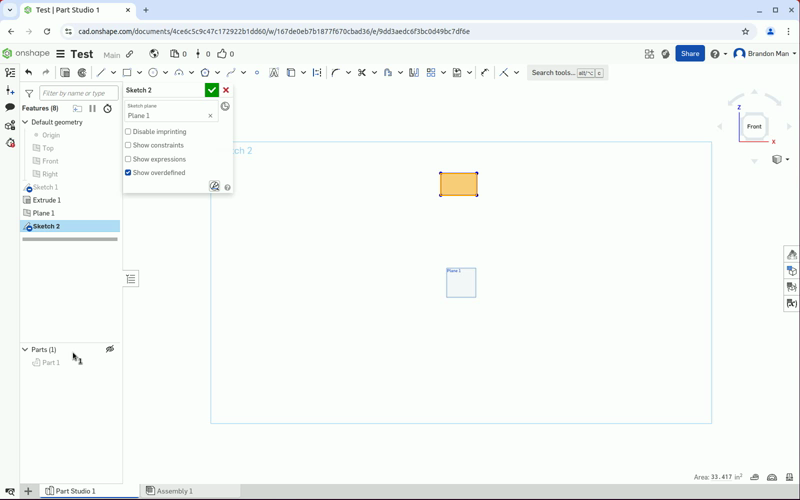
key(shift+y)
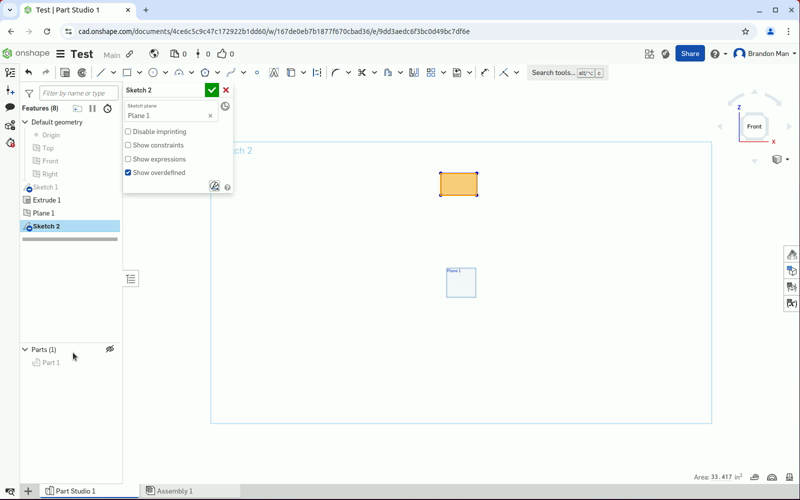
key(shift+e)
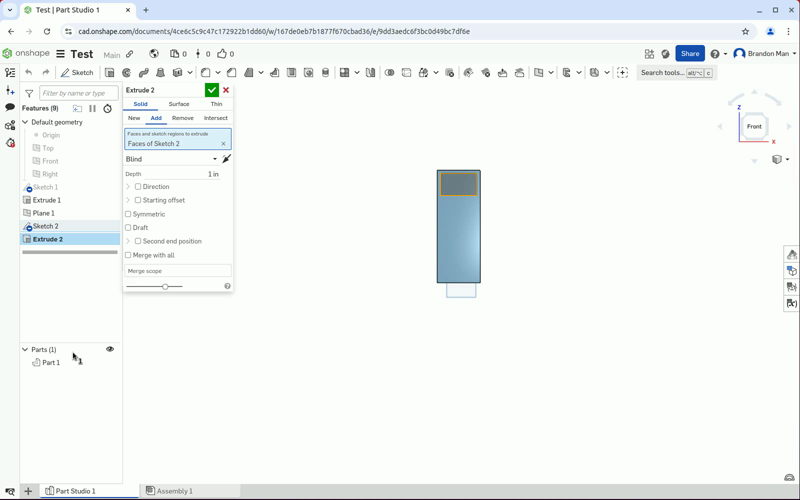
mouse_move(143, 106)
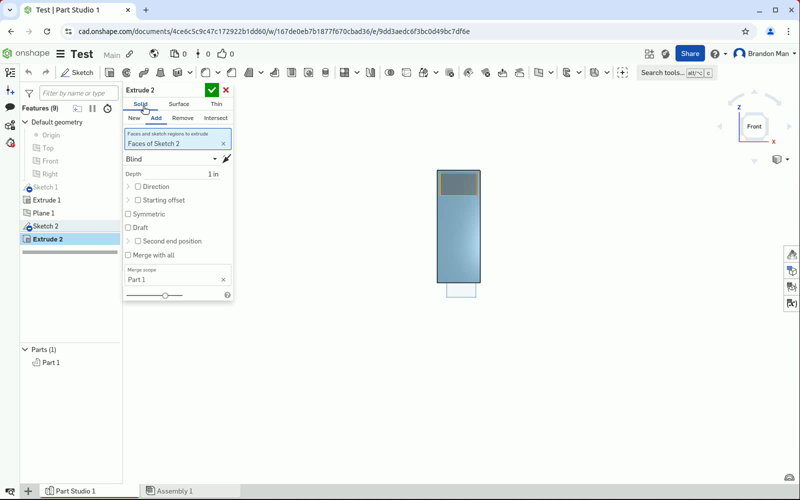
click(143, 106)
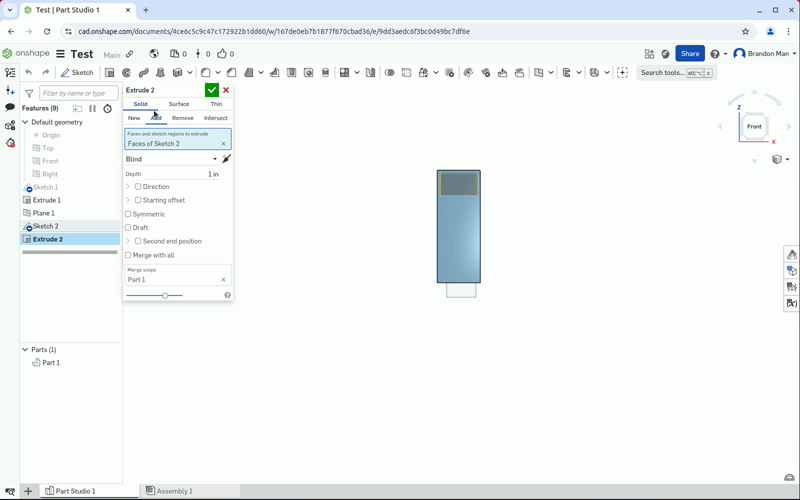
mouse_move(186, 120)
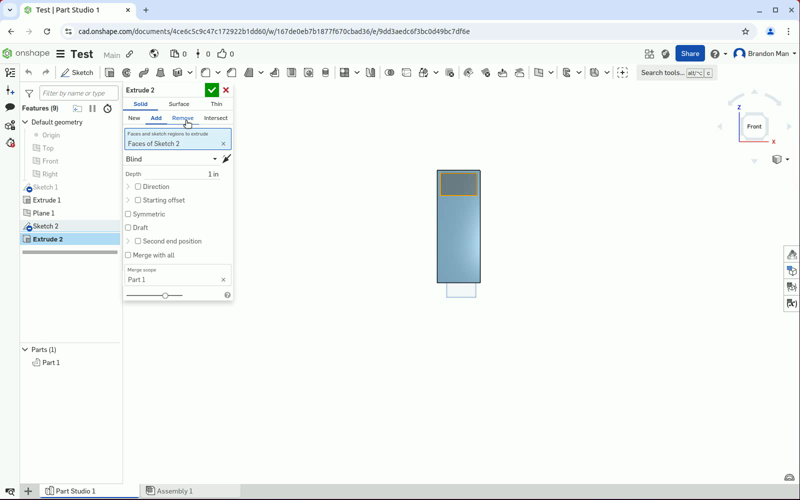
click(186, 120)
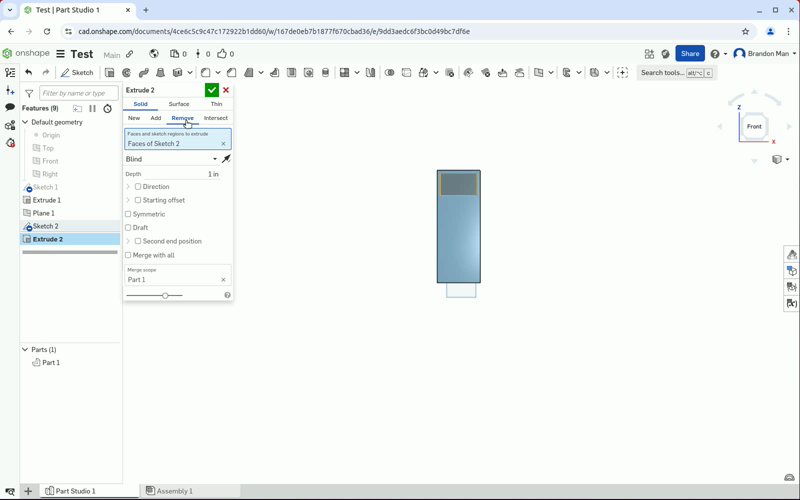
key(tab, 4)
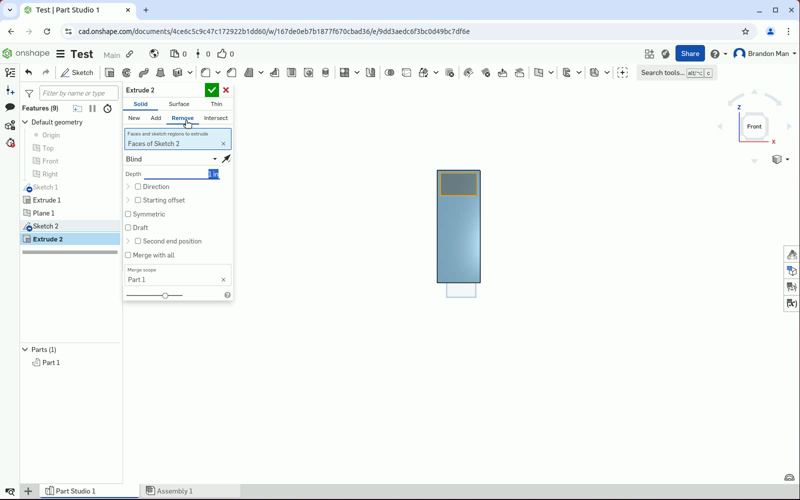
text(4.333)
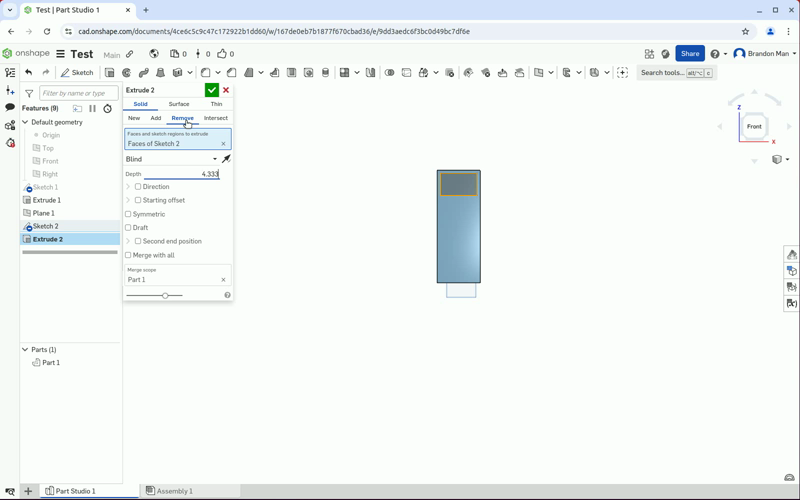
key(tab, 6)
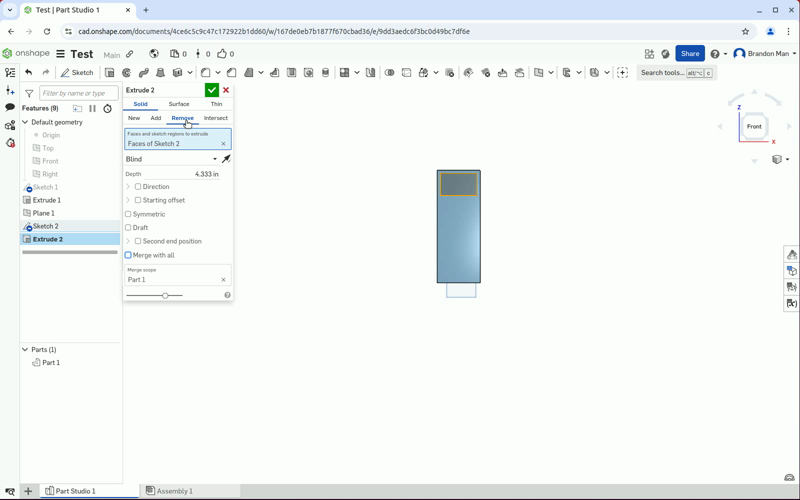
key(space)
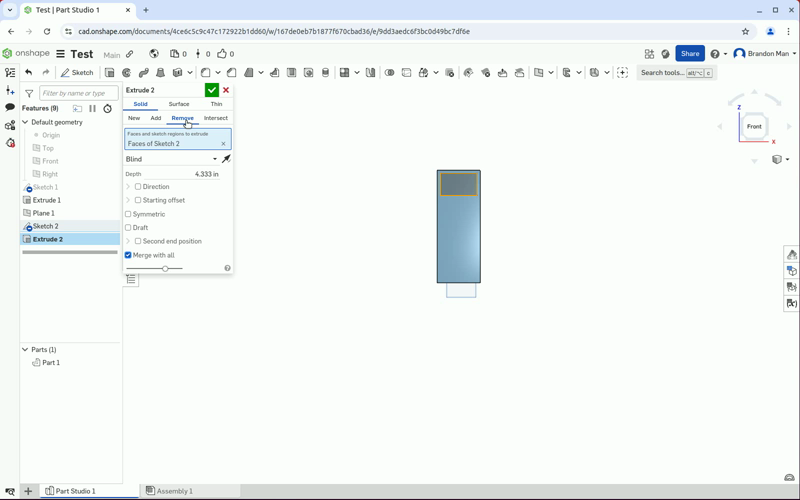
key(enter)
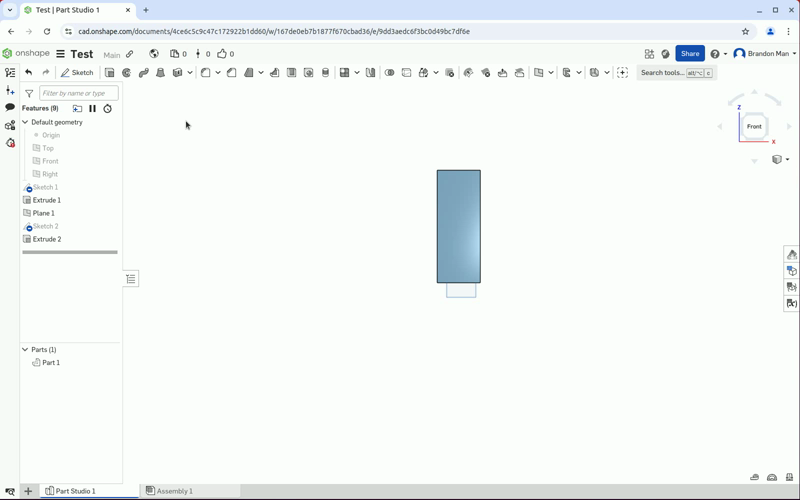
key(shift+h)
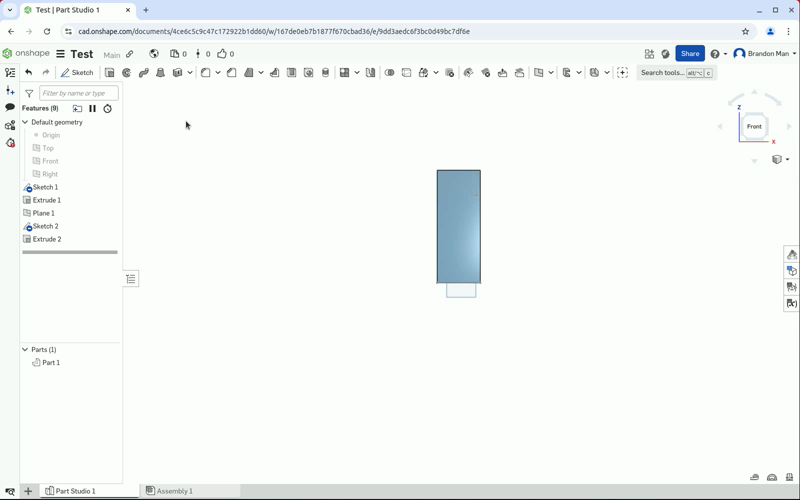
key(shift+h)
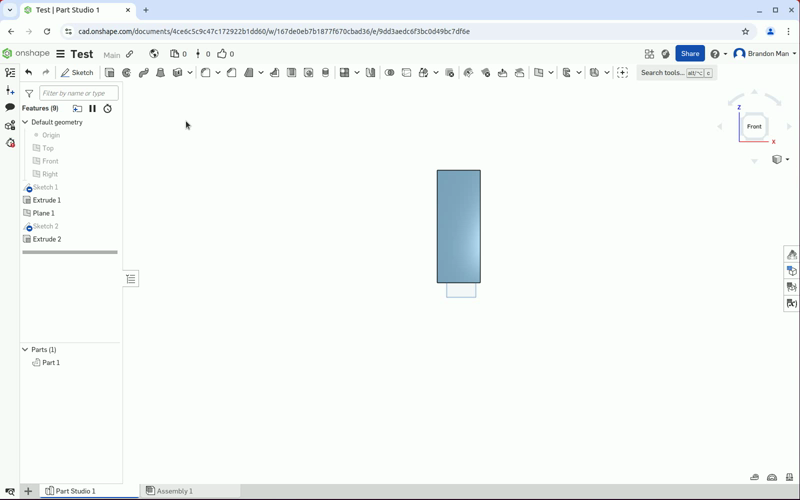
mouse_move(73, 189)
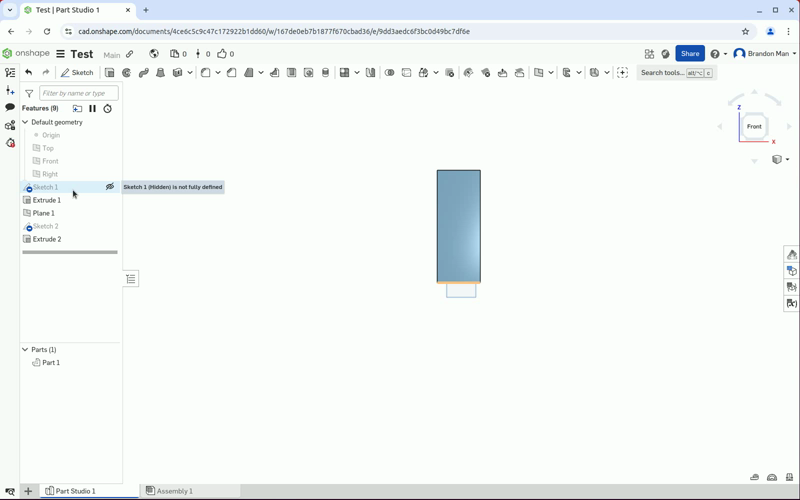
click(73, 189)
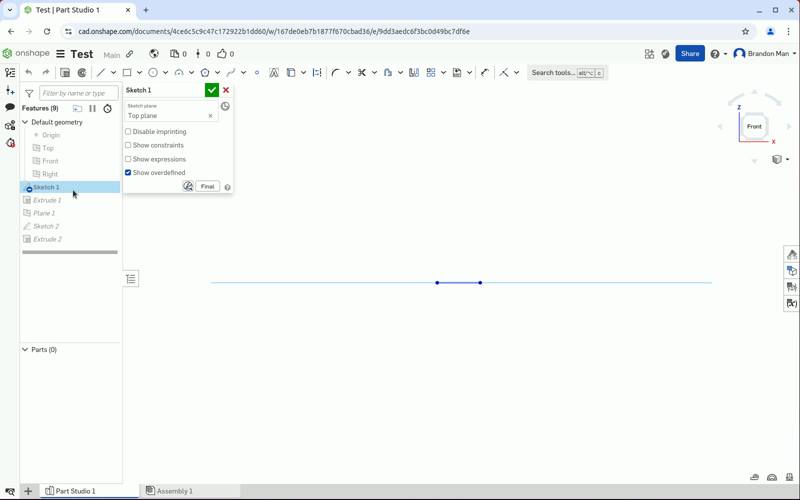
mouse_move(229, 92)
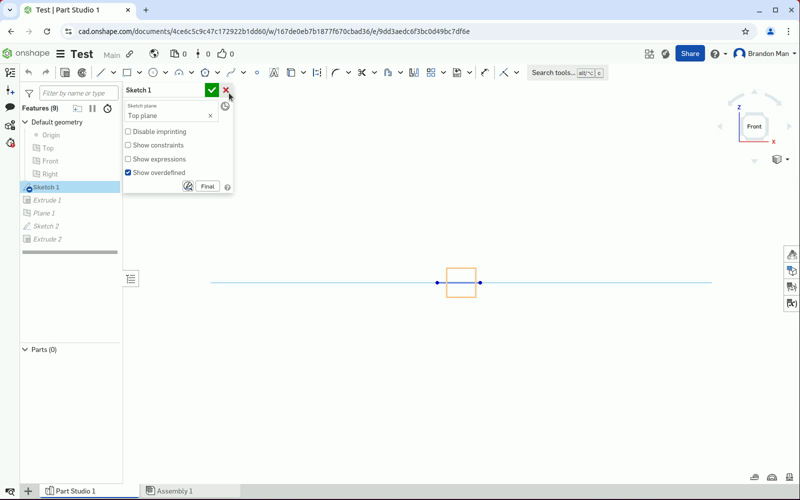
click(229, 92)
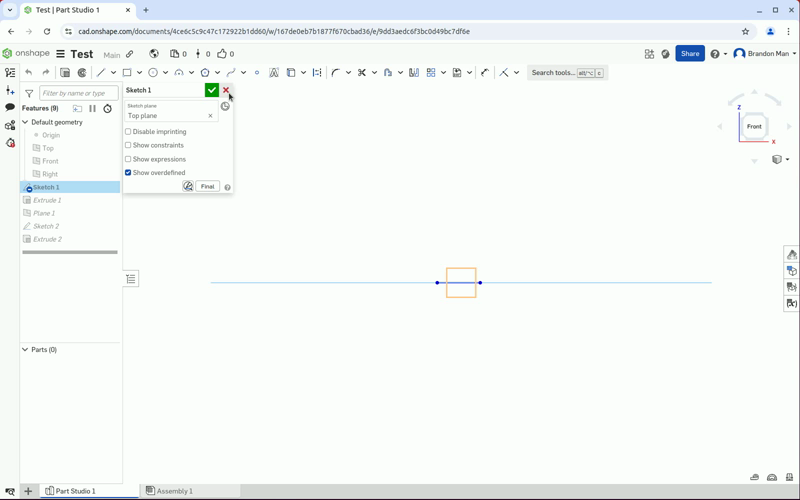
key(shift+s)
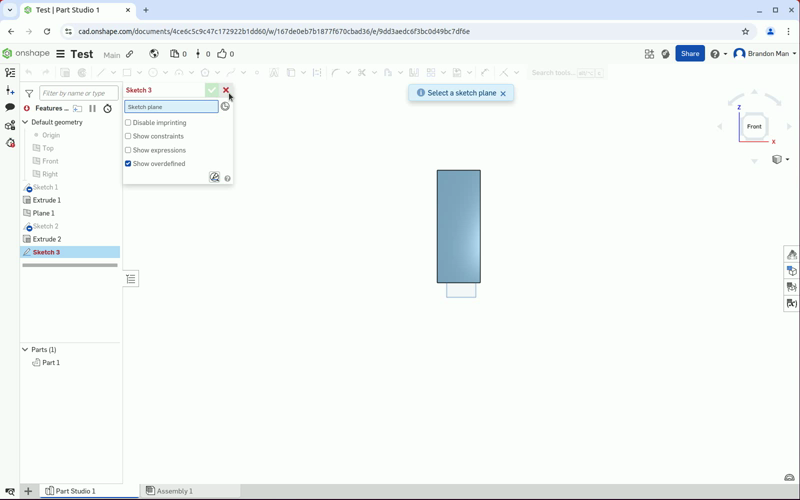
mouse_move(73, 215)
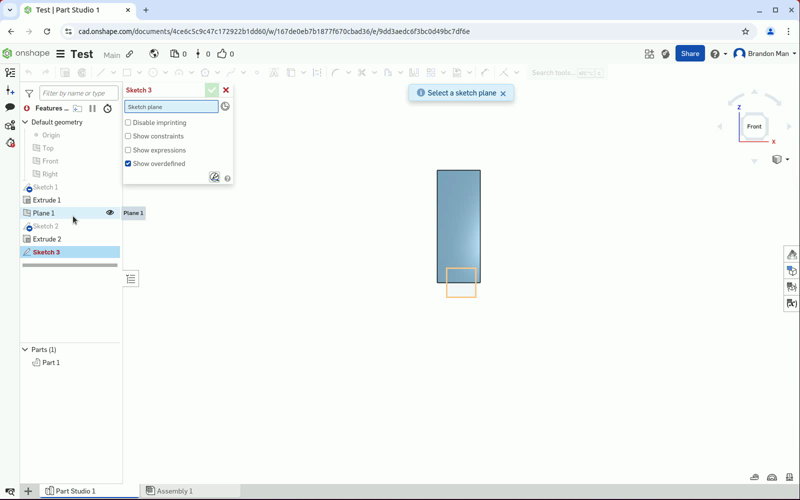
click(73, 215)
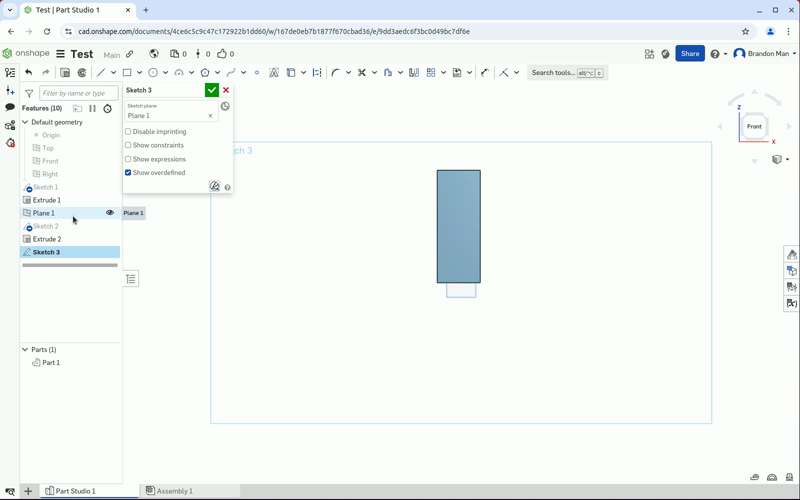
mouse_move(73, 352)
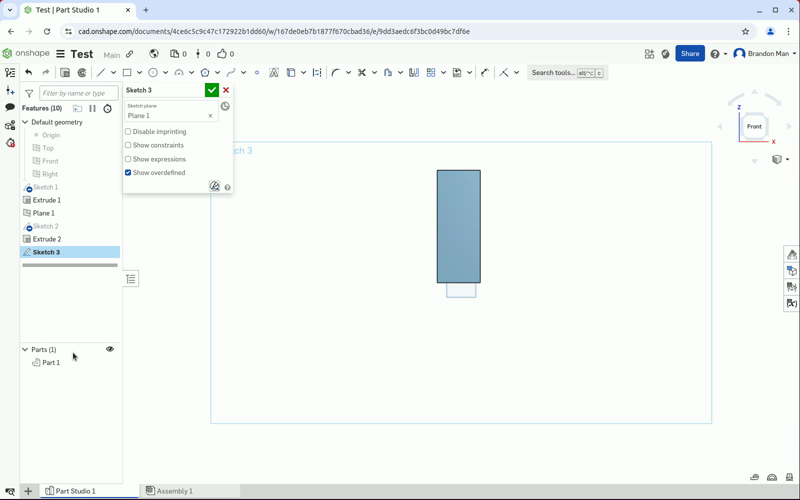
key(y)
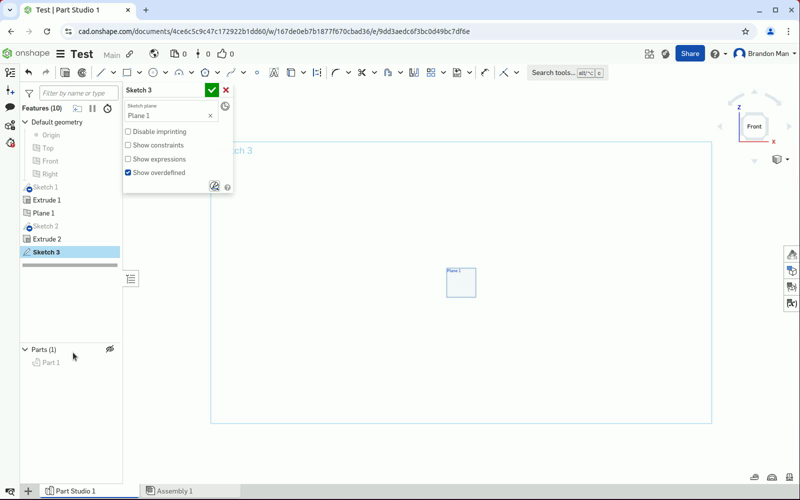
key(l)
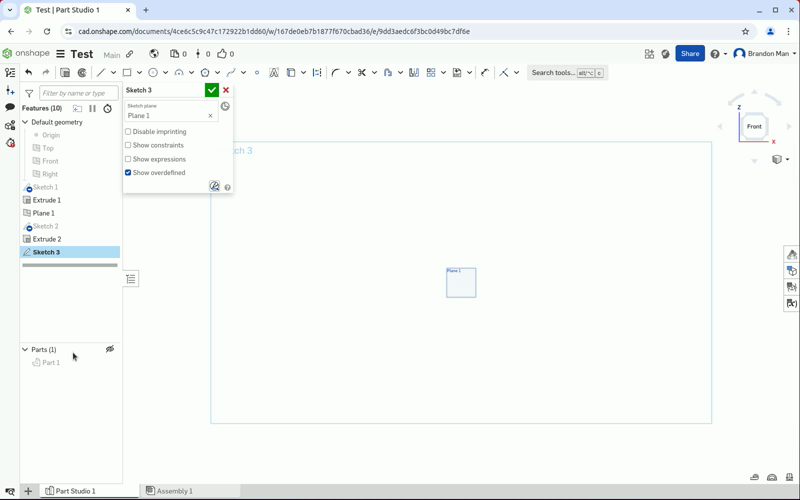
key_down(shift)
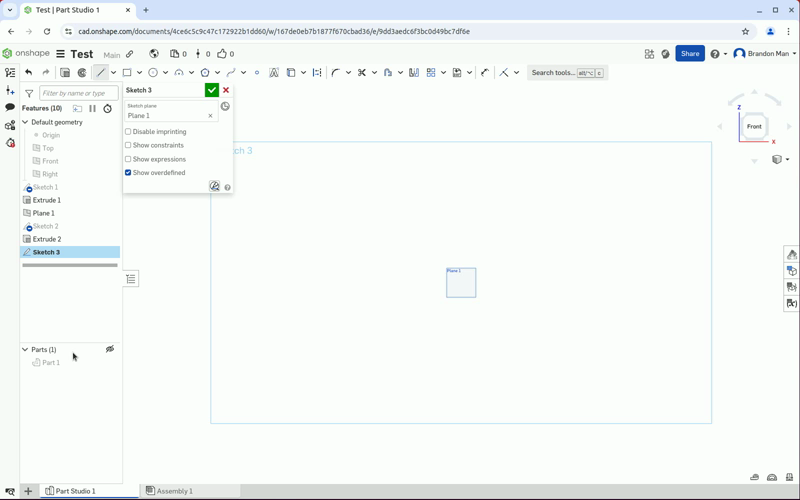
mouse_move(440, 225)
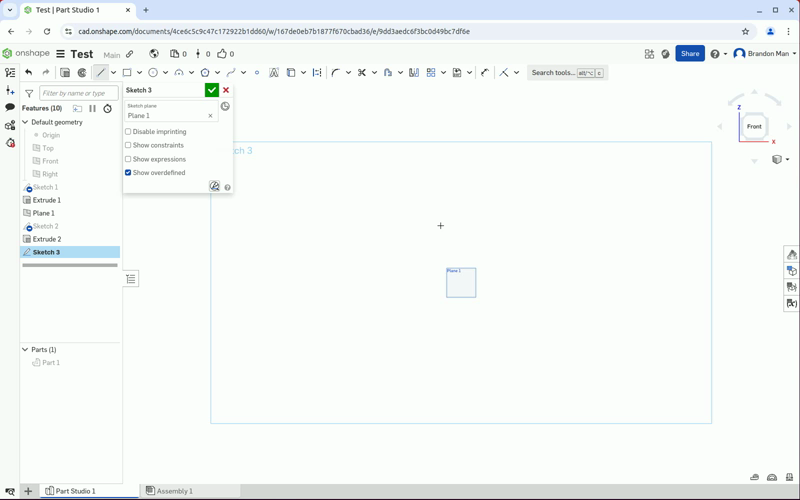
click(440, 225)
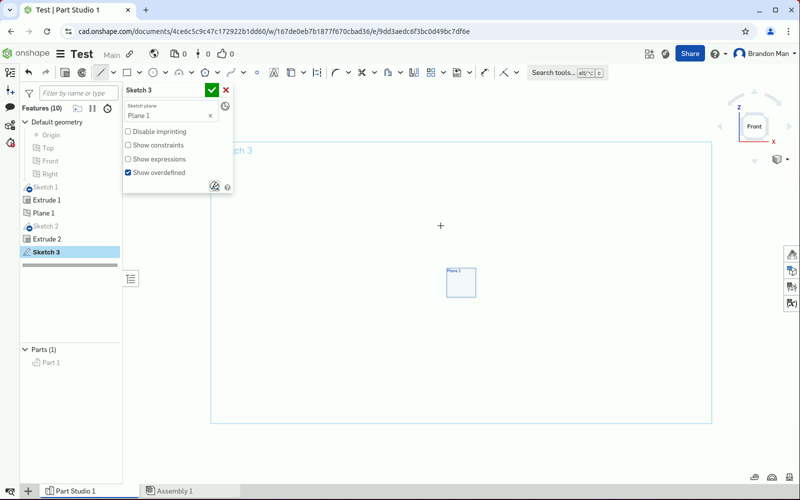
key_up(shift)
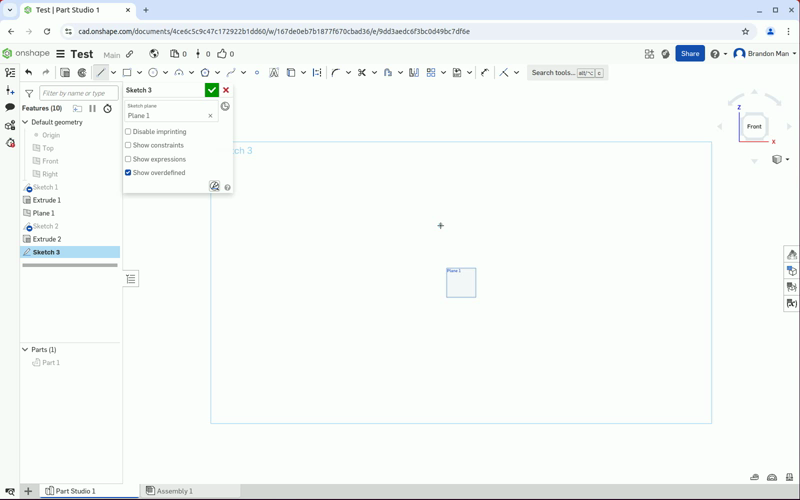
key_down(shift)
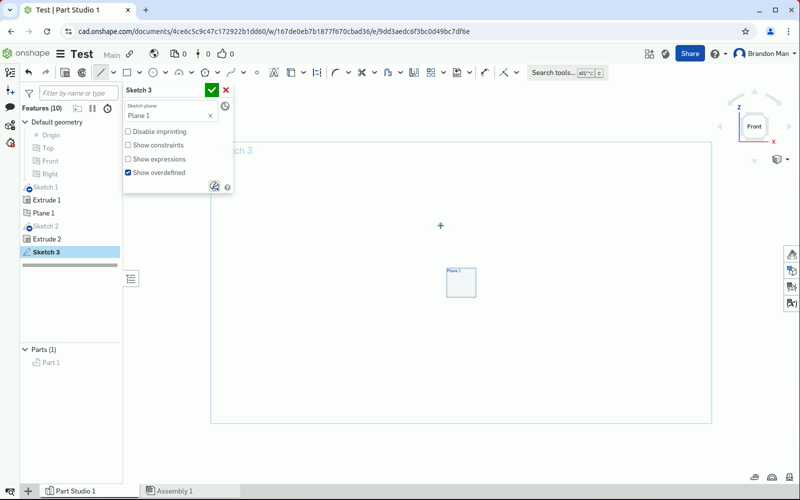
mouse_move(470, 225)
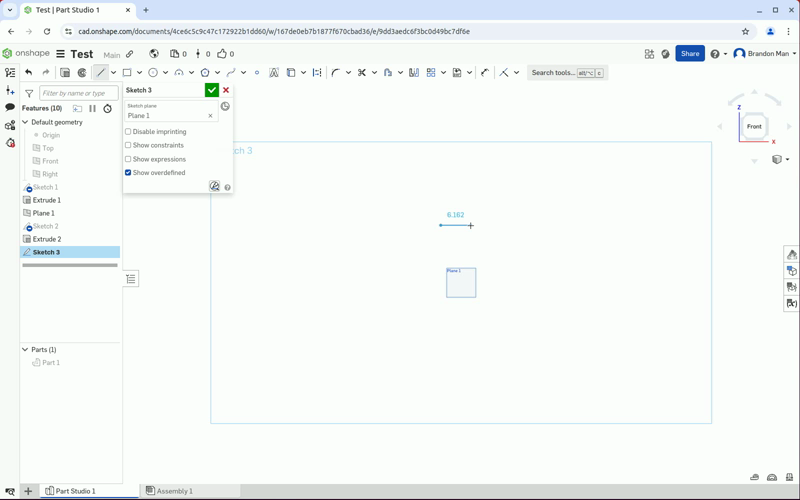
mouse_move(476, 225)
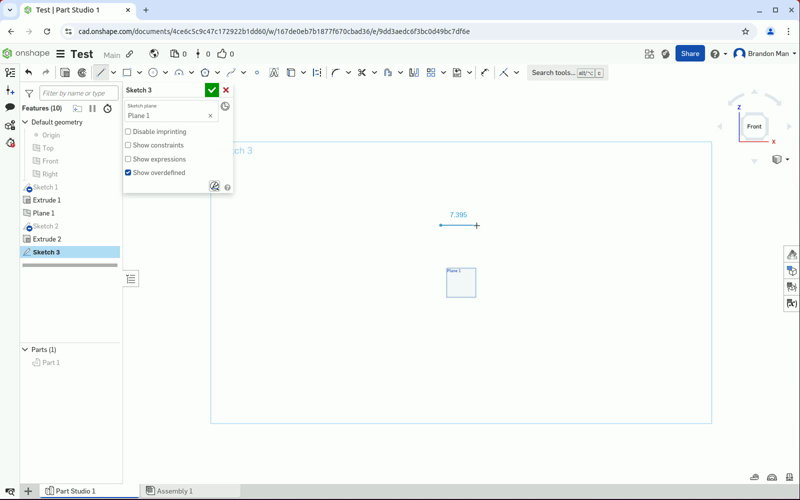
click(476, 225)
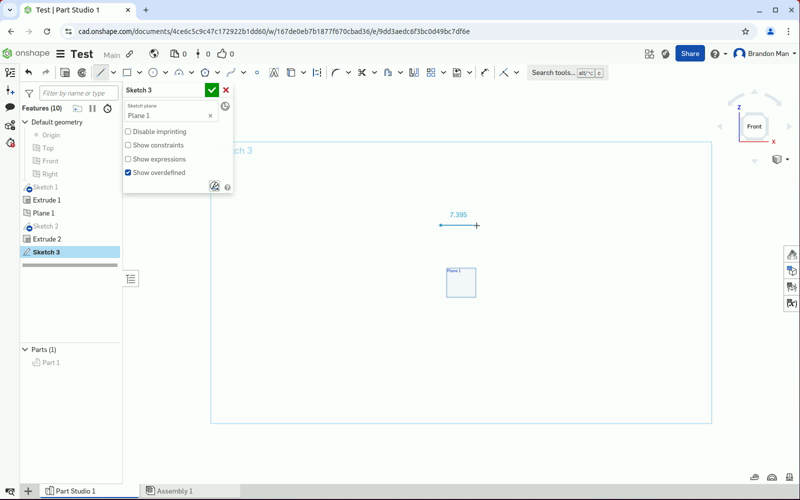
key_up(shift)
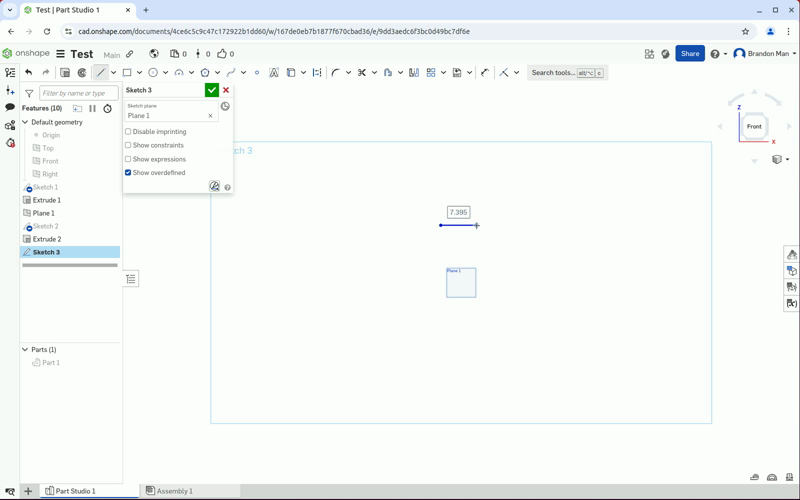
key_down(shift)
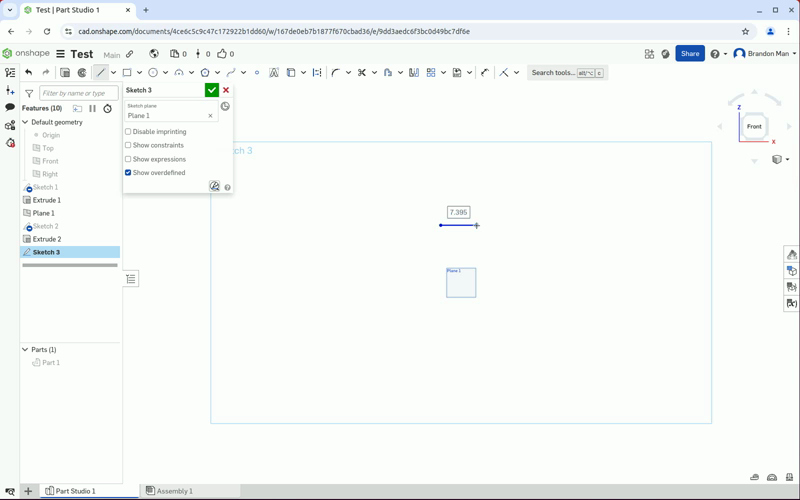
mouse_move(506, 225)
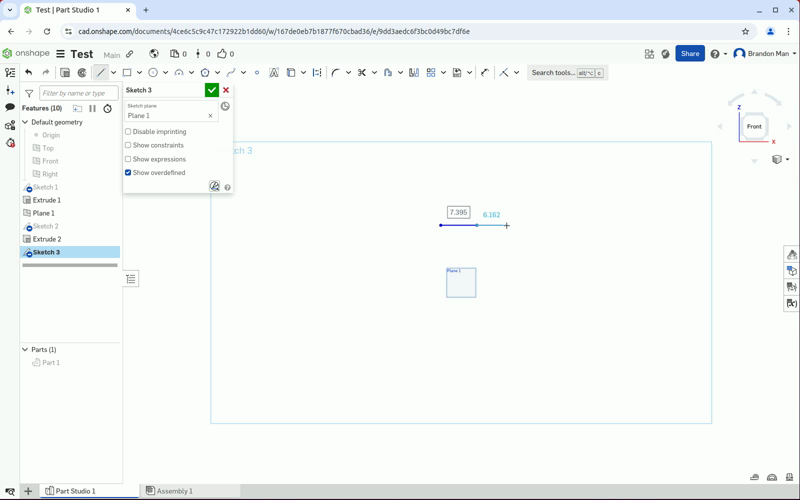
mouse_move(476, 204)
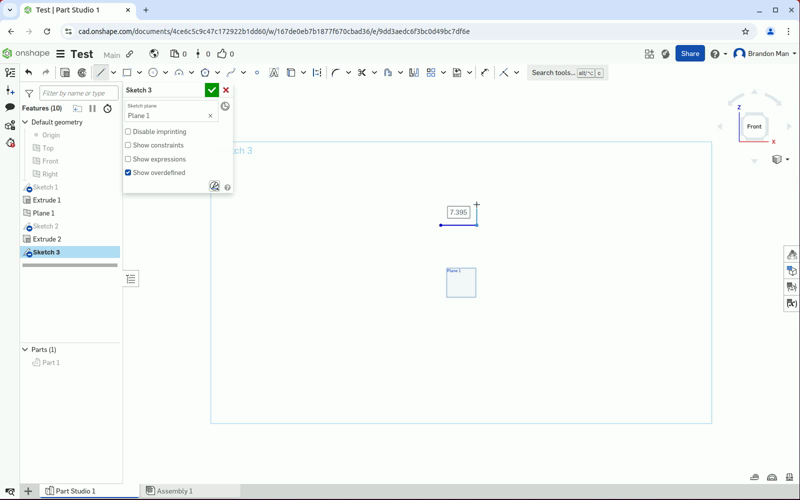
click(476, 204)
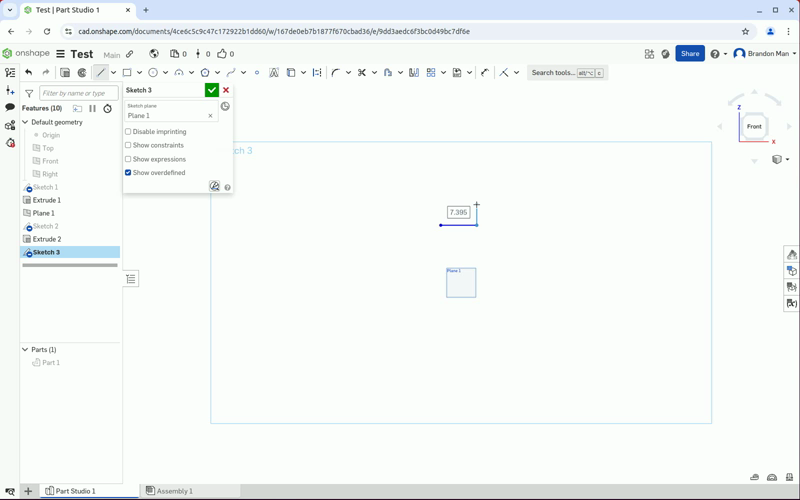
key_up(shift)
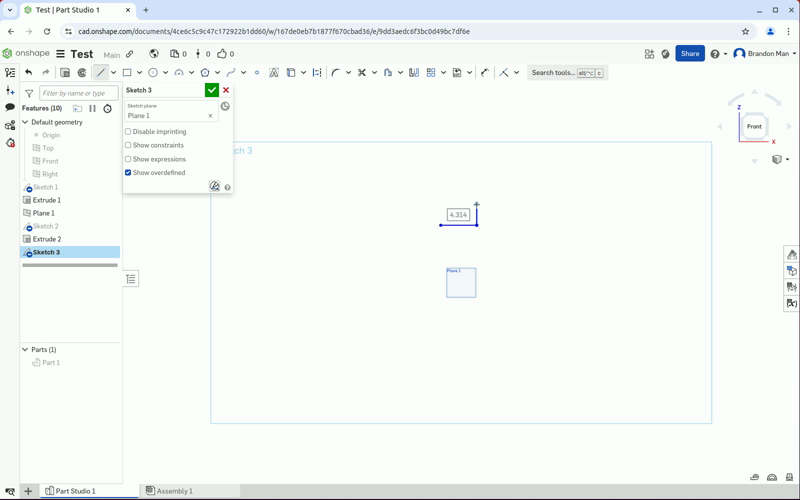
key_down(shift)
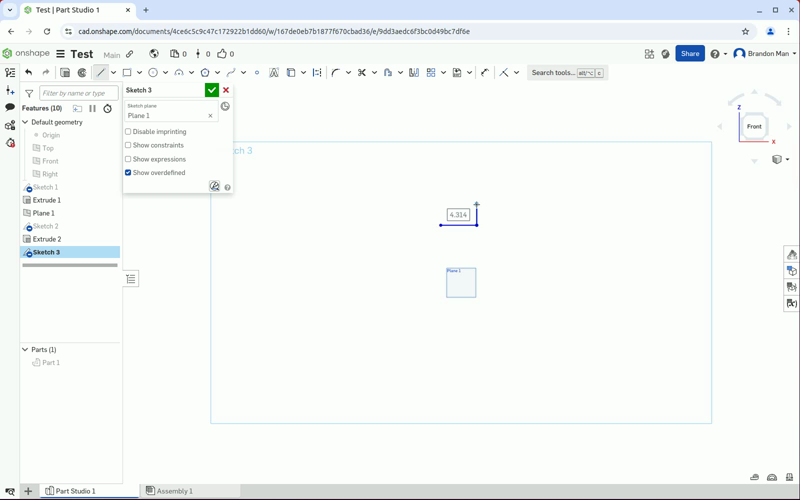
mouse_move(506, 204)
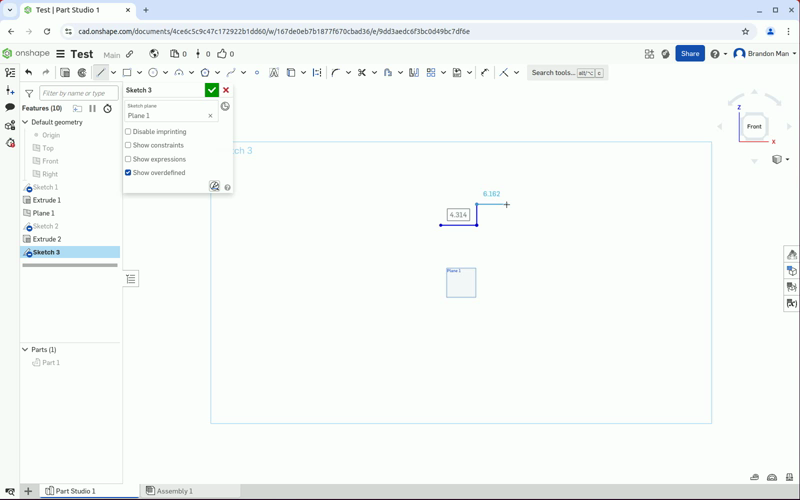
mouse_move(440, 204)
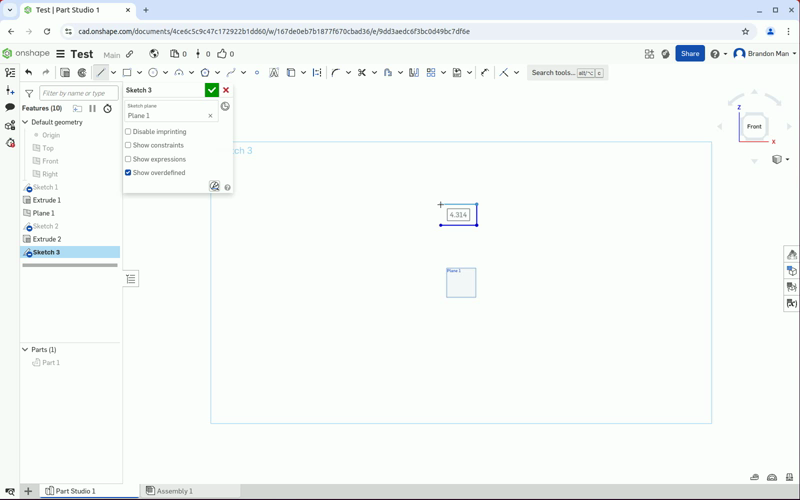
click(440, 204)
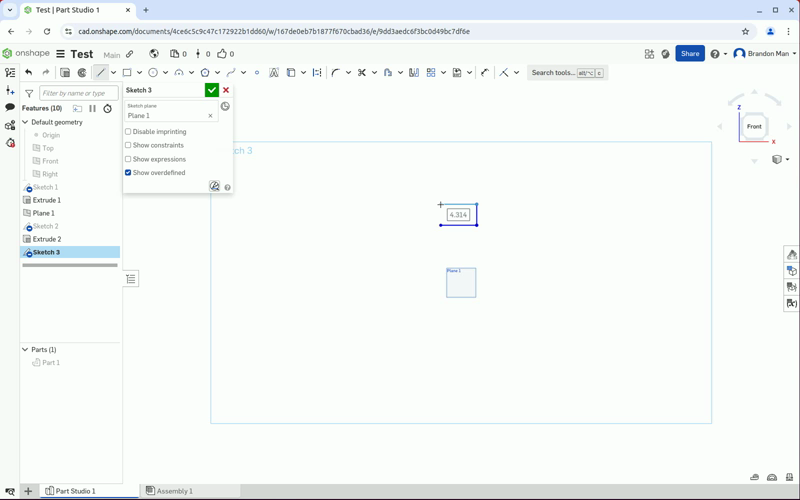
key_up(shift)
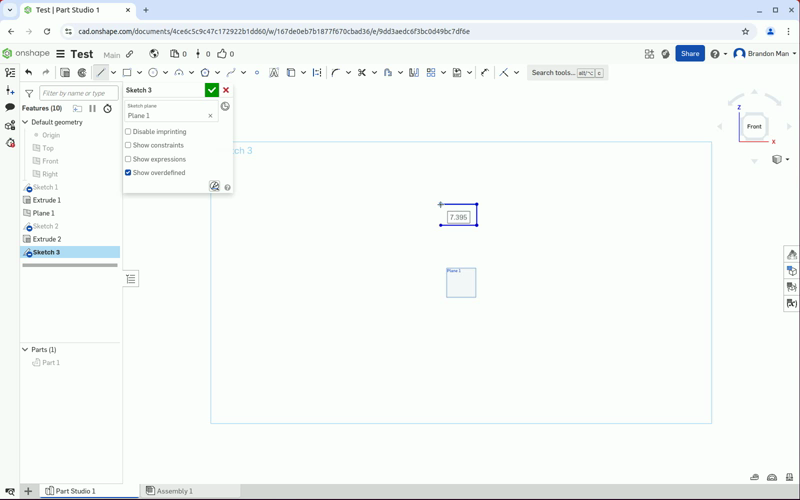
mouse_move(470, 204)
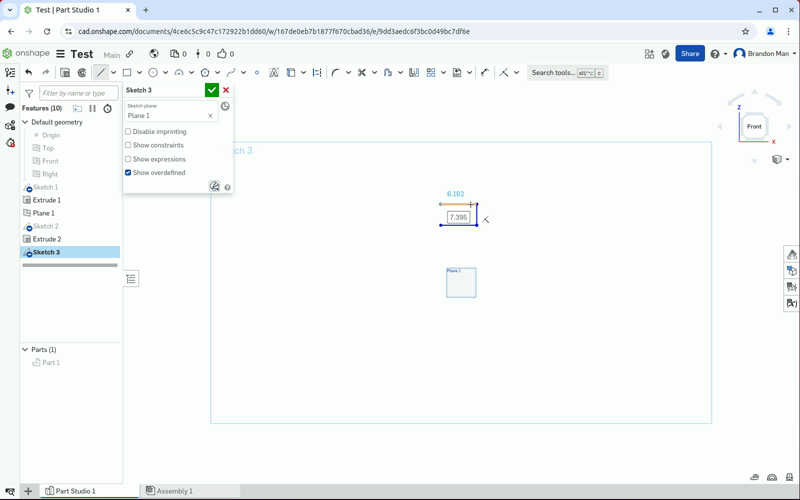
key_down(shift)
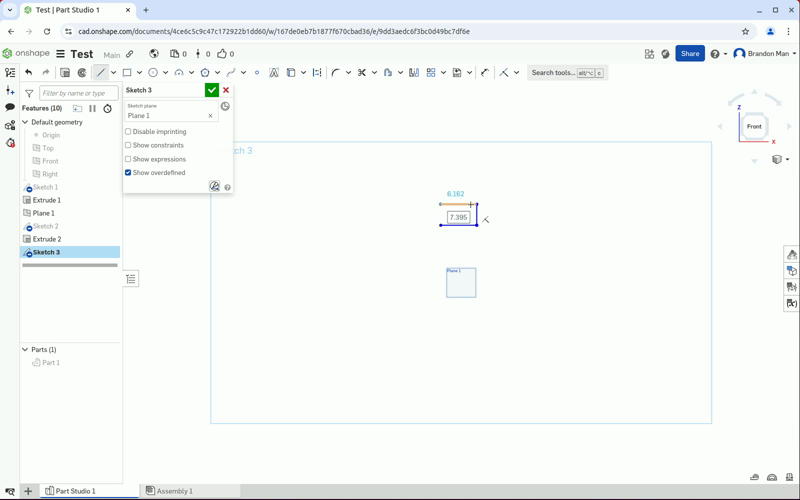
mouse_move(440, 225)
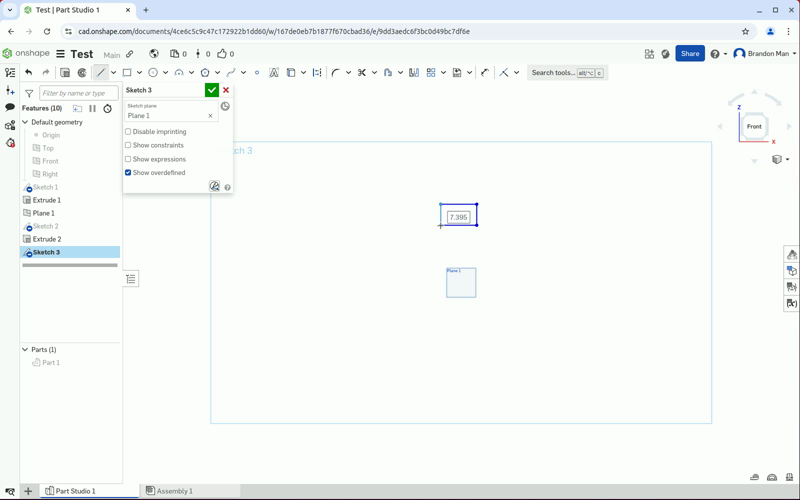
key_up(shift)
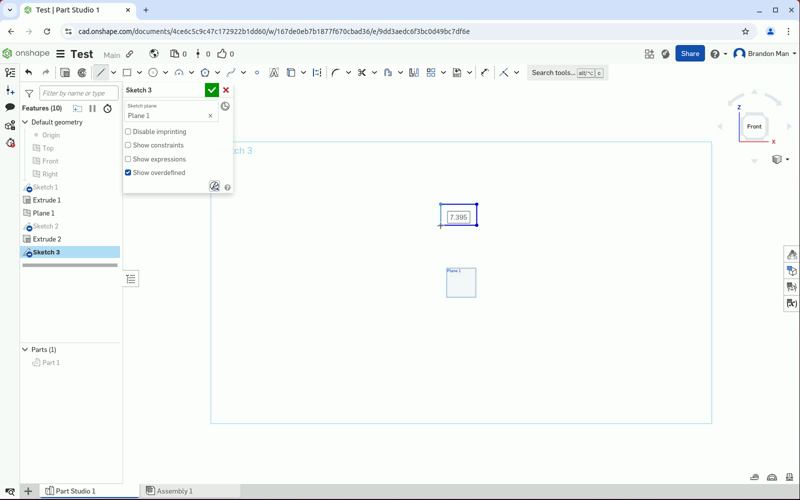
click(440, 225)
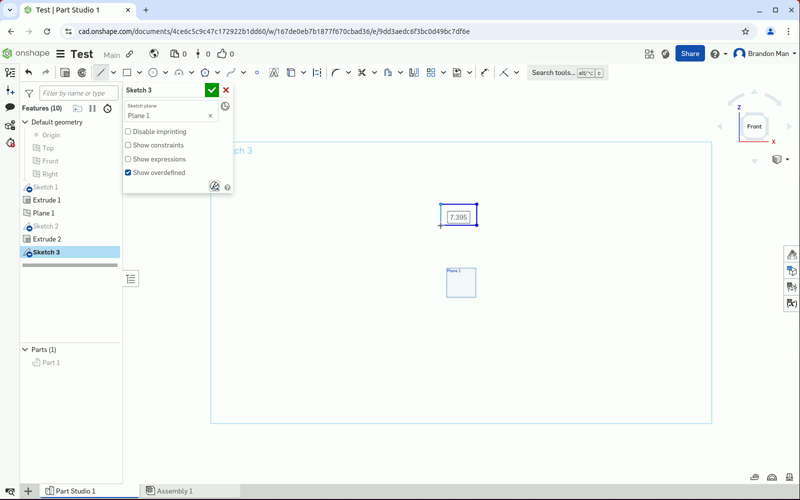
key(esc)
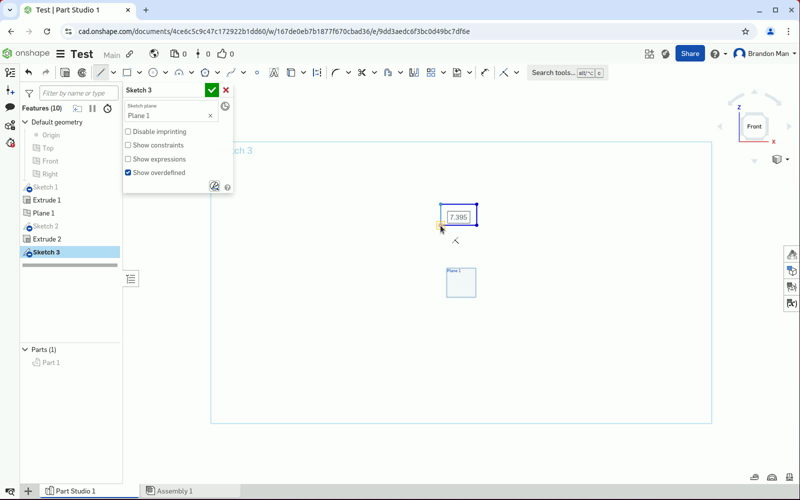
mouse_move(473, 220)
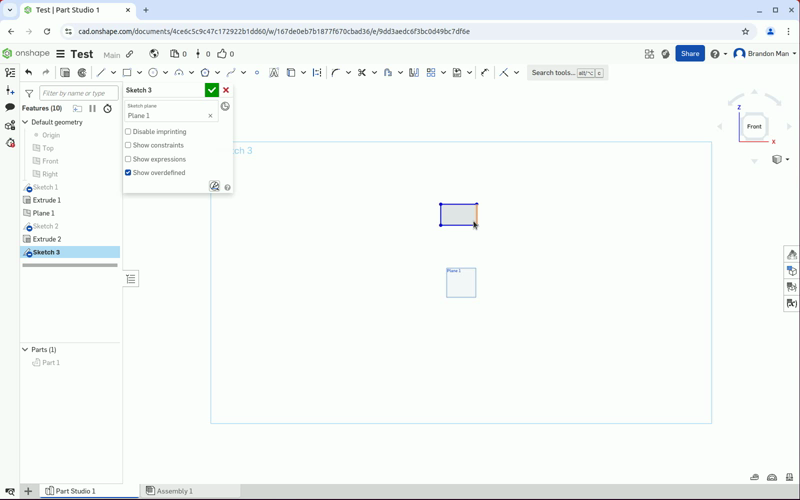
scroll(6)
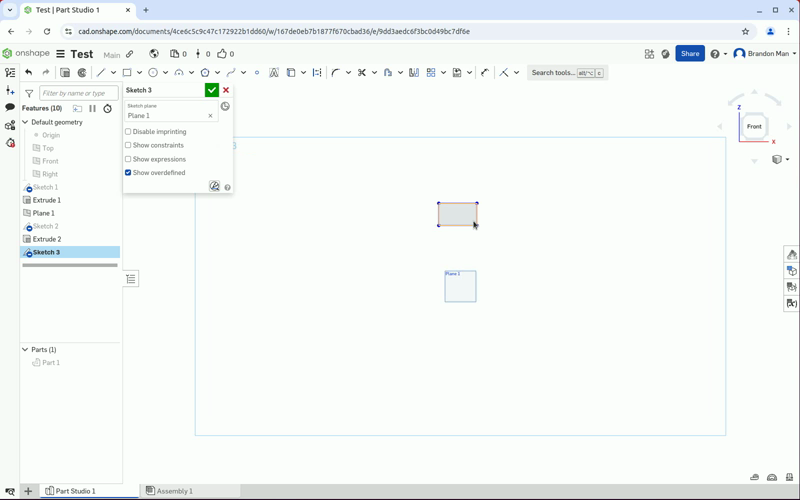
scroll(6)
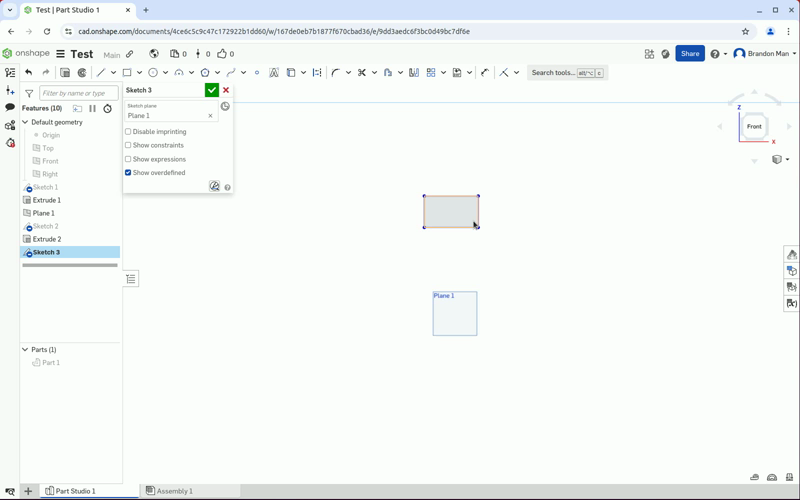
scroll(6)
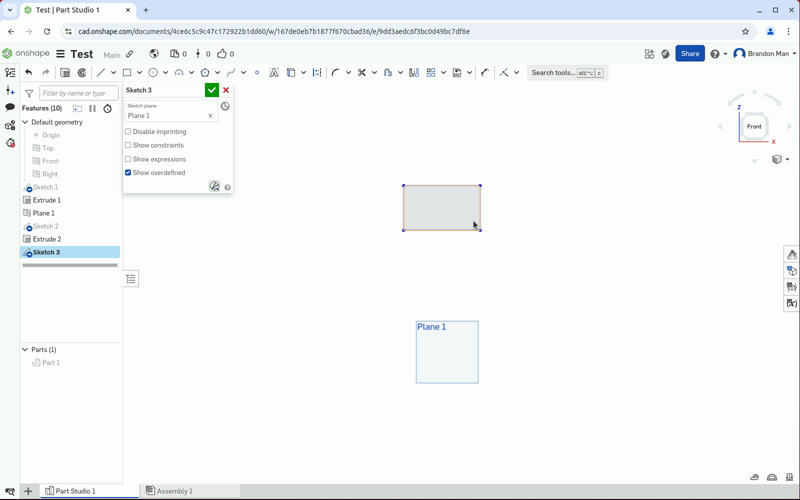
scroll(6)
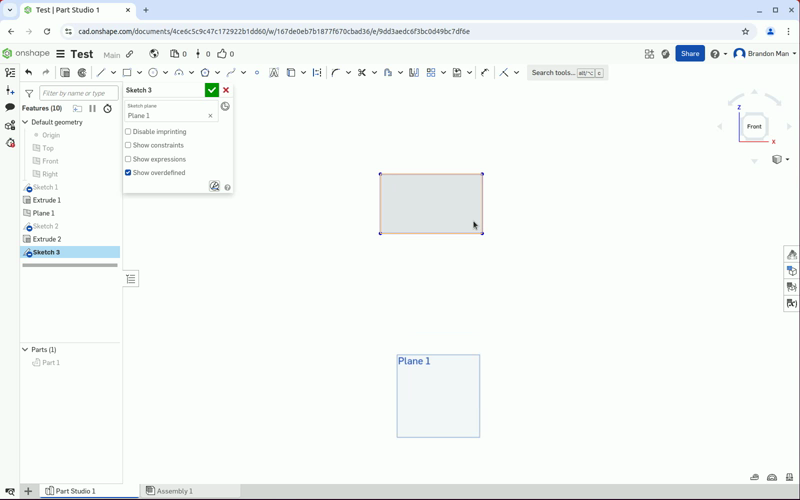
scroll(6)
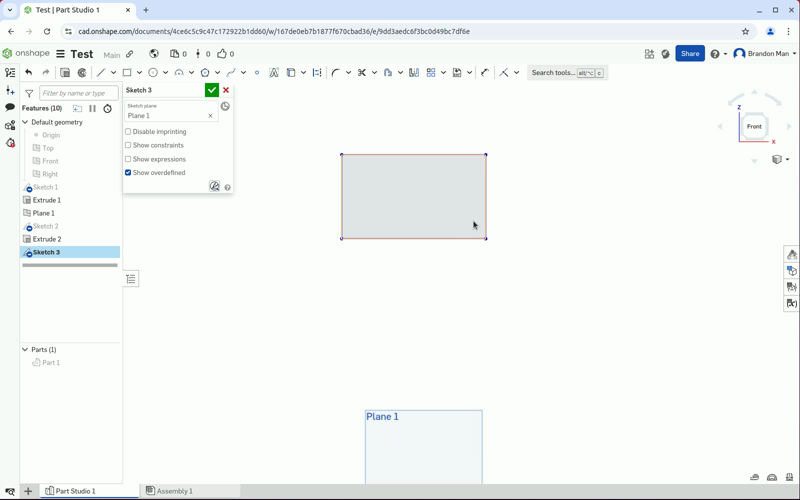
scroll(6)
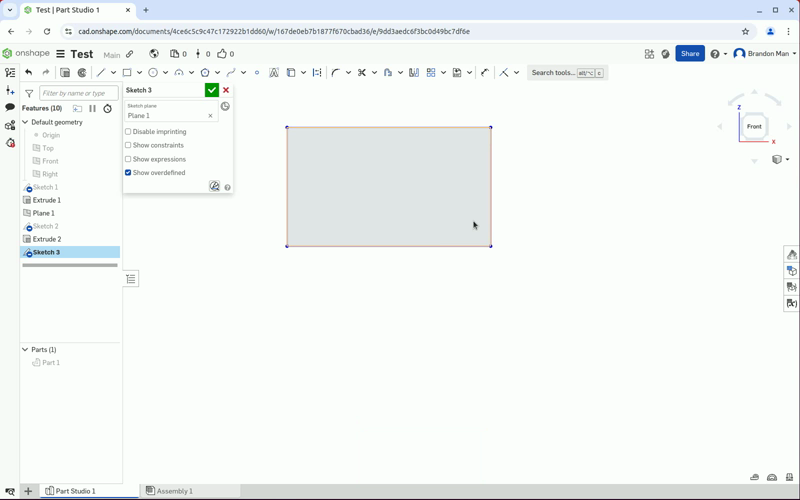
scroll(6)
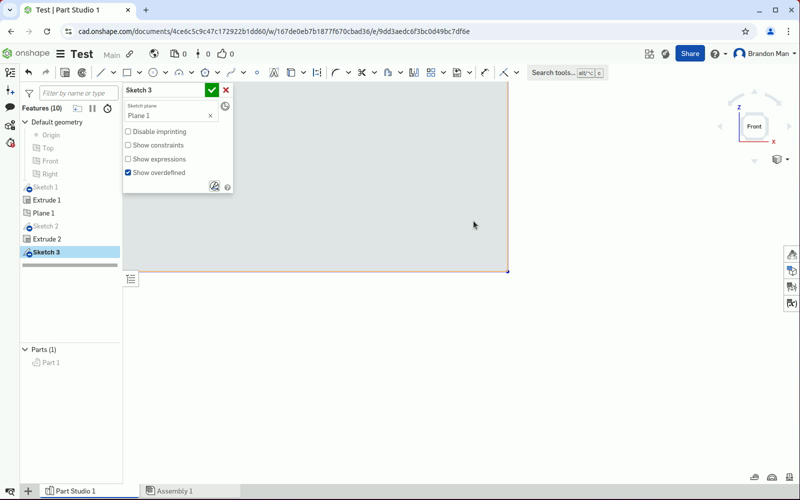
click(473, 220)
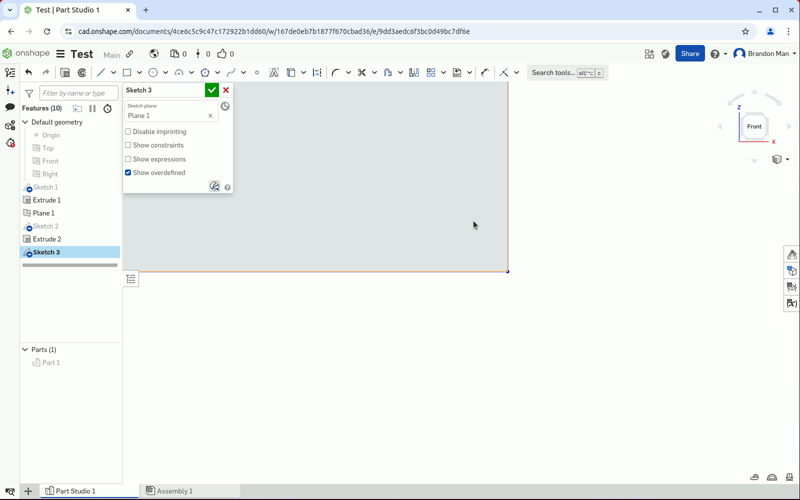
scroll(-6)
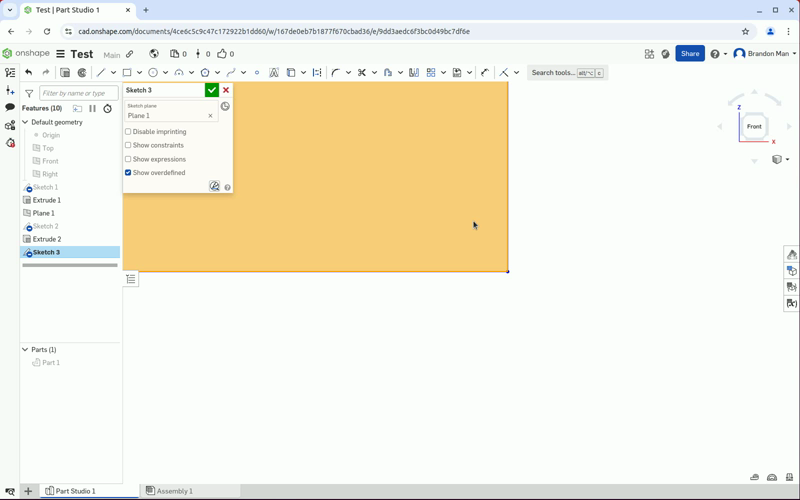
scroll(-6)
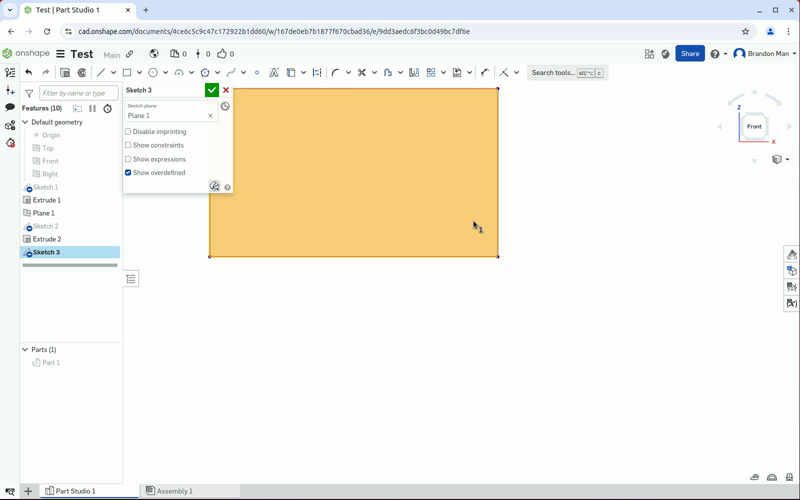
scroll(-6)
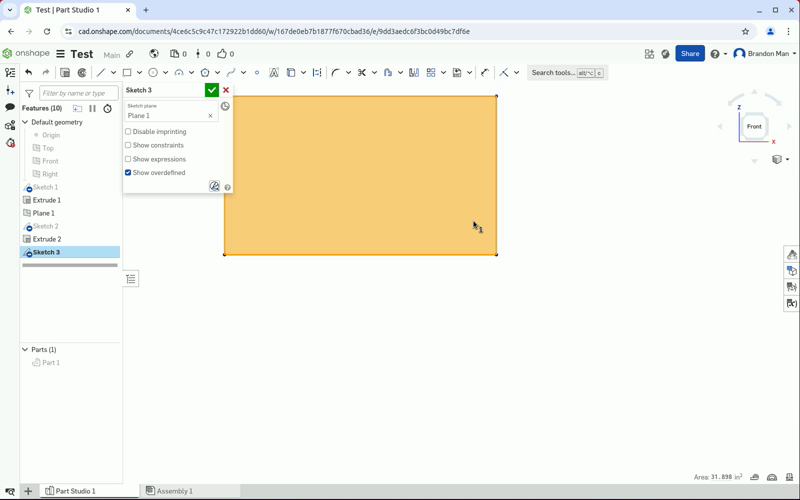
scroll(-6)
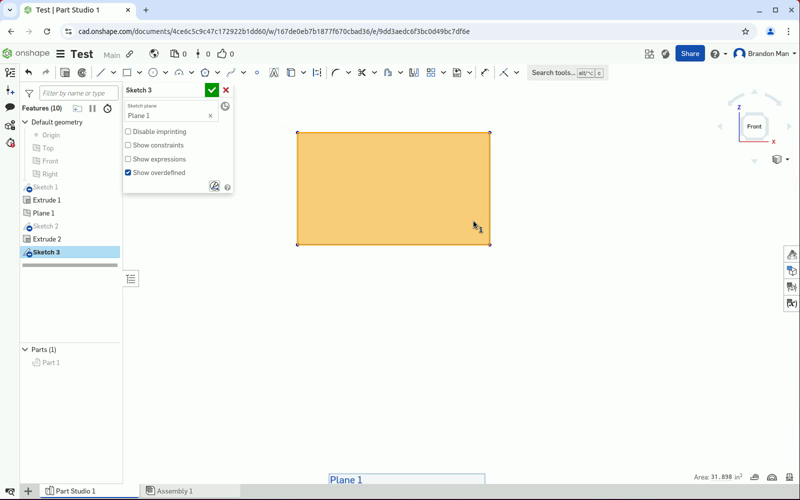
scroll(-6)
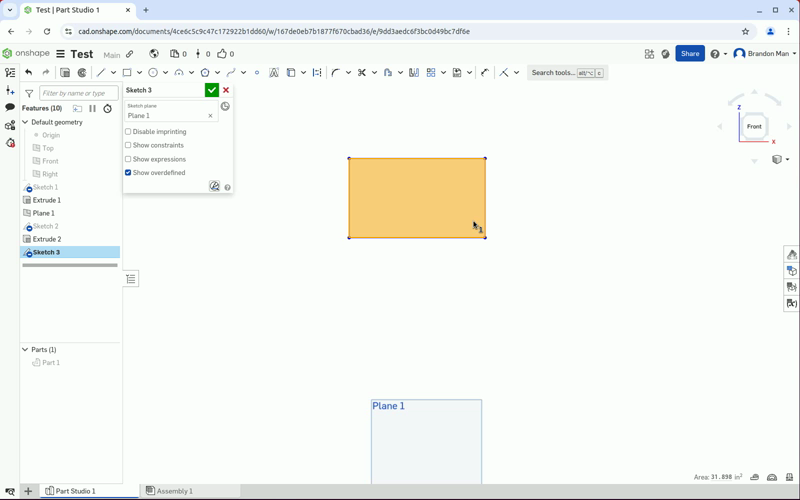
scroll(-6)
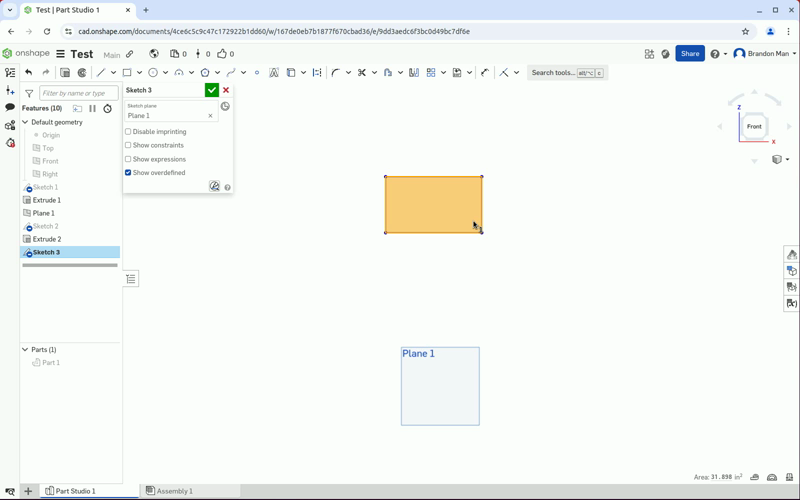
scroll(-6)
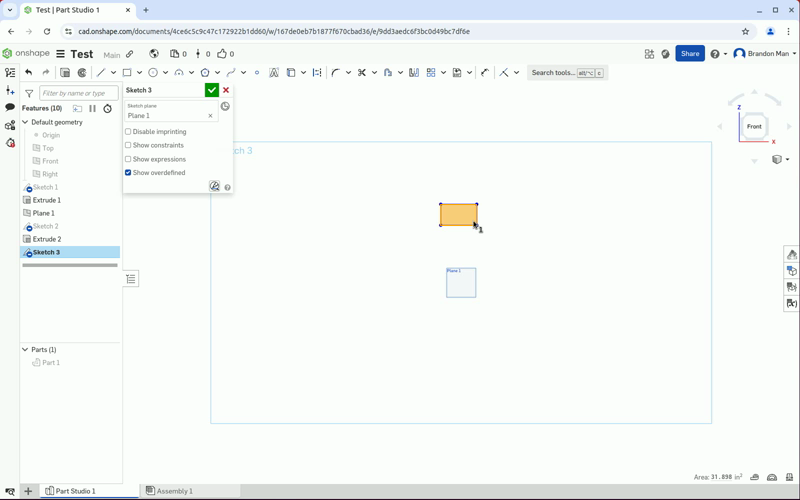
mouse_move(73, 352)
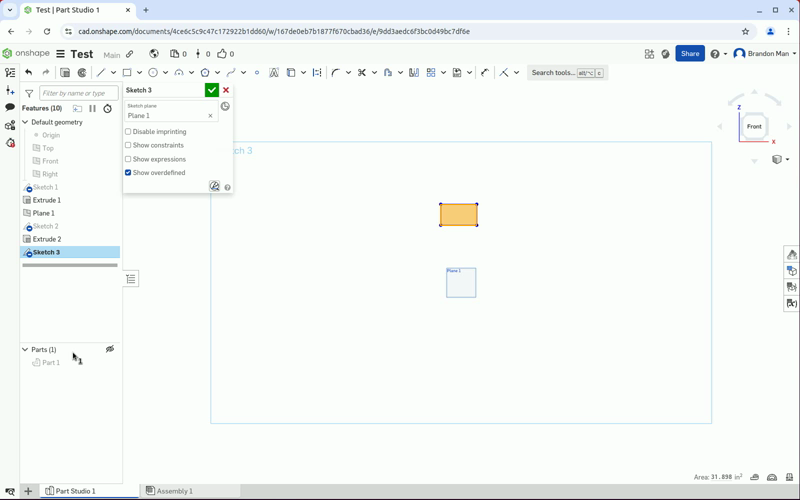
key(shift+y)
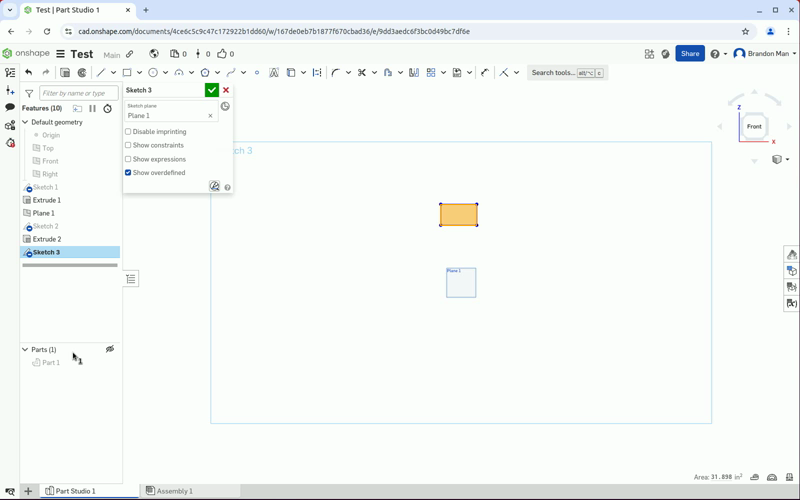
key(shift+e)
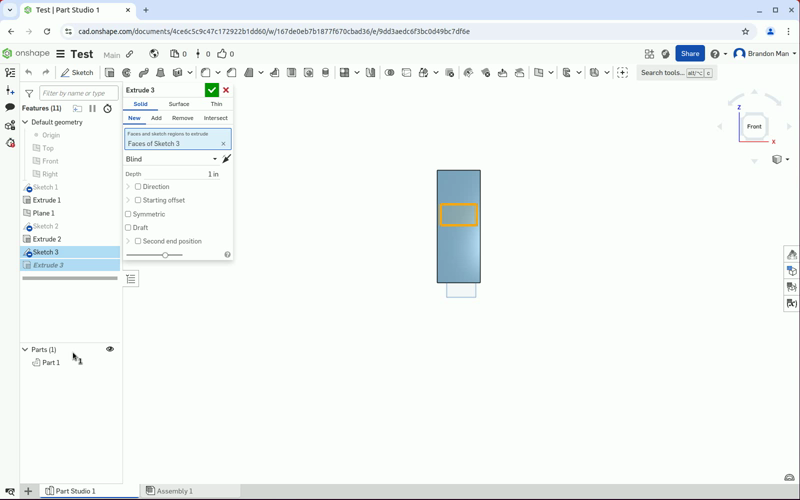
mouse_move(143, 106)
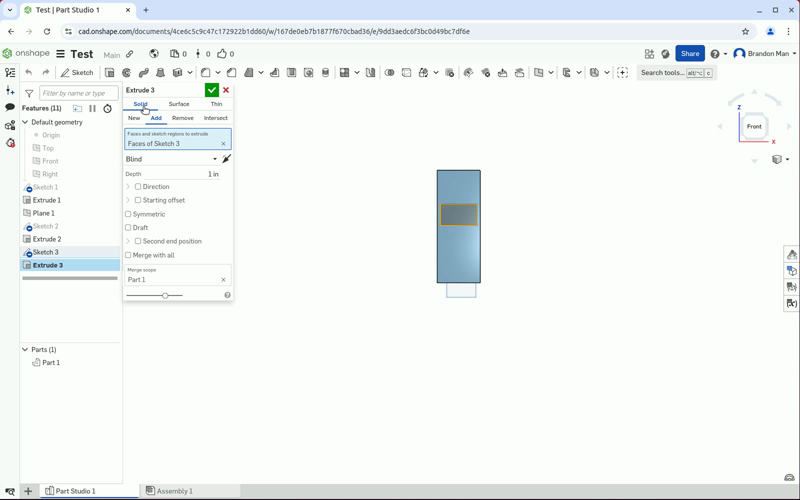
click(143, 106)
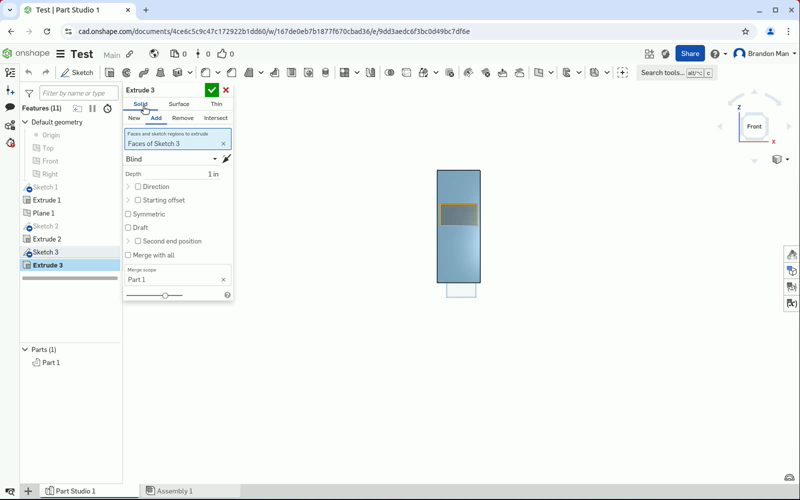
mouse_move(186, 120)
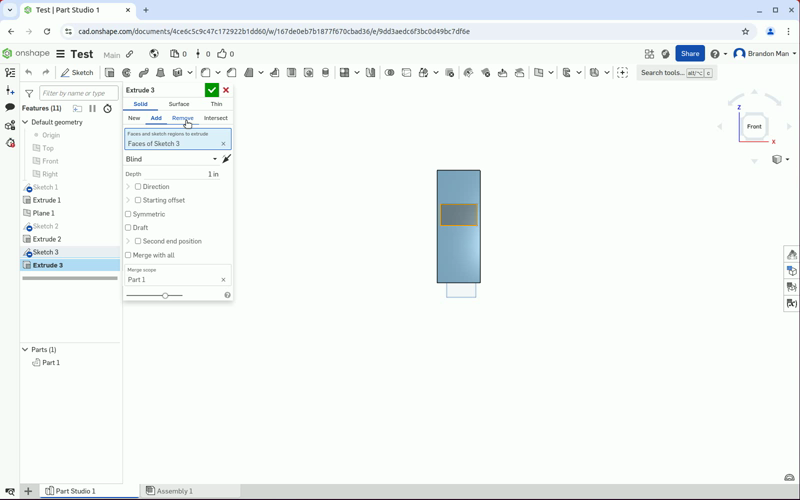
click(186, 120)
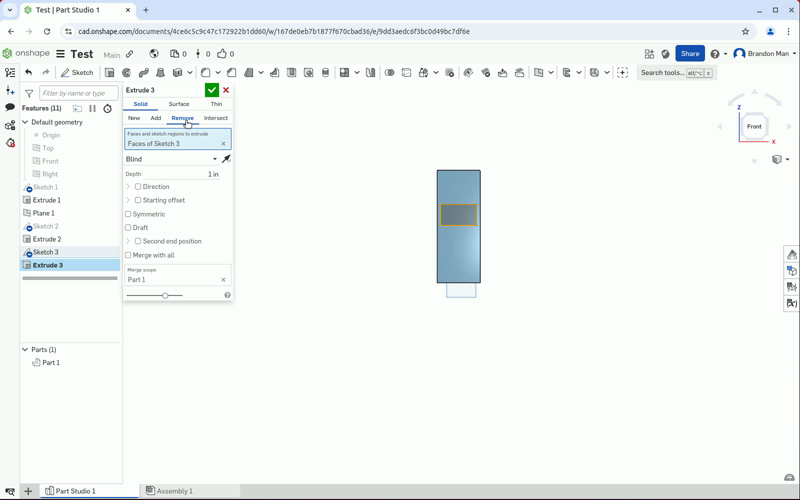
key(tab, 4)
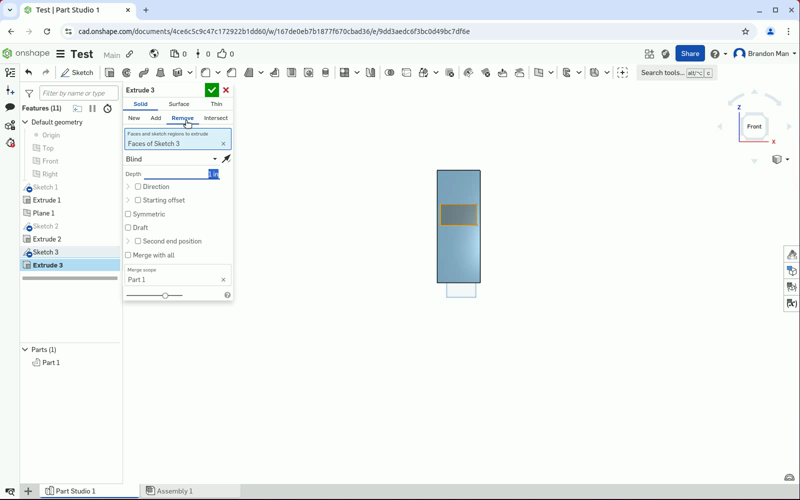
text(4.333)
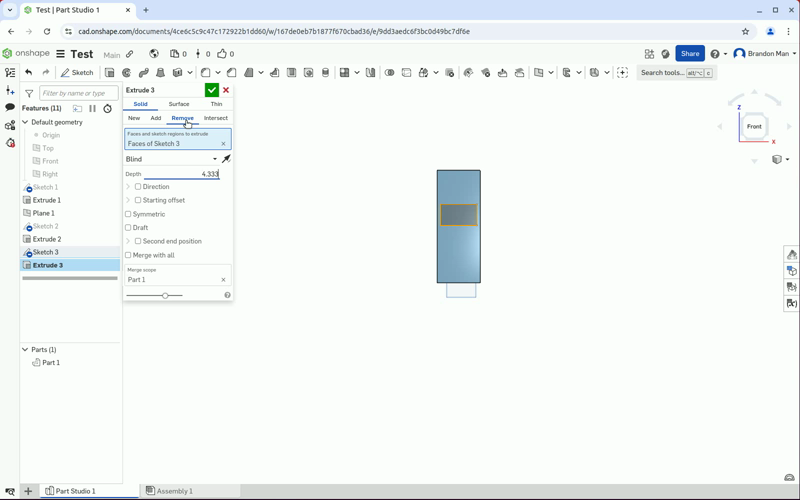
key(tab, 6)
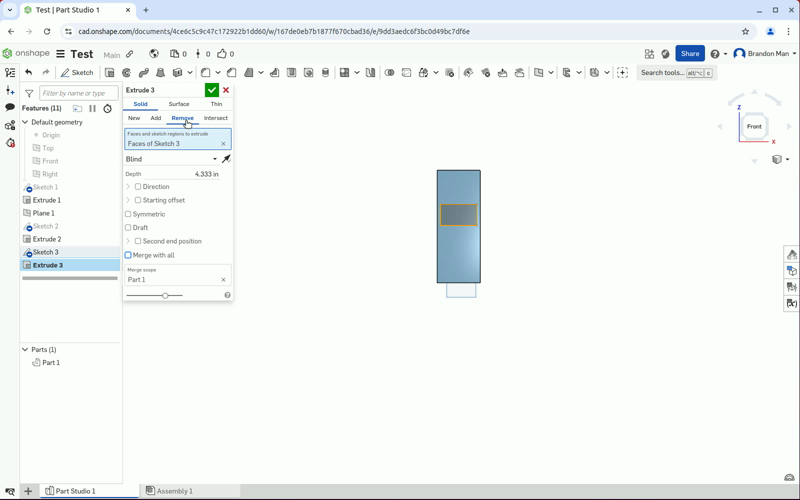
key(space)
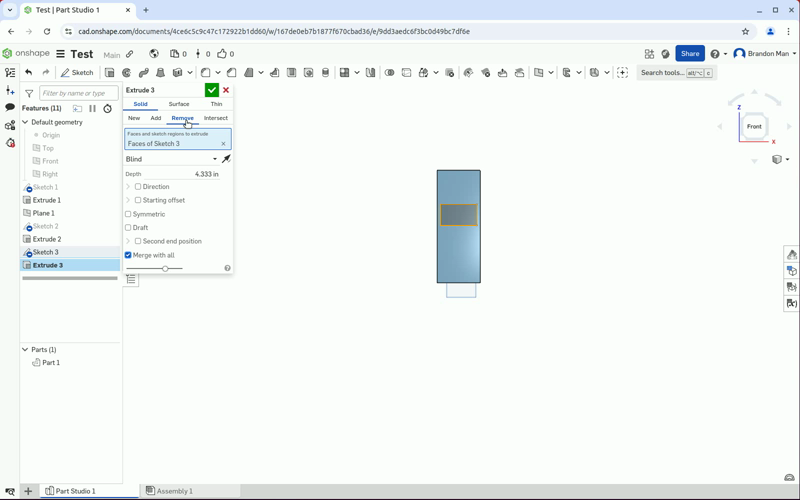
key(enter)
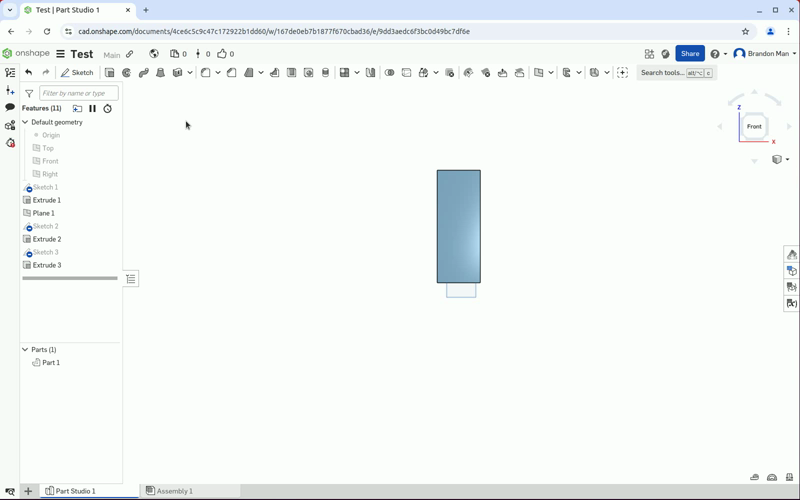
key(shift+h)
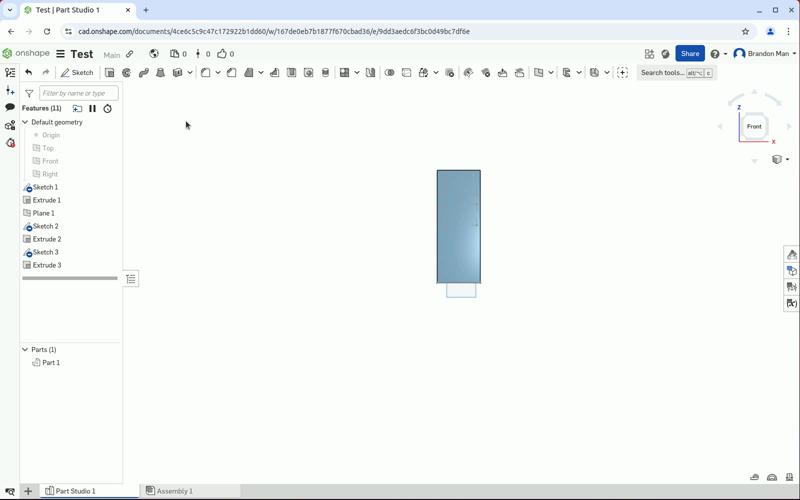
key(shift+h)
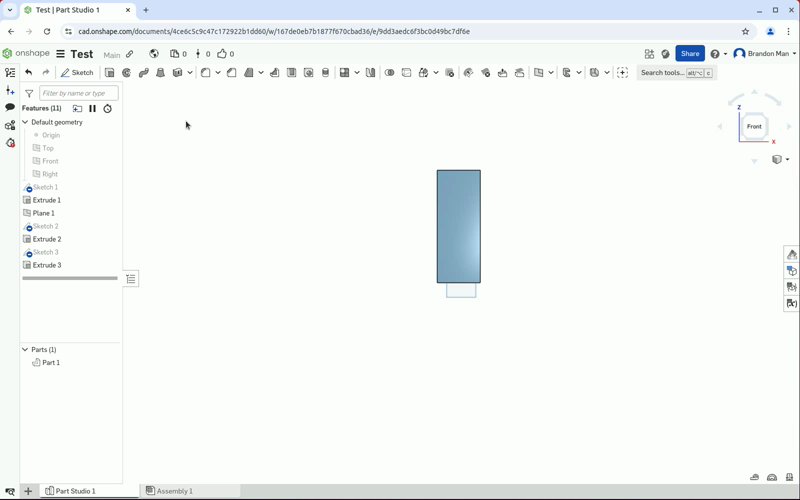
mouse_move(73, 189)
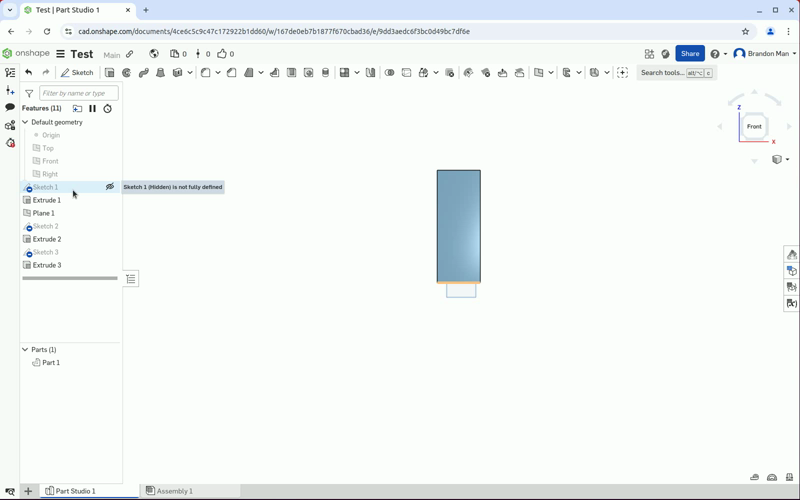
click(73, 189)
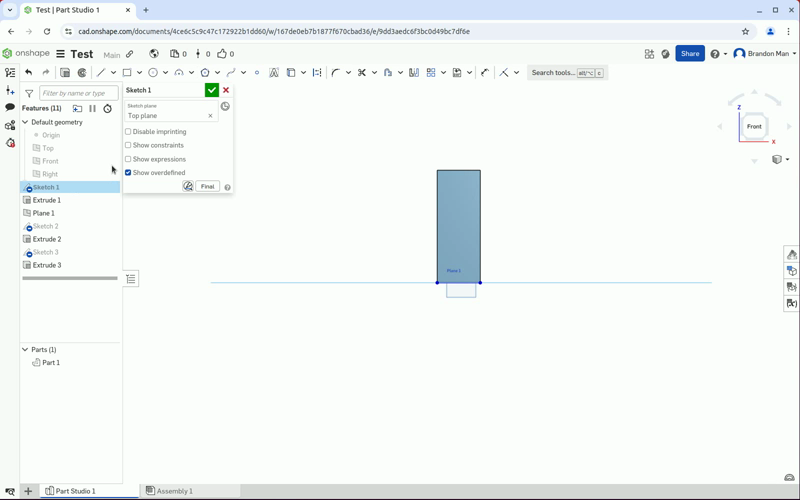
mouse_move(229, 92)
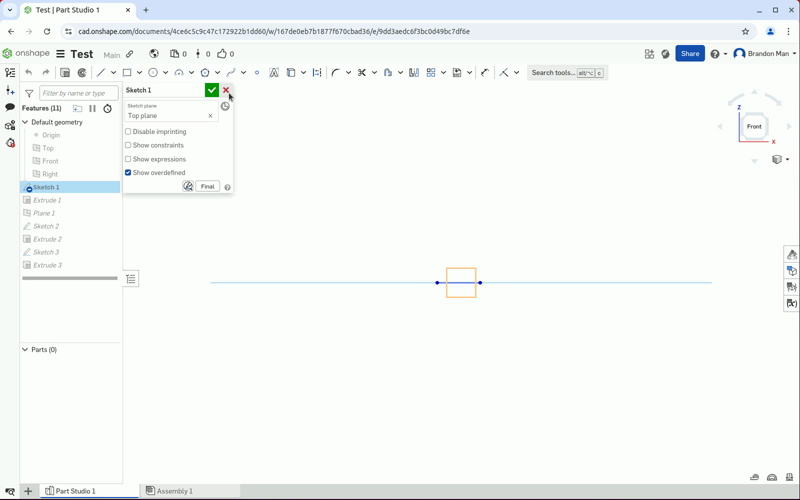
click(229, 92)
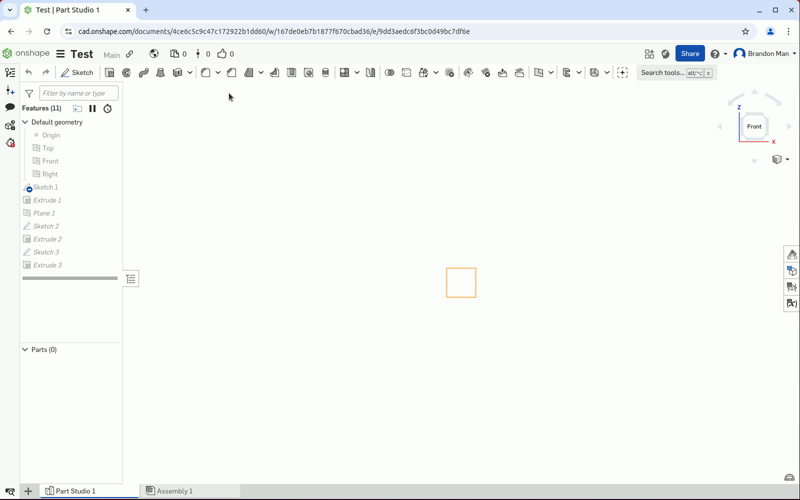
key(shift+s)
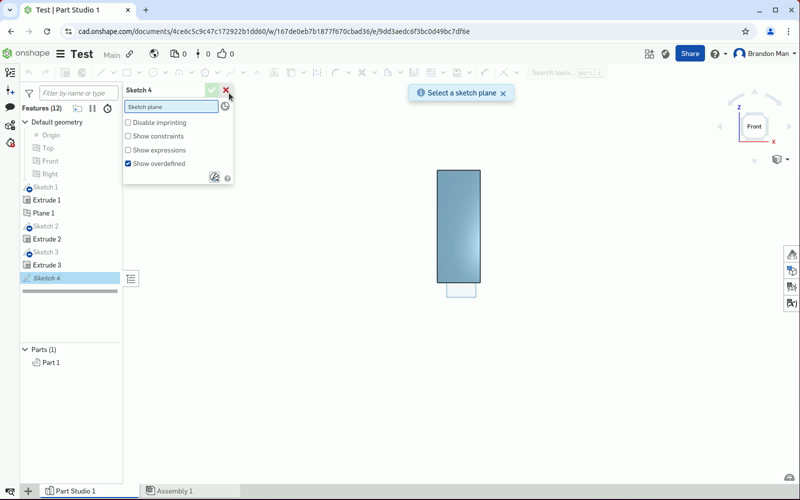
mouse_move(73, 215)
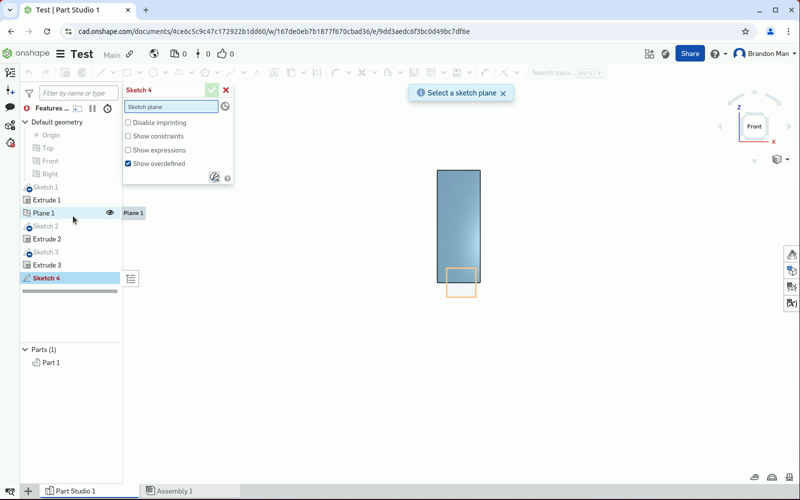
click(73, 215)
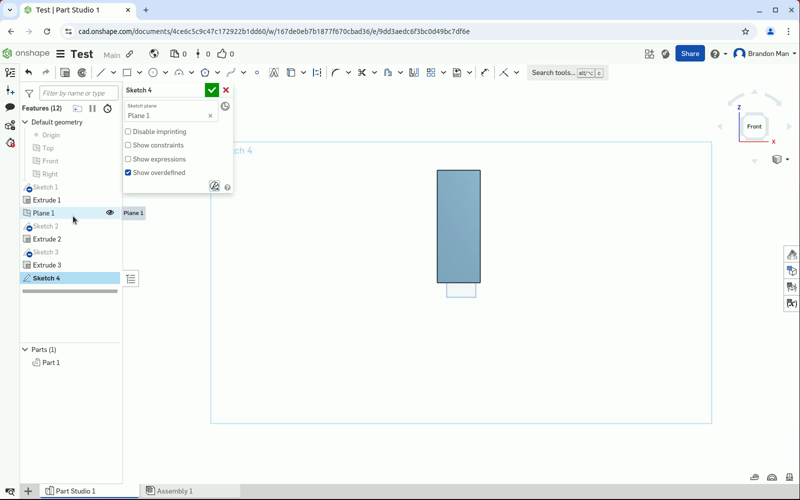
mouse_move(73, 352)
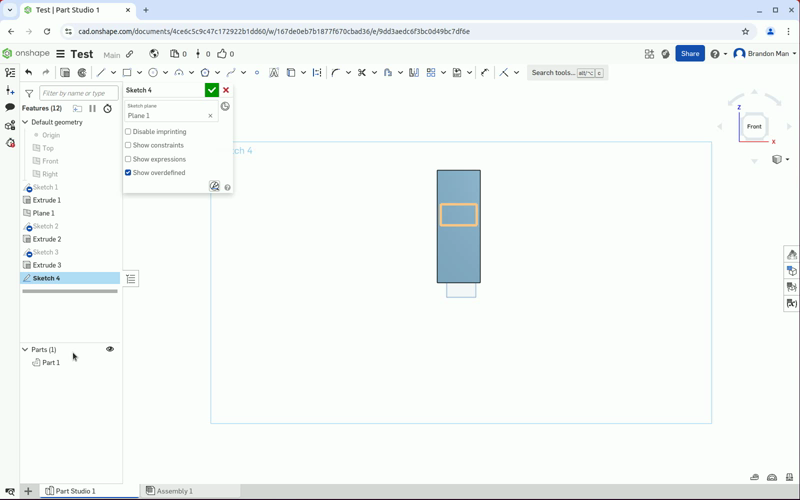
key(y)
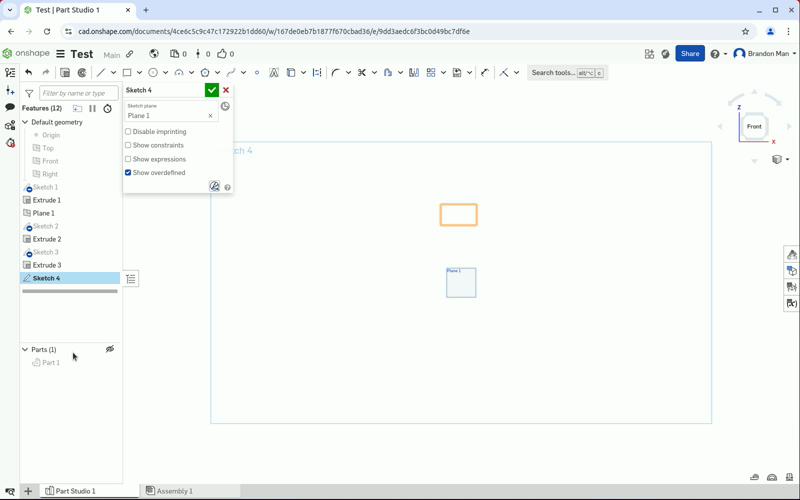
key(l)
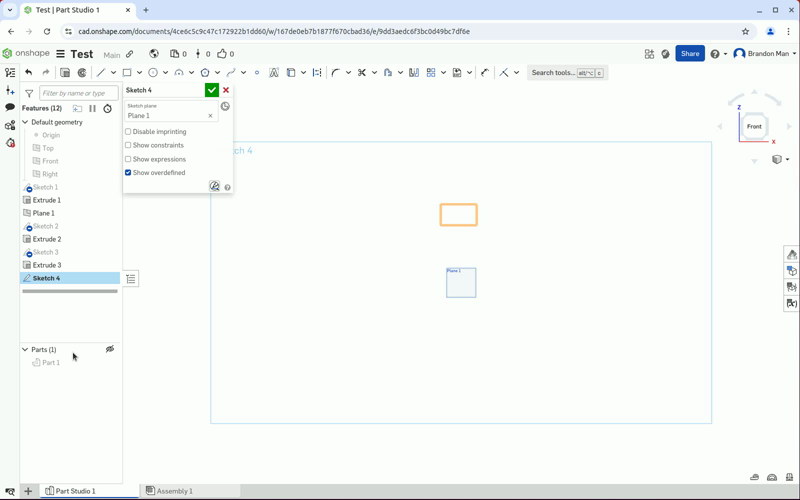
key_down(shift)
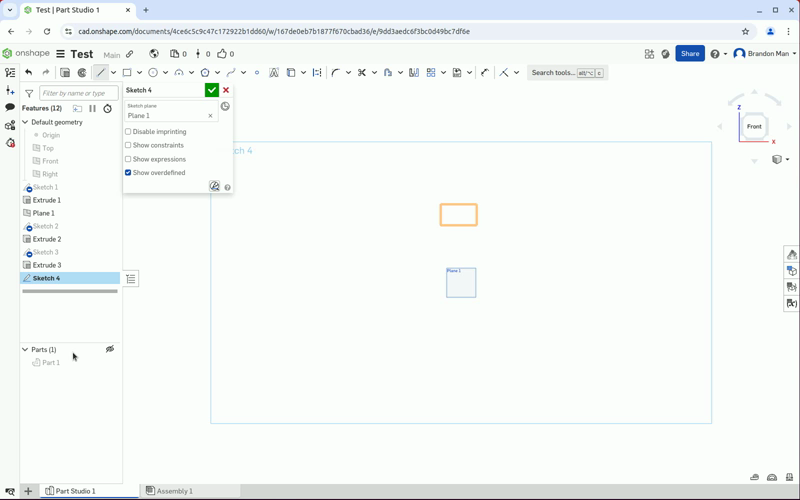
mouse_move(440, 254)
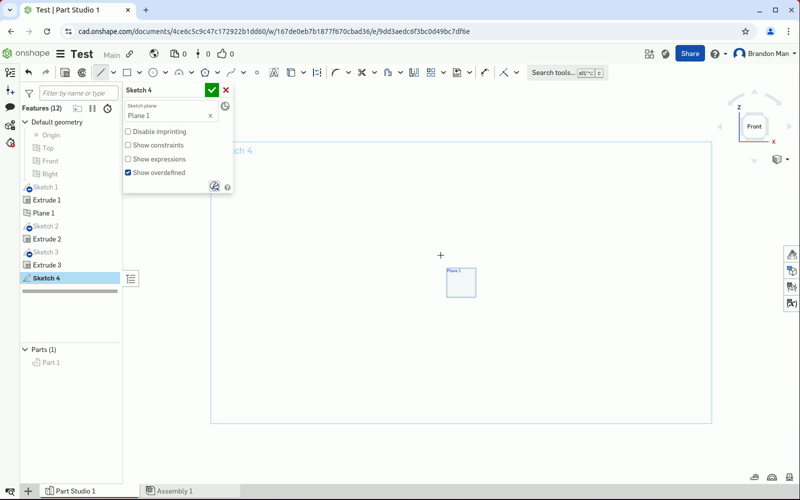
click(440, 254)
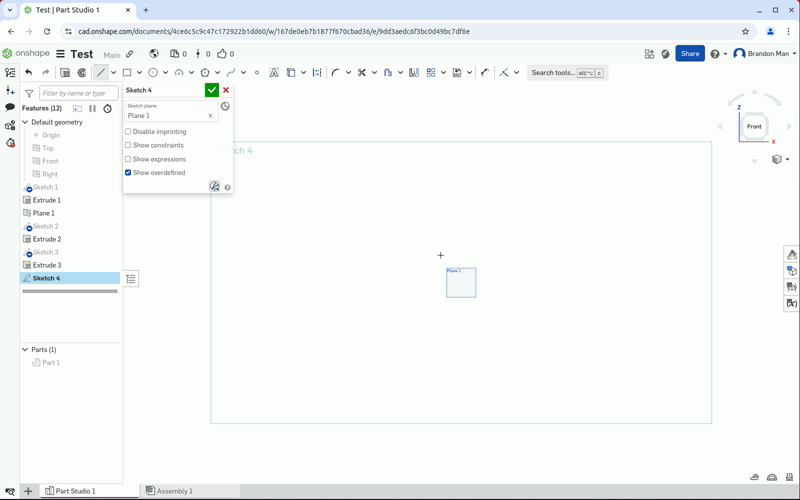
key_up(shift)
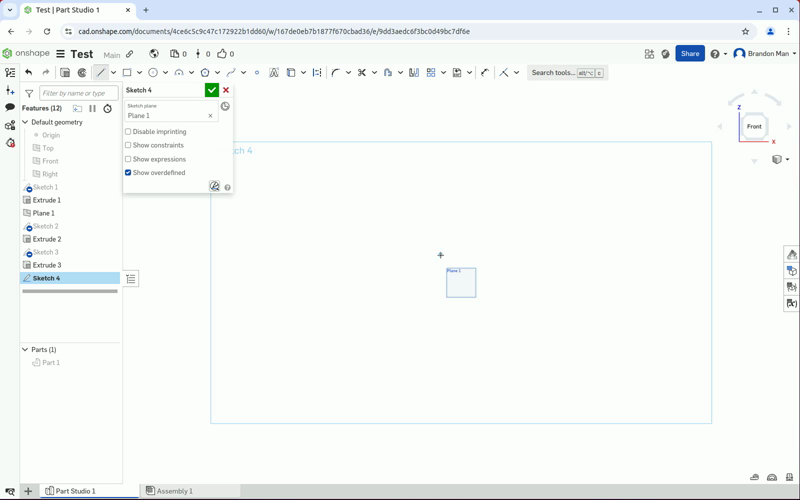
key_down(shift)
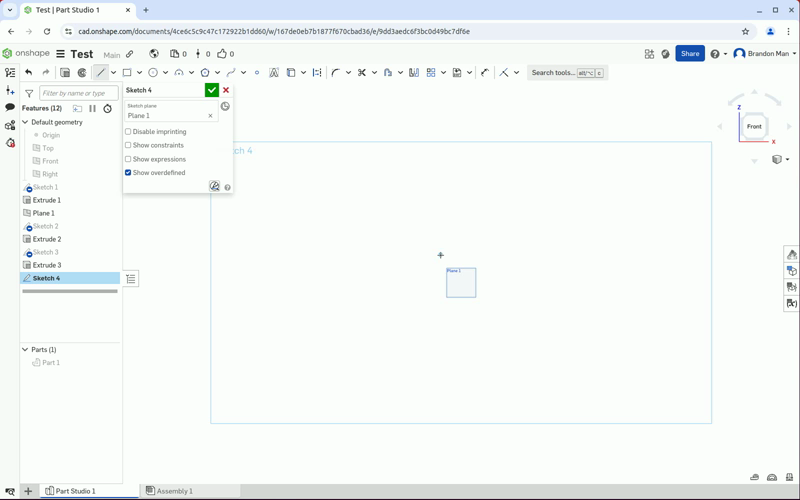
mouse_move(470, 254)
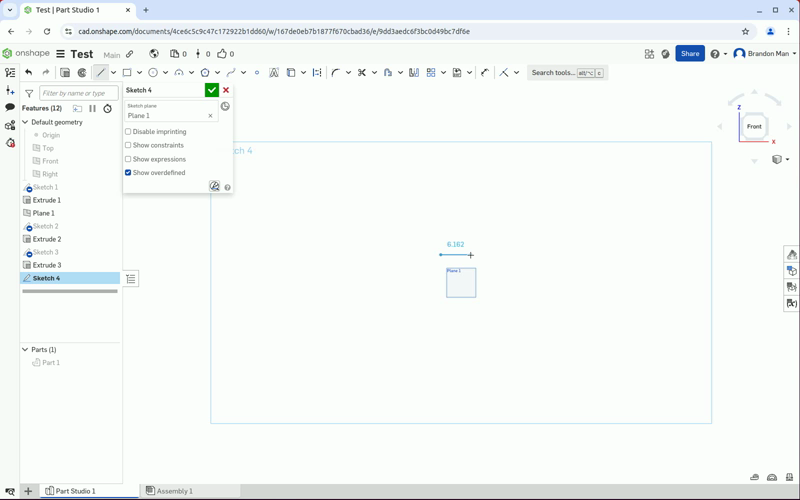
mouse_move(476, 254)
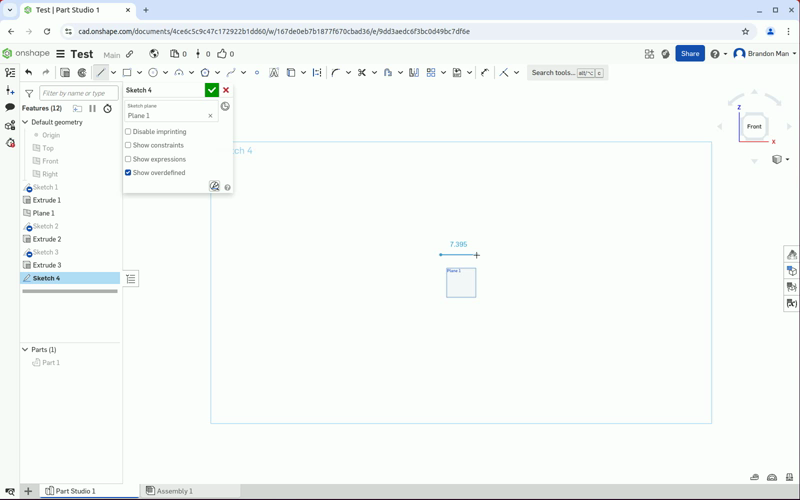
click(476, 254)
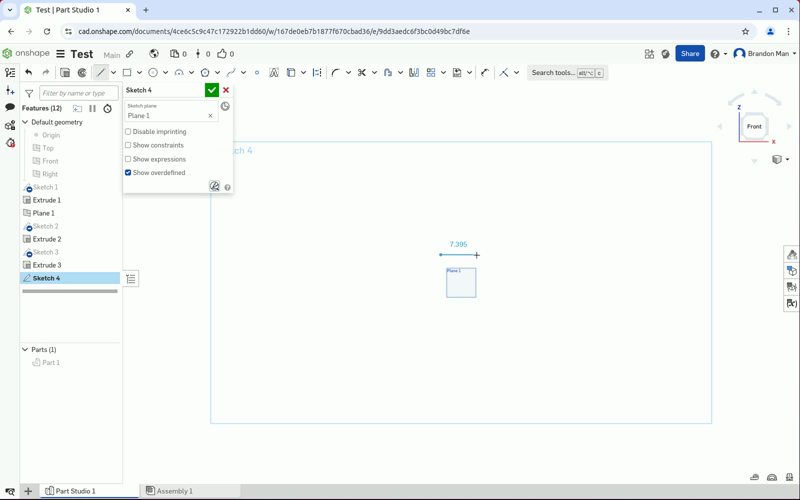
key_up(shift)
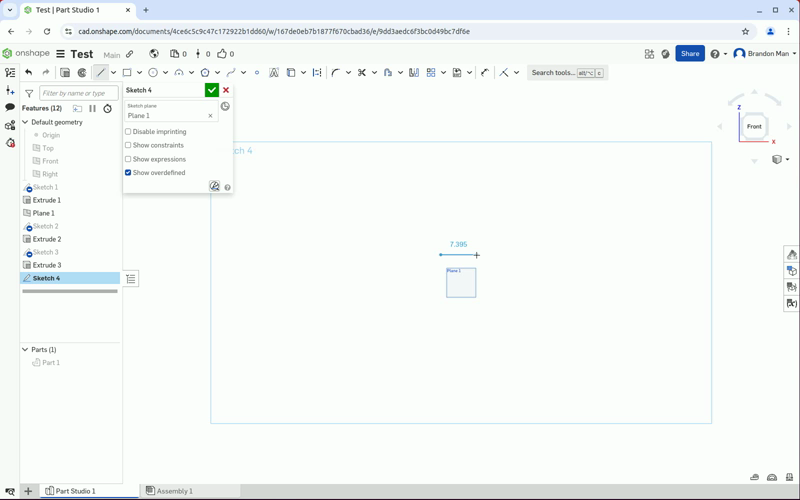
key_down(shift)
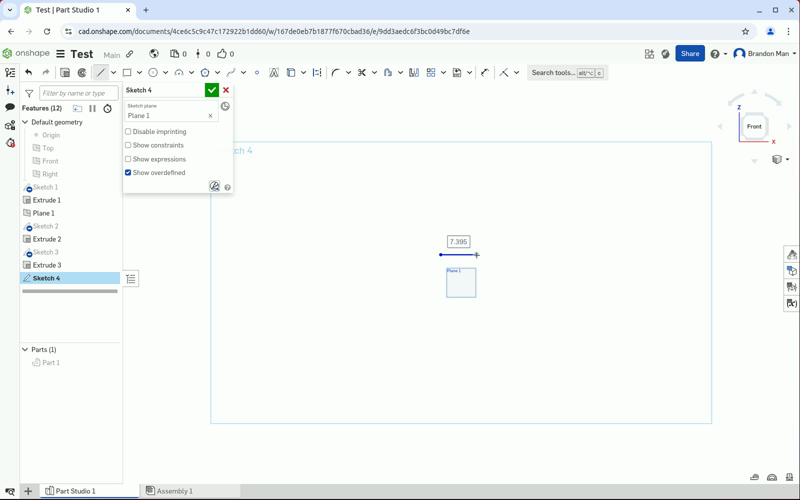
mouse_move(506, 254)
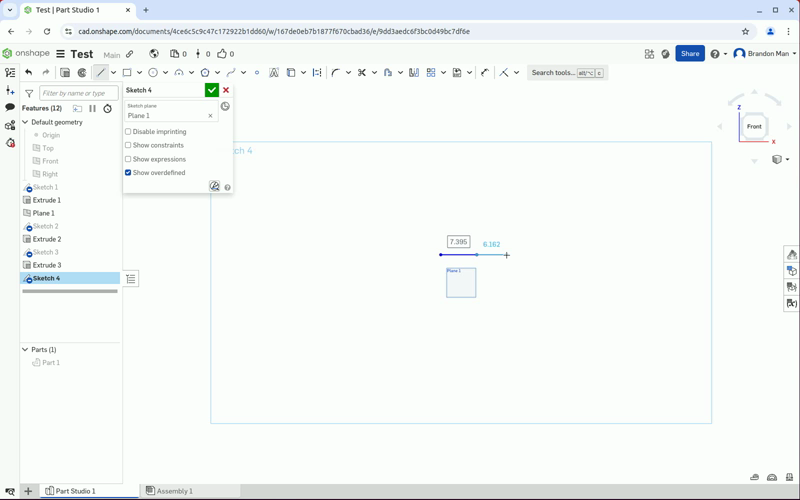
mouse_move(476, 233)
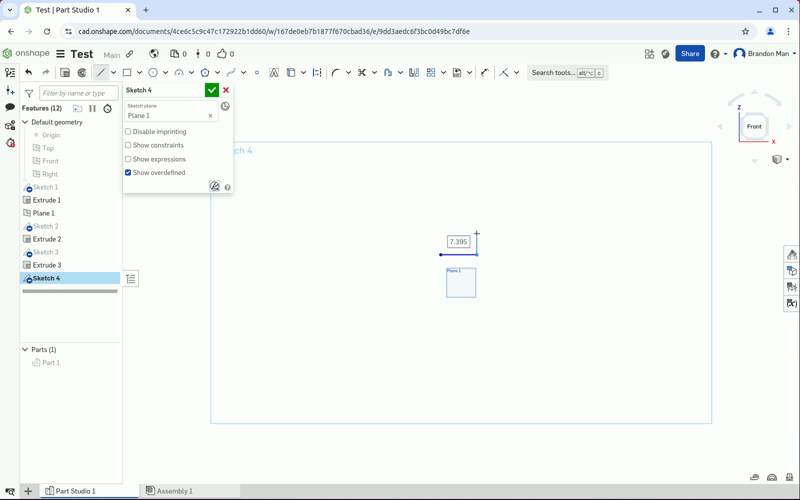
click(476, 233)
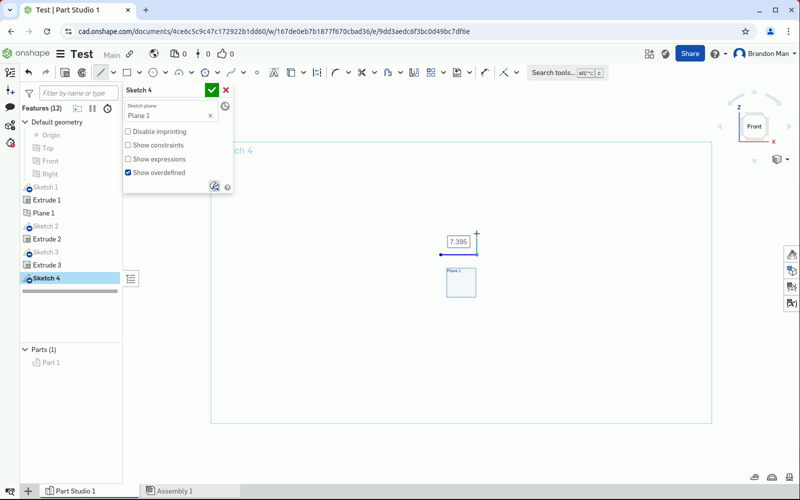
key_up(shift)
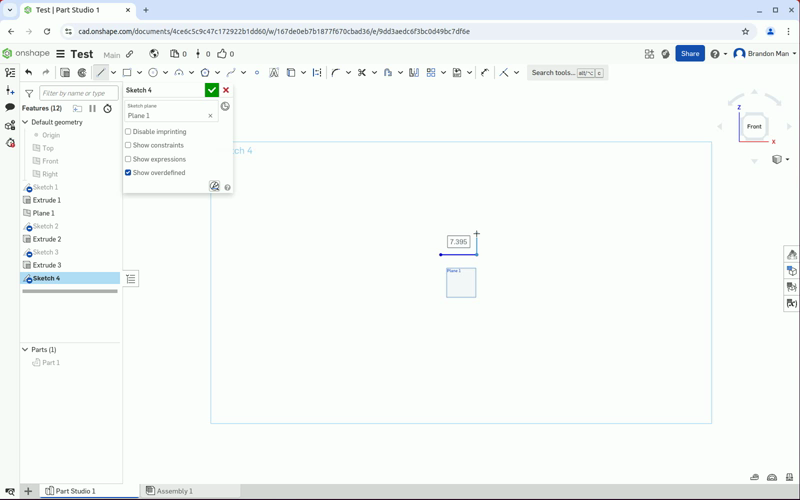
key_down(shift)
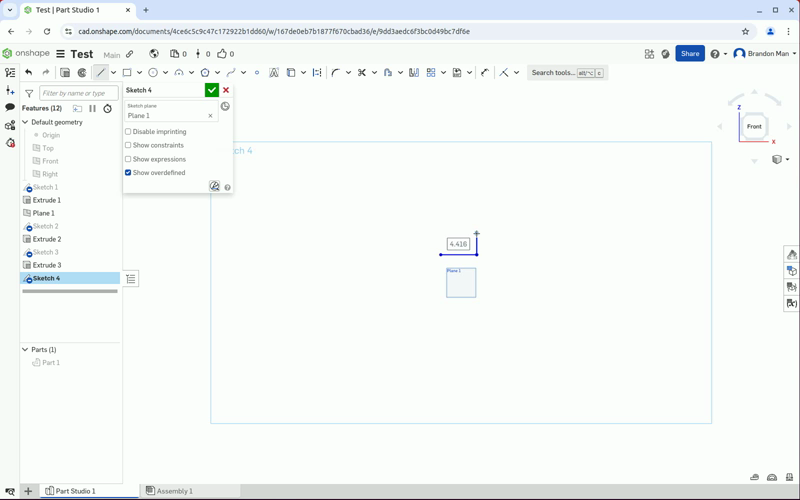
mouse_move(506, 233)
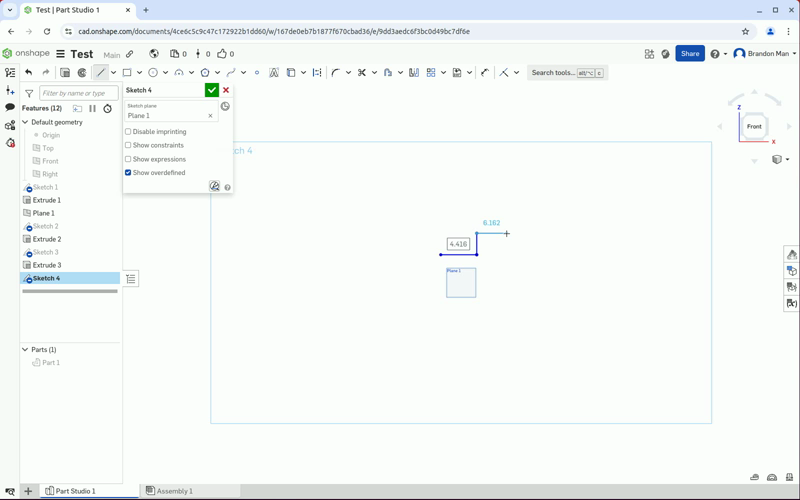
mouse_move(440, 233)
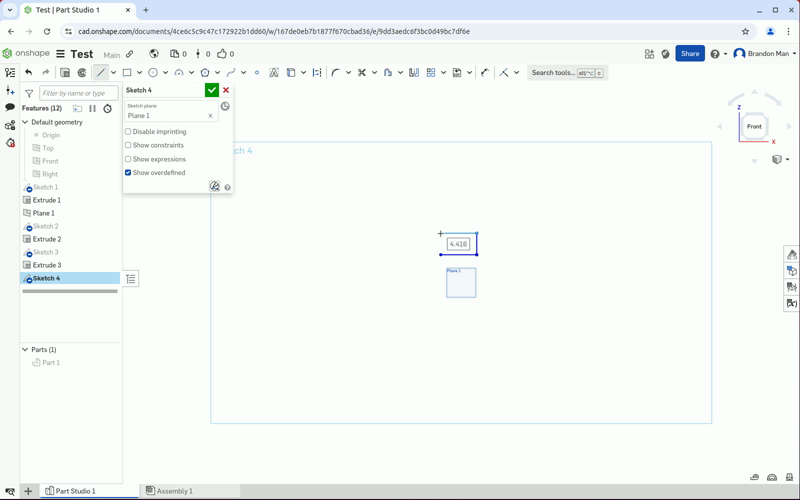
click(440, 233)
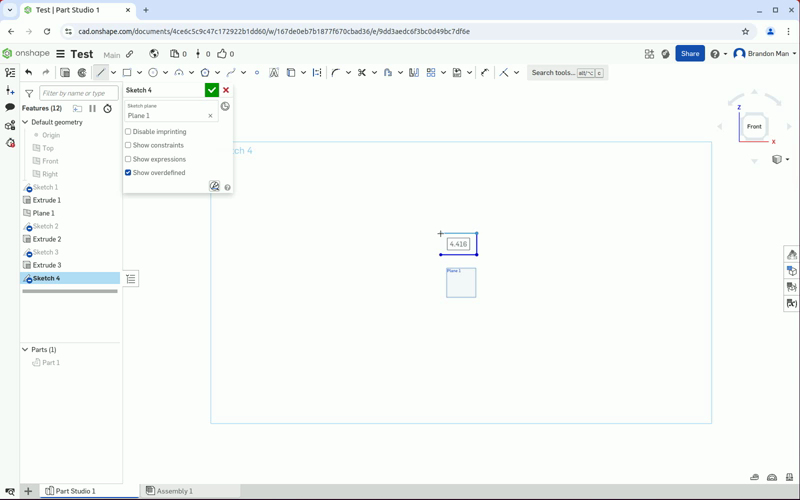
key_up(shift)
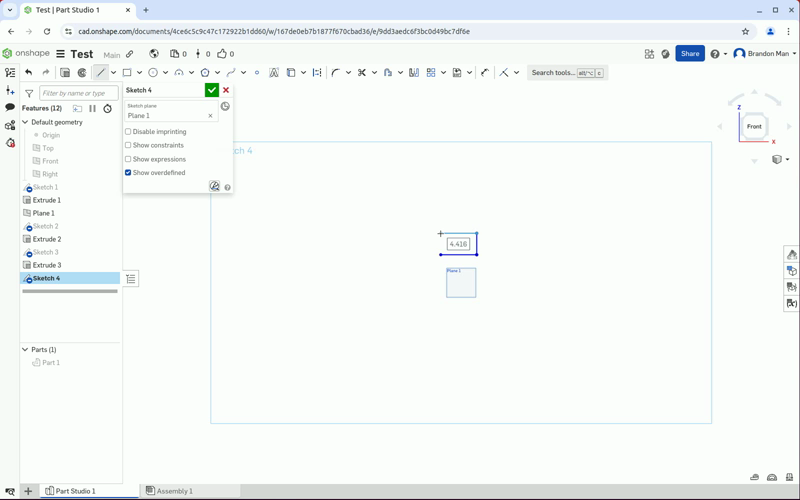
mouse_move(470, 233)
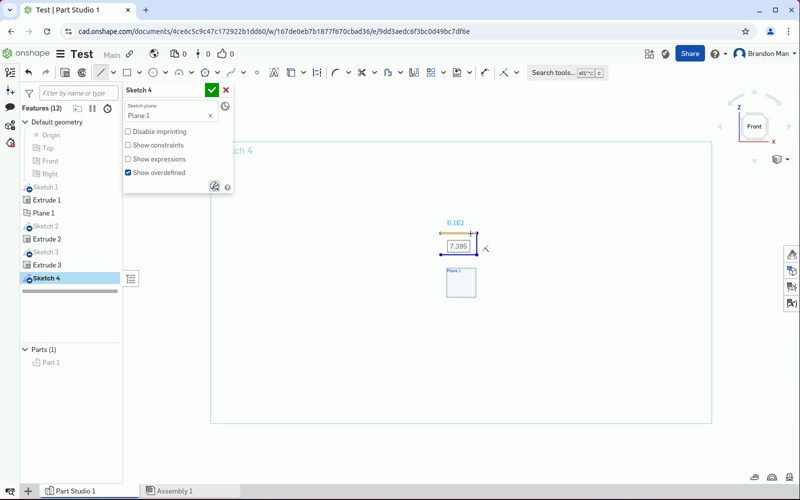
key_down(shift)
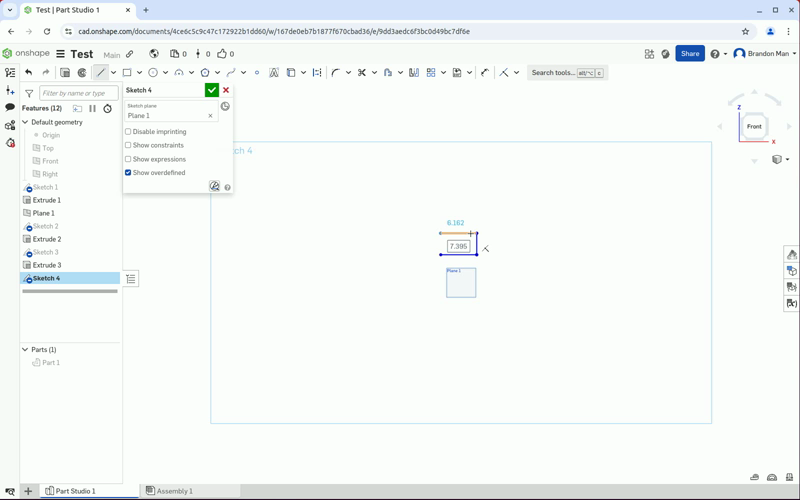
mouse_move(440, 254)
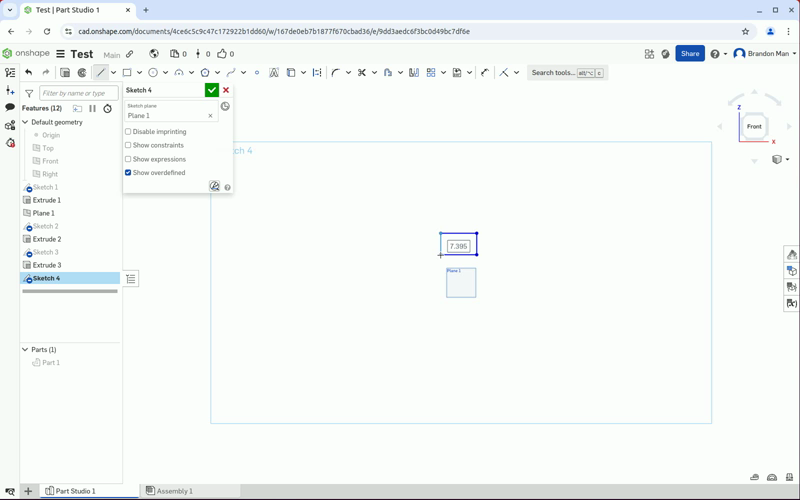
key_up(shift)
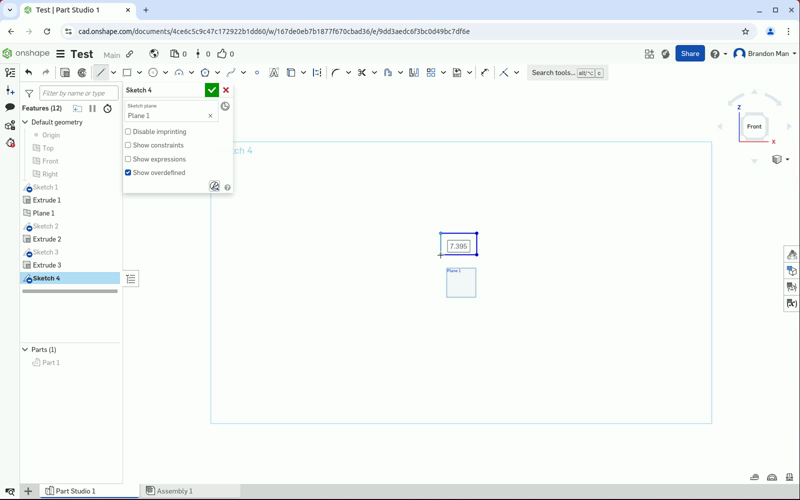
click(440, 254)
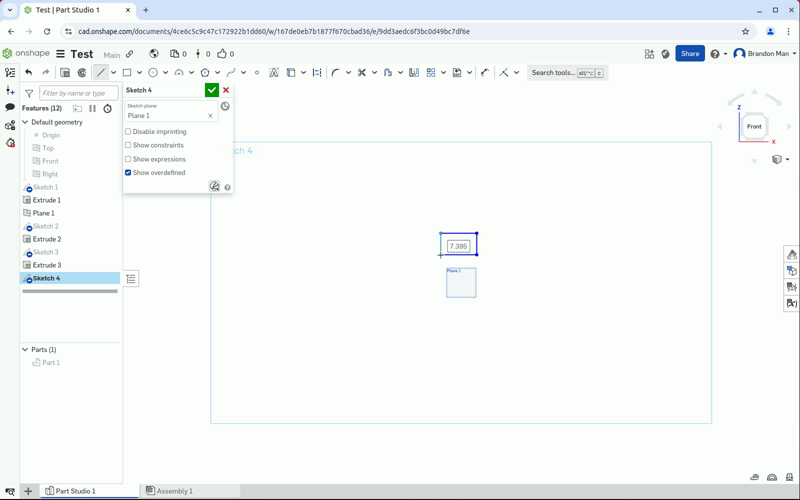
key(esc)
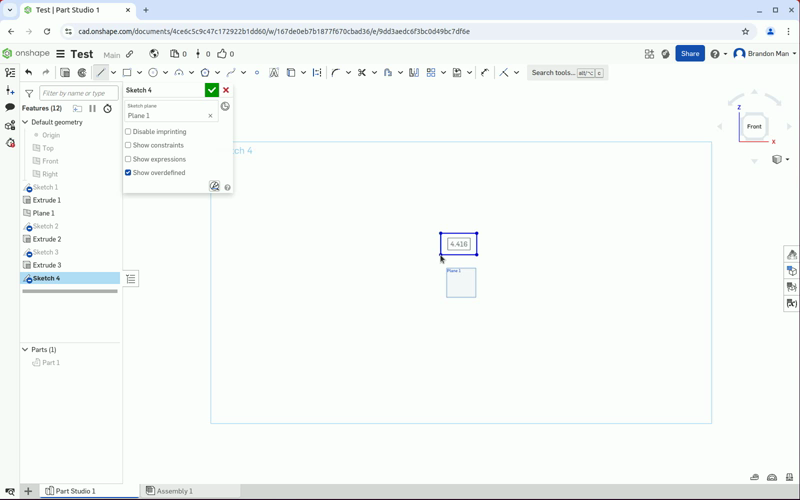
mouse_move(446, 253)
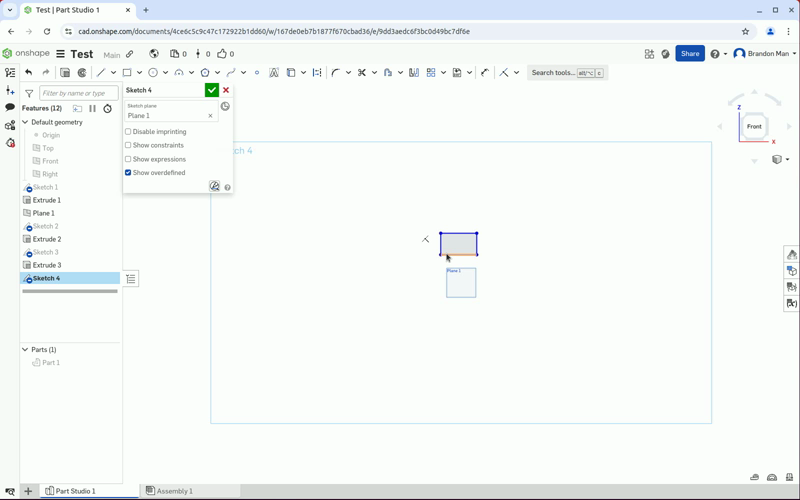
scroll(6)
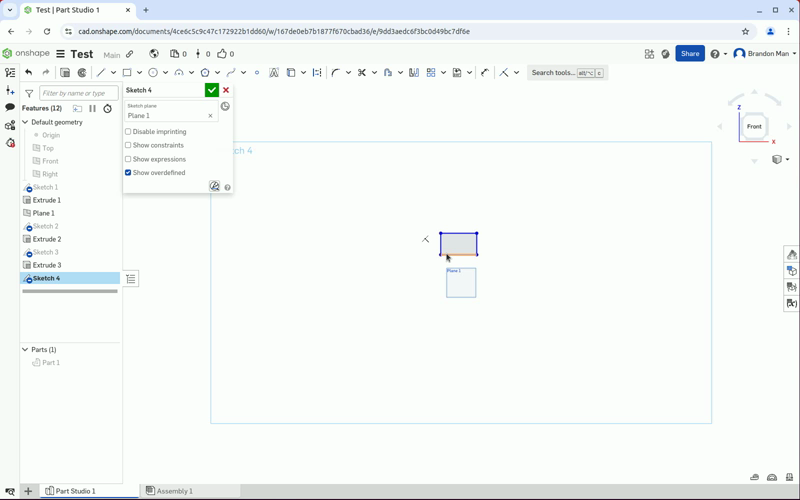
scroll(6)
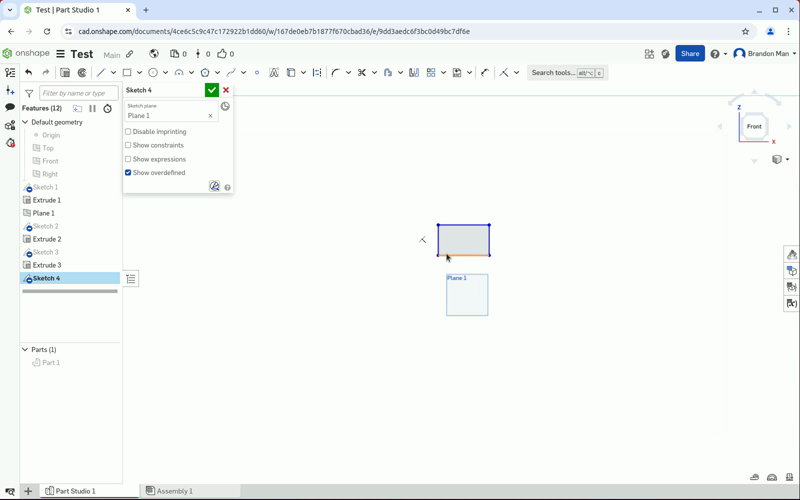
scroll(6)
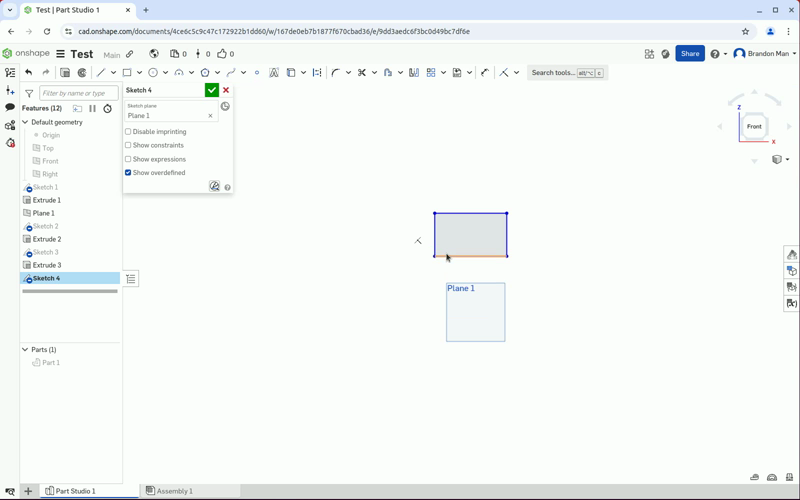
scroll(6)
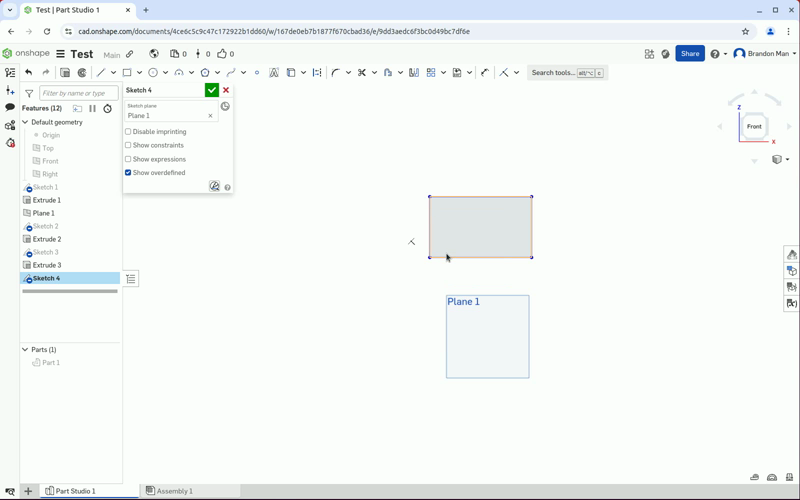
scroll(6)
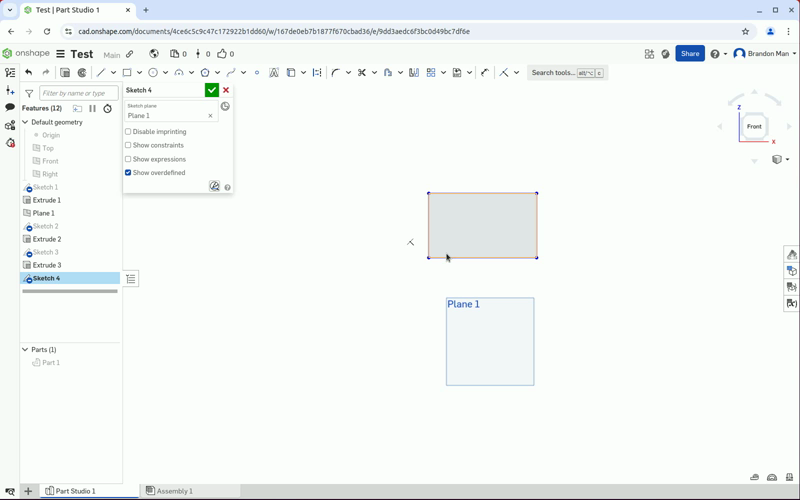
scroll(6)
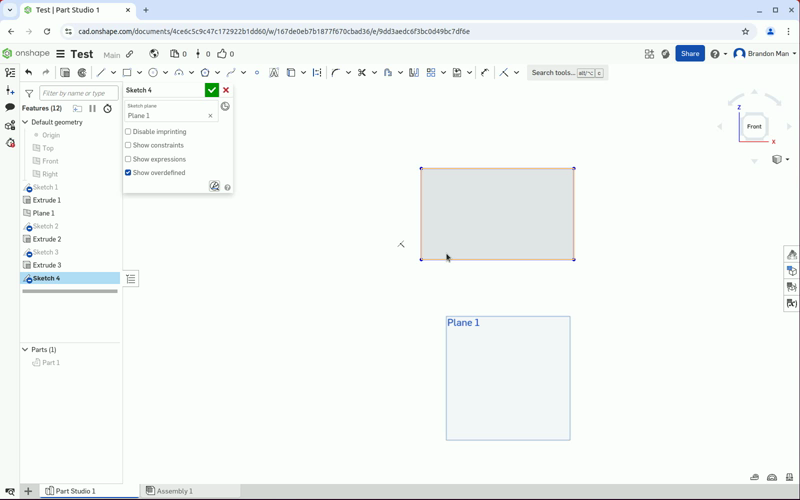
scroll(6)
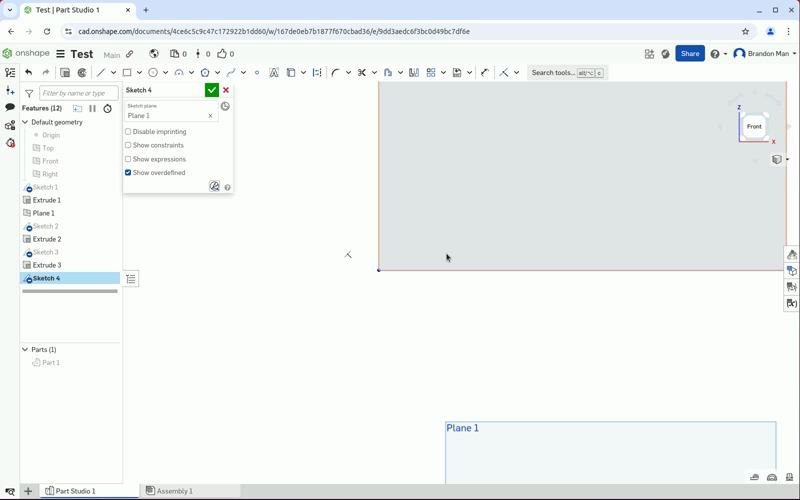
click(446, 253)
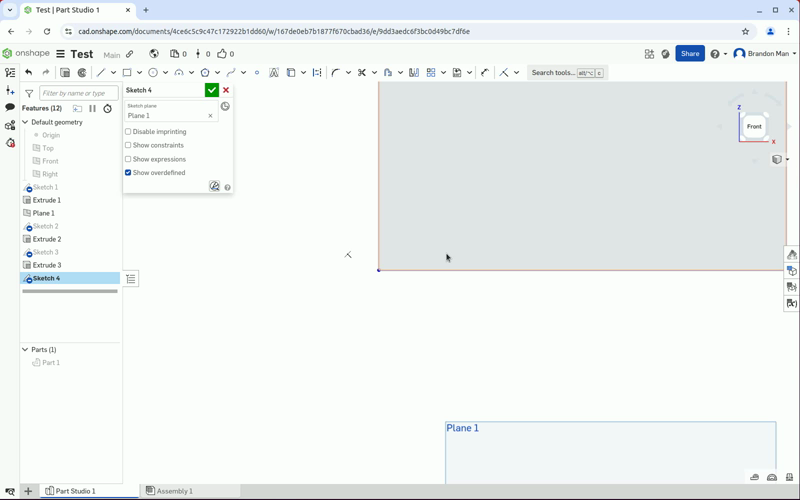
scroll(-6)
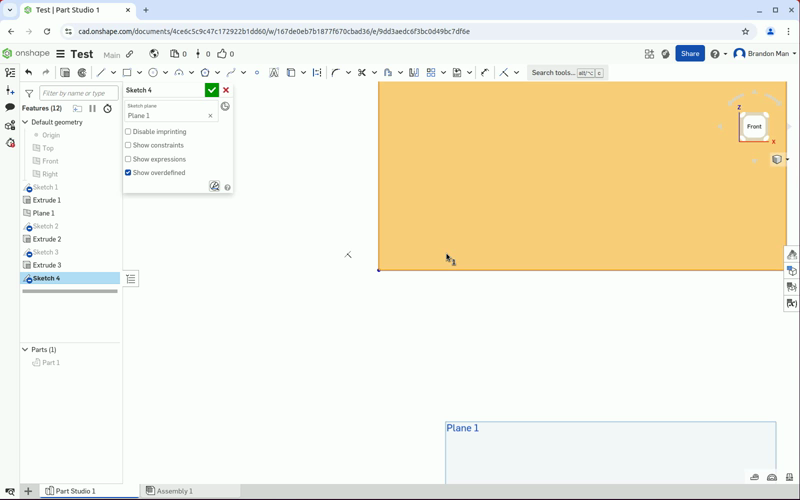
scroll(-6)
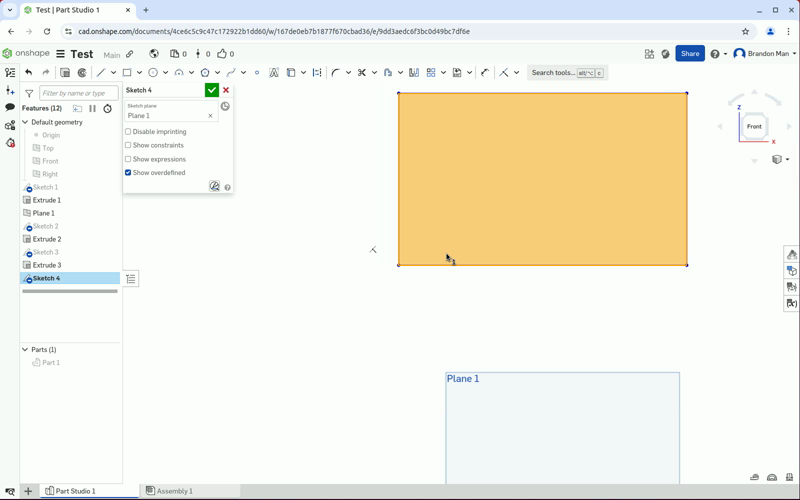
scroll(-6)
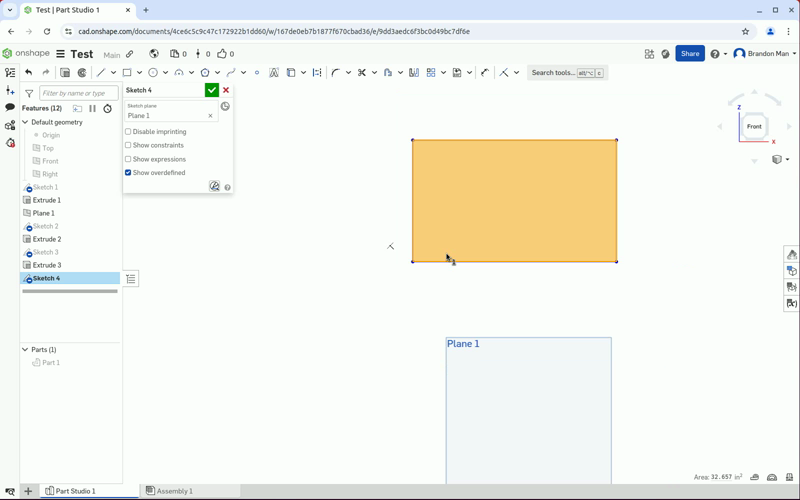
scroll(-6)
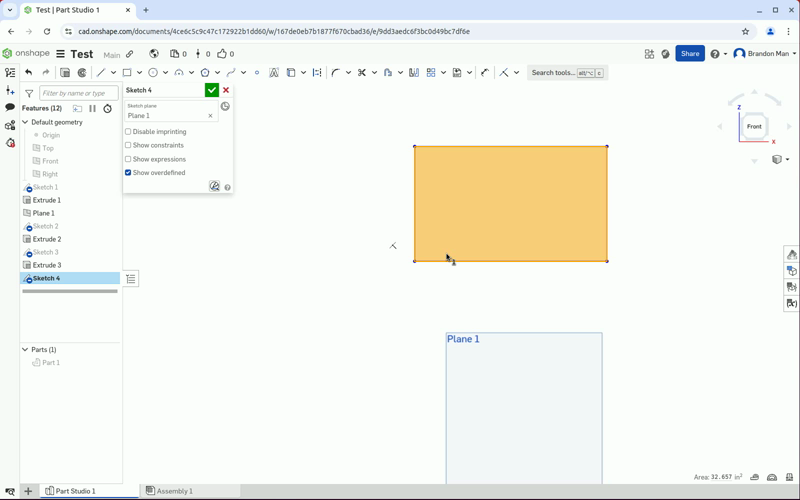
scroll(-6)
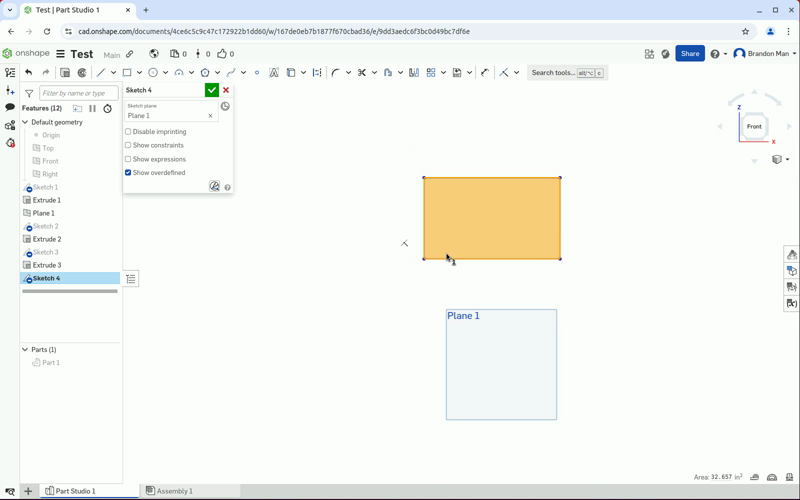
scroll(-6)
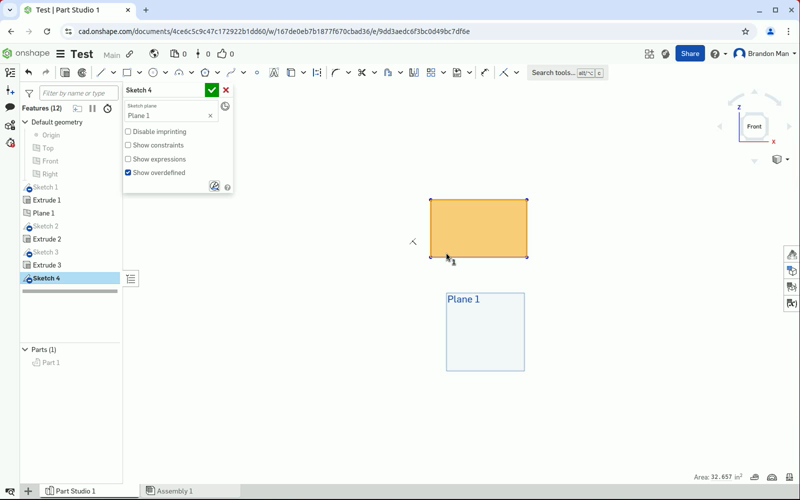
scroll(-6)
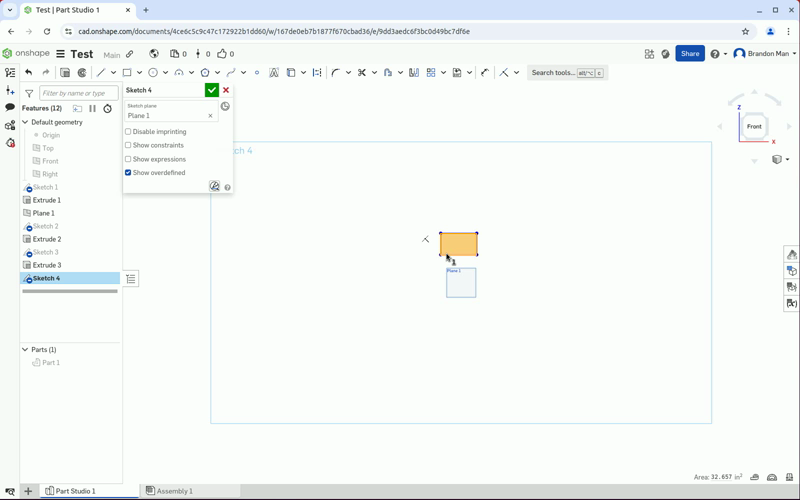
mouse_move(73, 352)
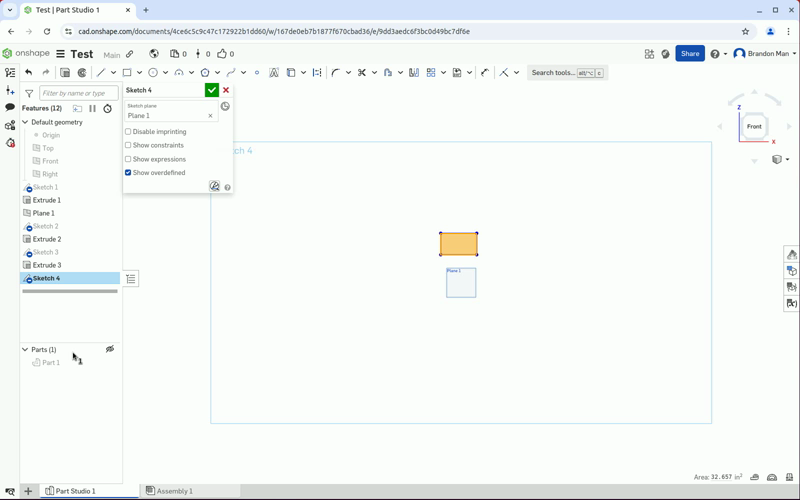
key(shift+y)
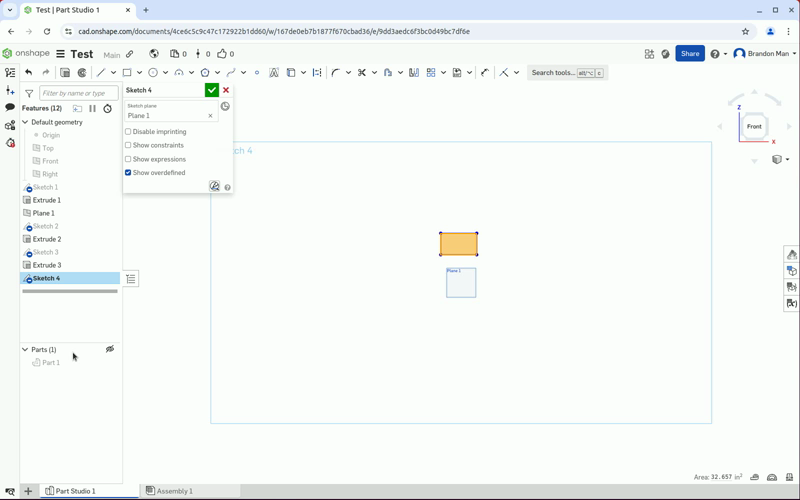
key(shift+e)
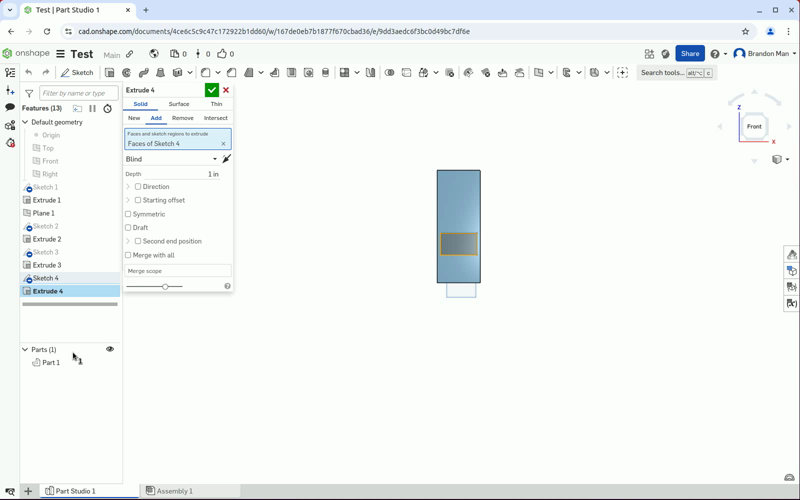
mouse_move(143, 106)
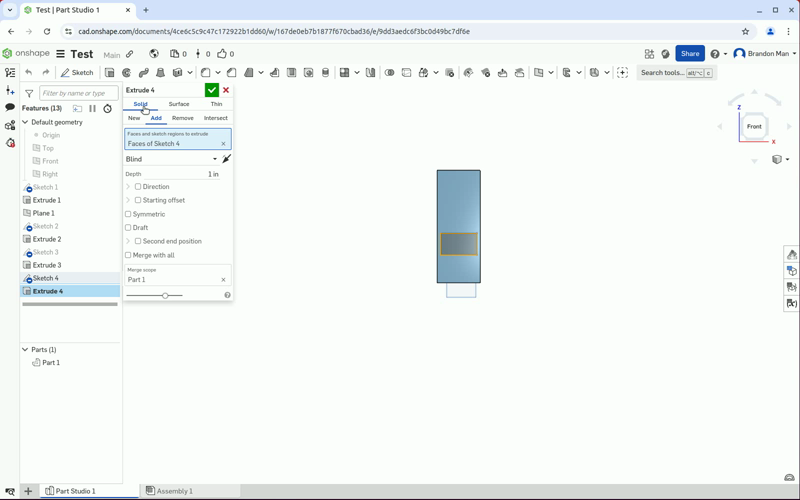
click(143, 106)
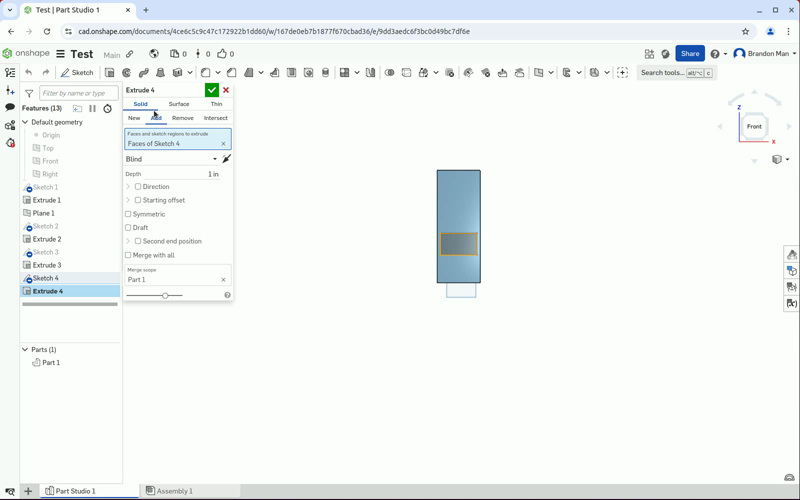
mouse_move(186, 120)
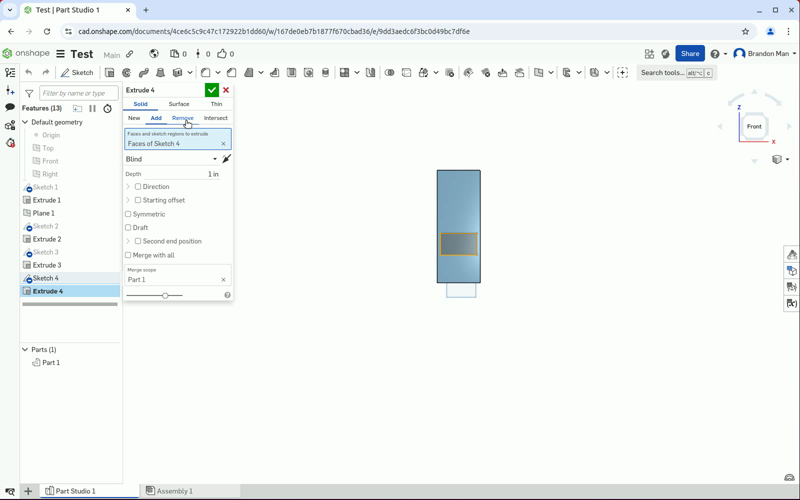
click(186, 120)
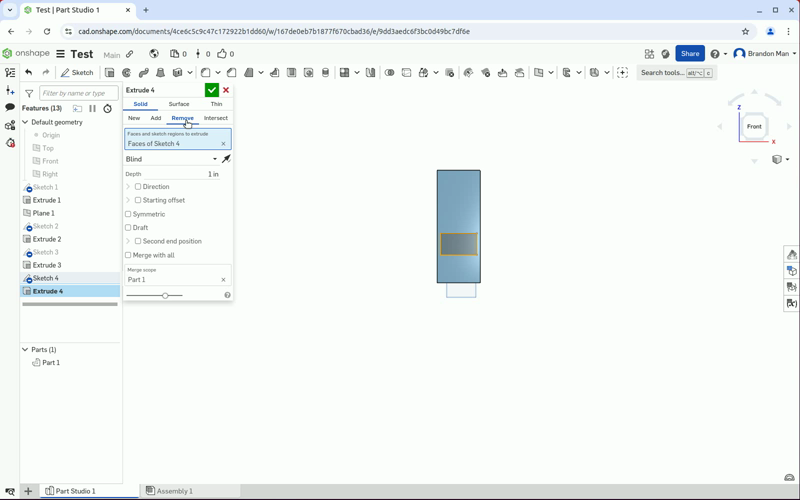
key(tab, 4)
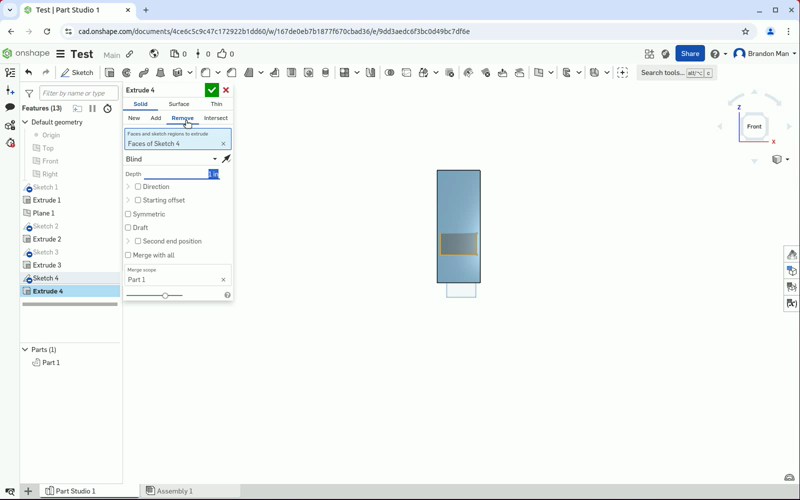
text(4.333)
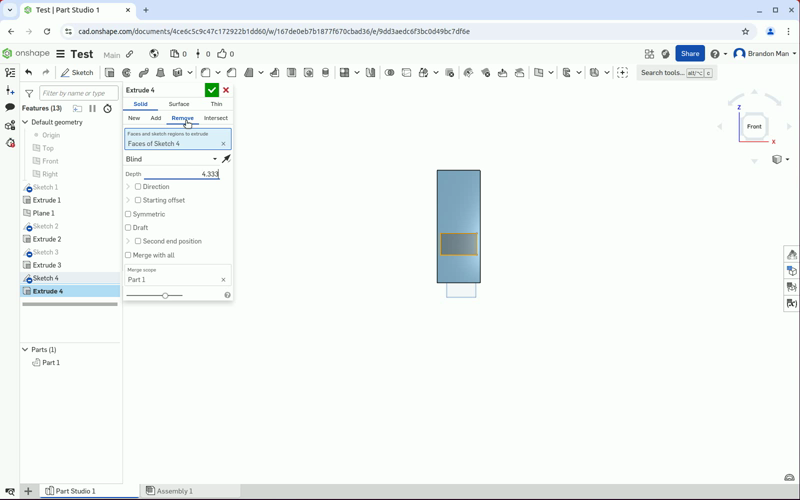
key(tab, 6)
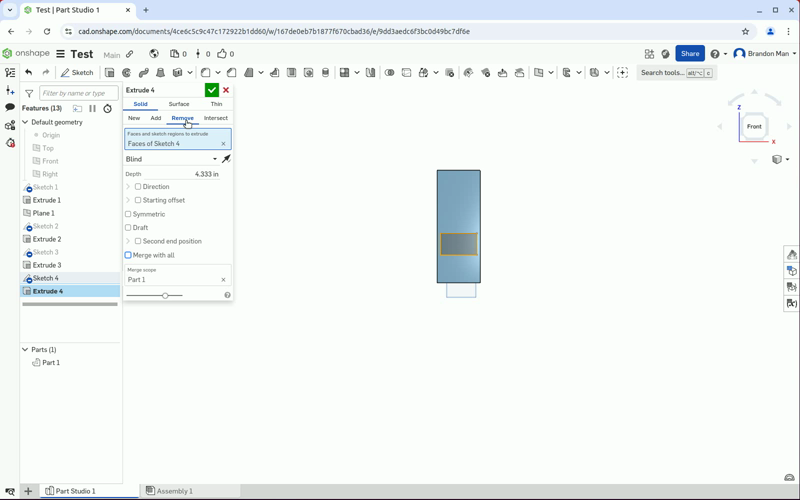
key(space)
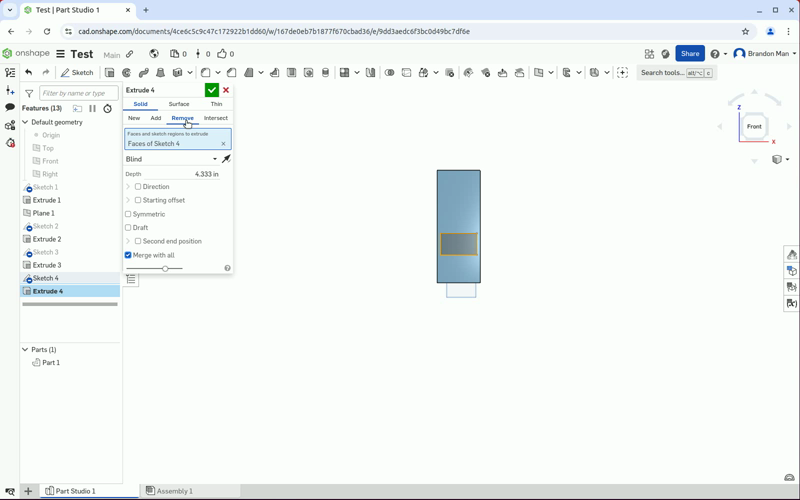
key(enter)
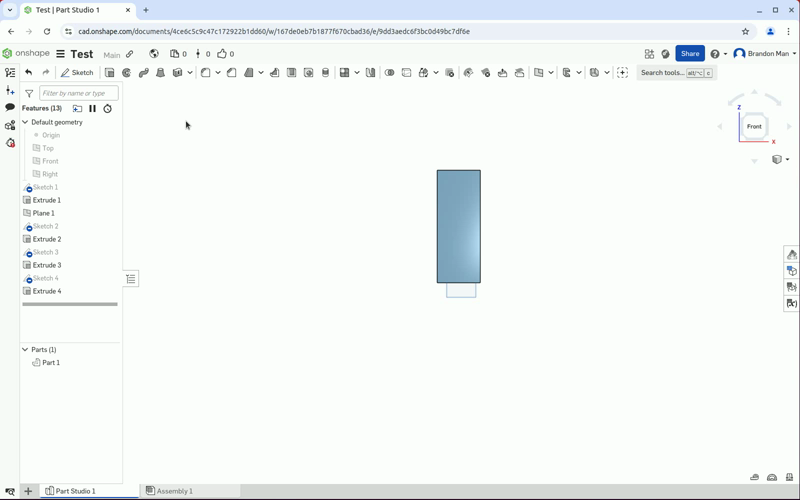
key(shift+h)
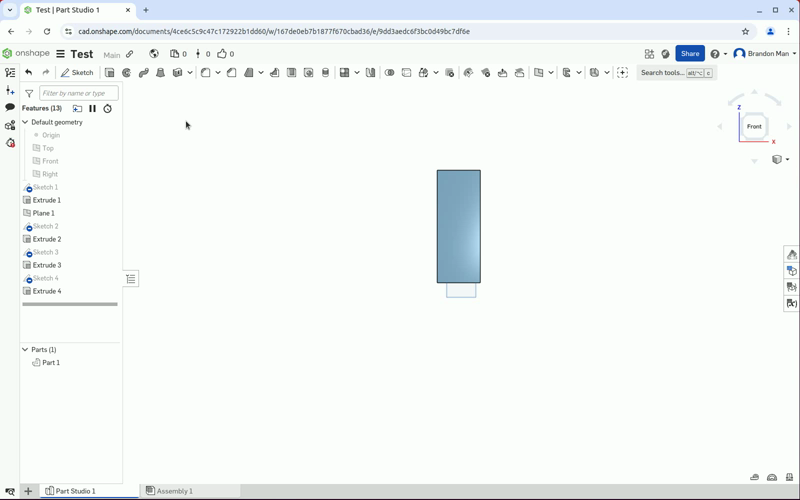
key(shift+h)
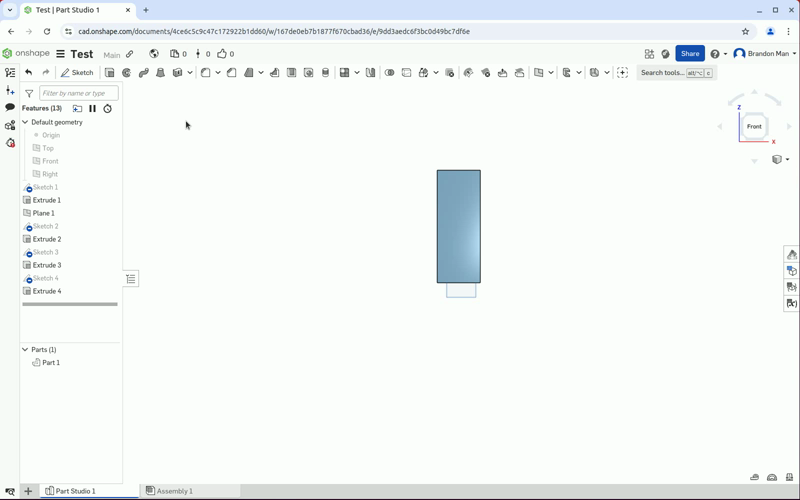
mouse_move(73, 189)
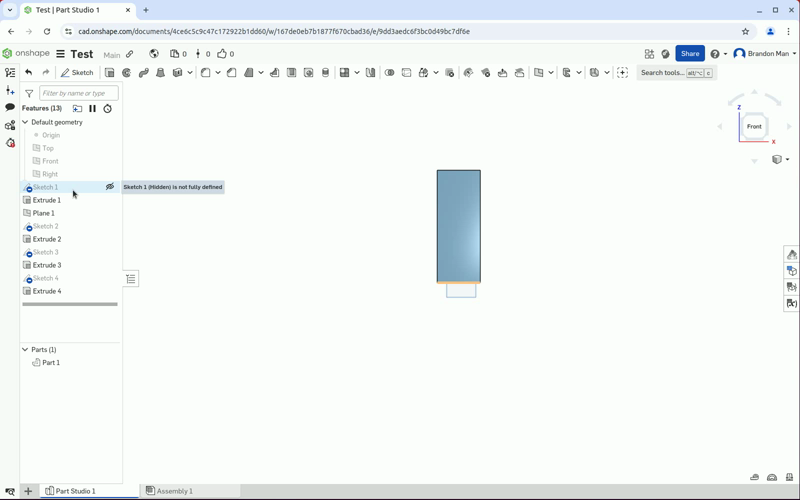
click(73, 189)
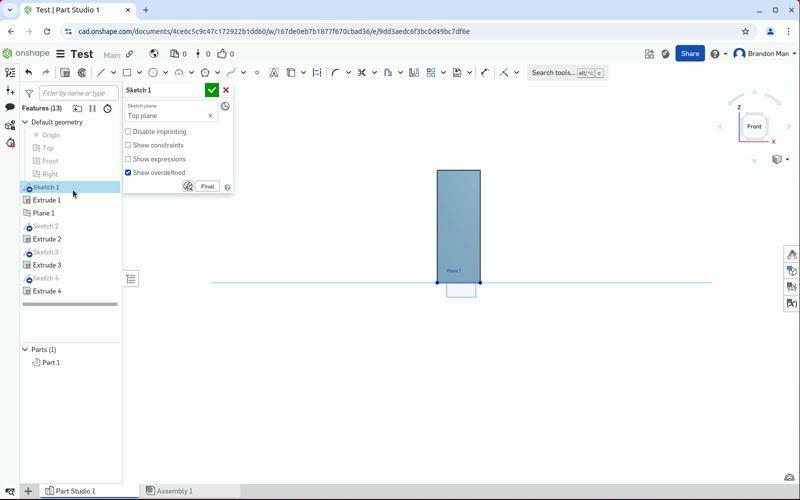
mouse_move(229, 92)
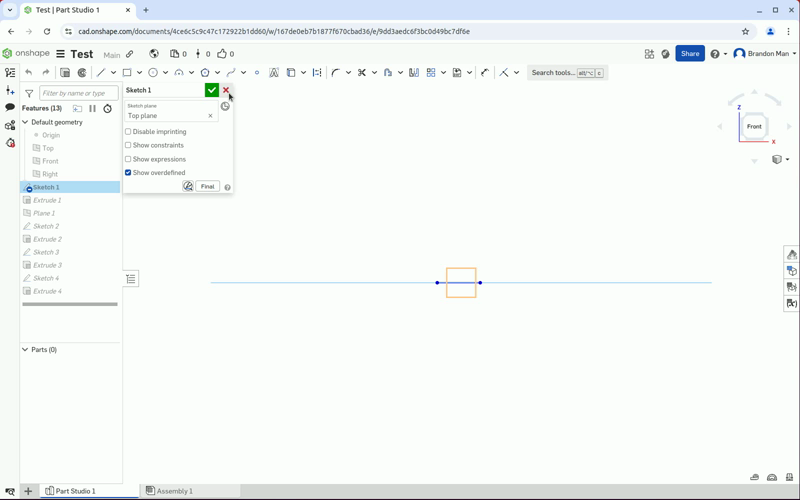
click(229, 92)
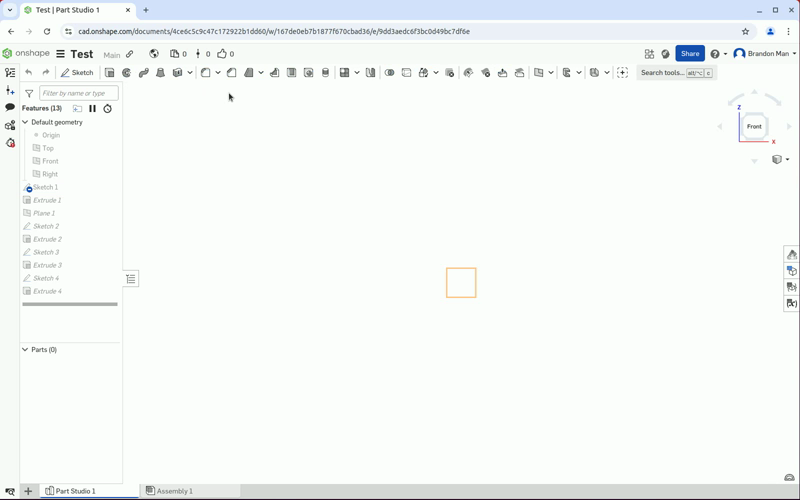
key(shift+s)
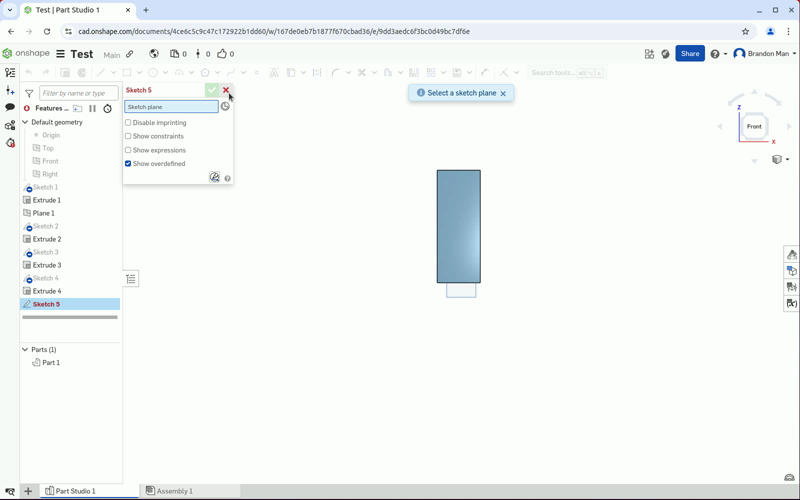
mouse_move(73, 215)
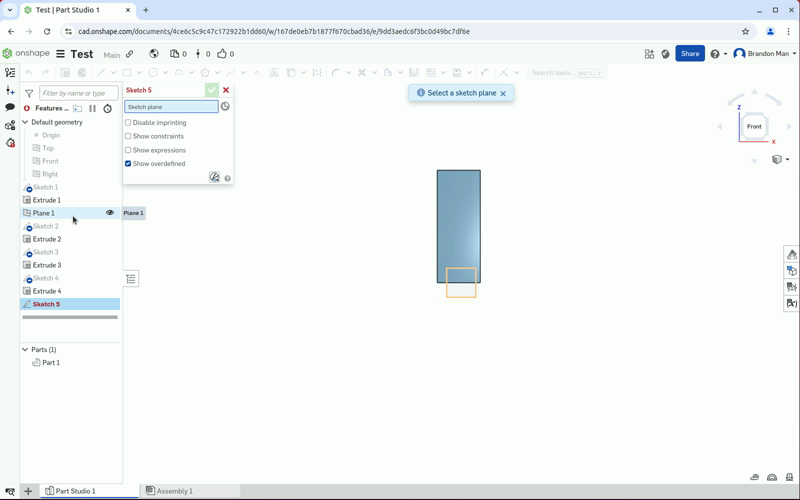
click(73, 215)
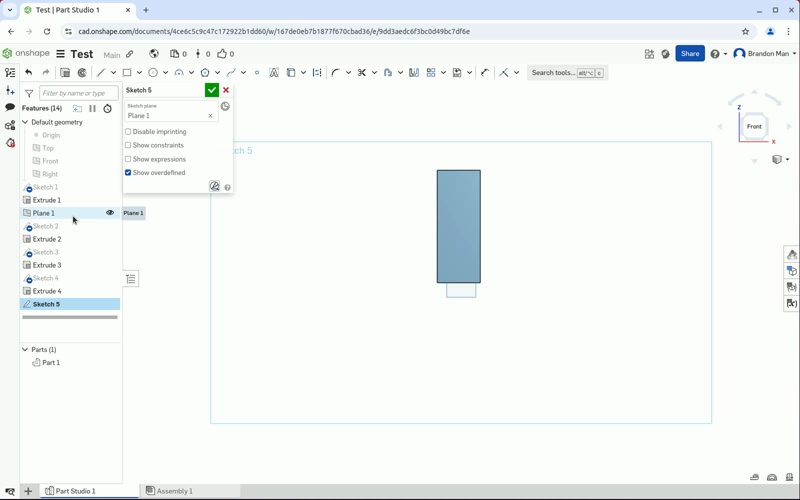
mouse_move(73, 352)
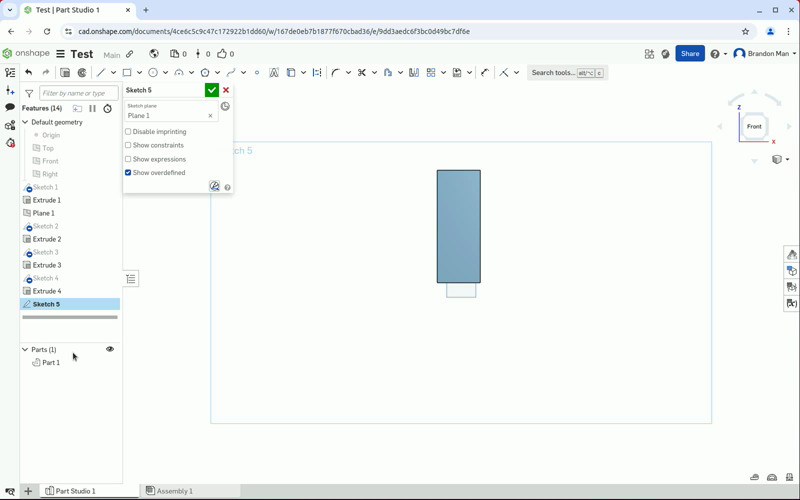
key(y)
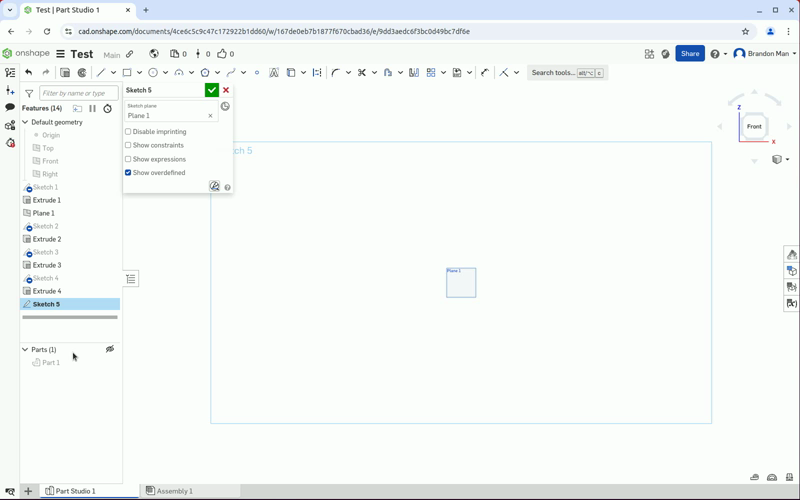
key(l)
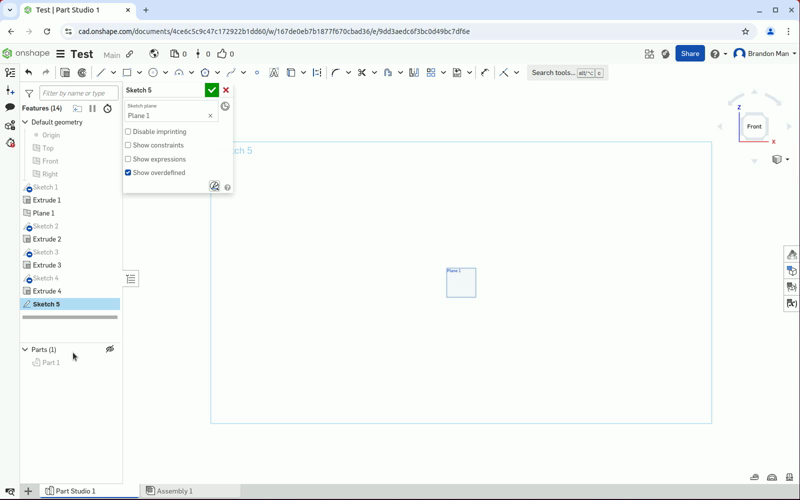
key_down(shift)
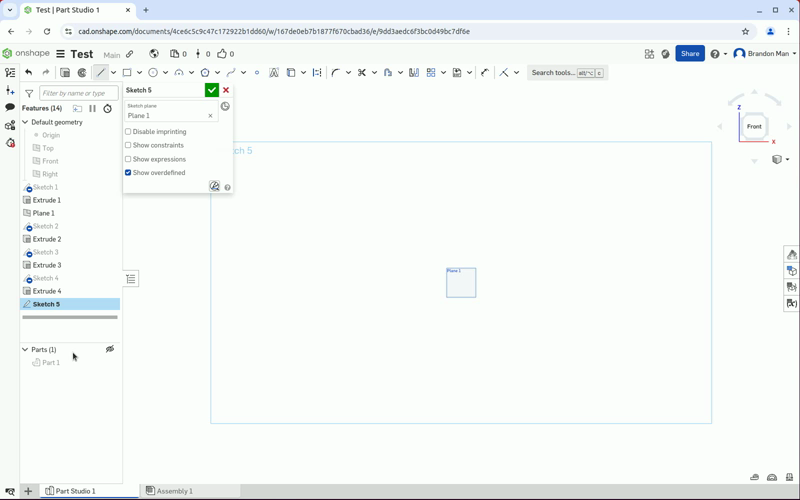
mouse_move(440, 280)
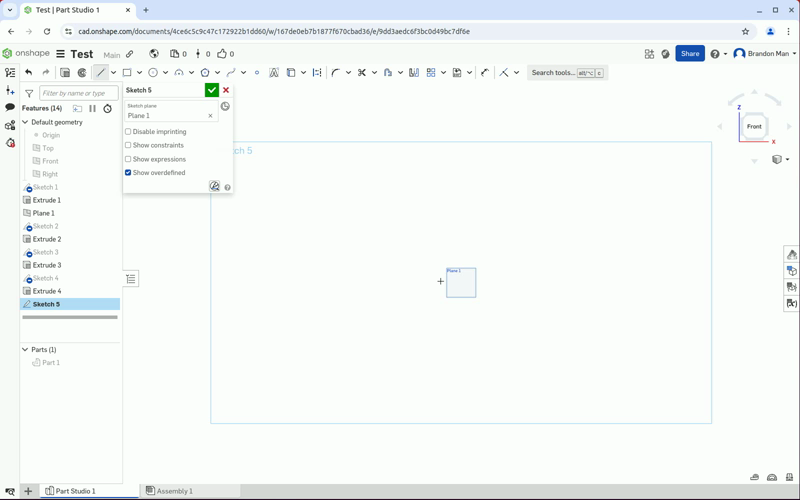
click(440, 280)
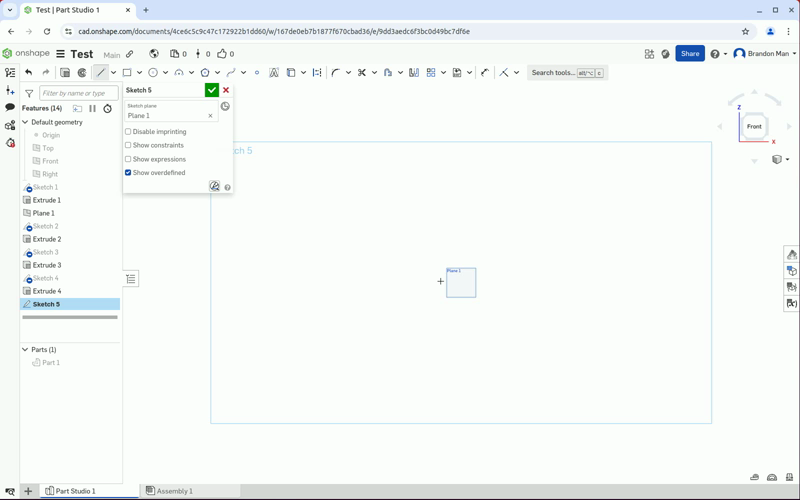
key_up(shift)
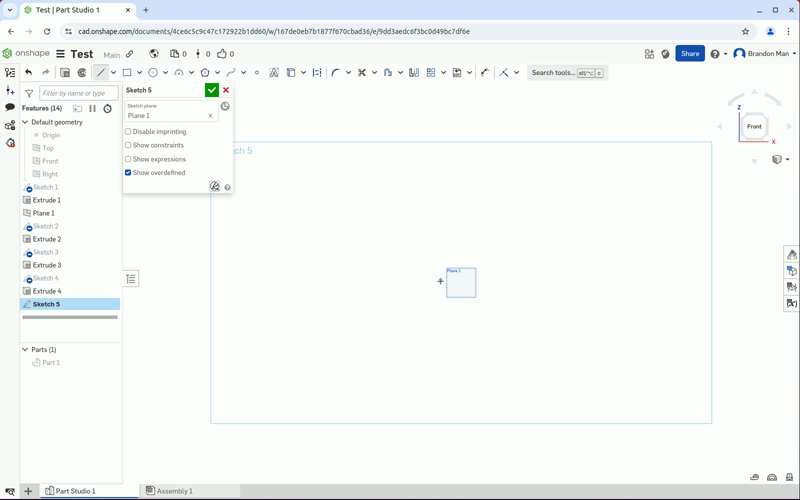
key_down(shift)
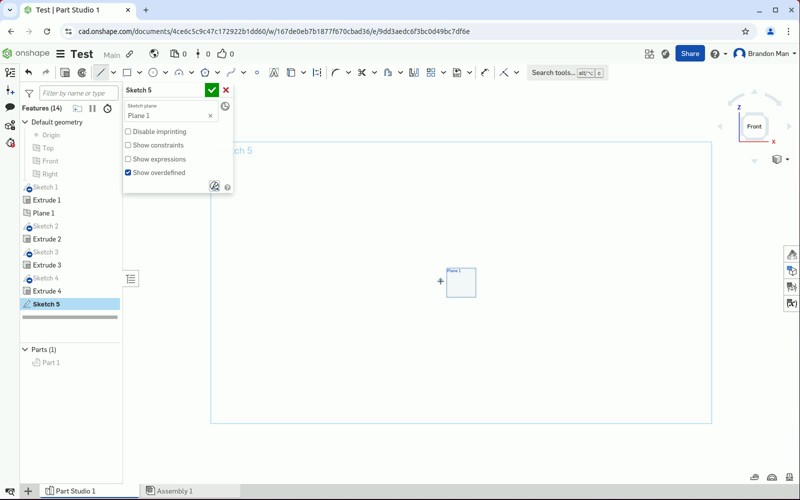
mouse_move(470, 280)
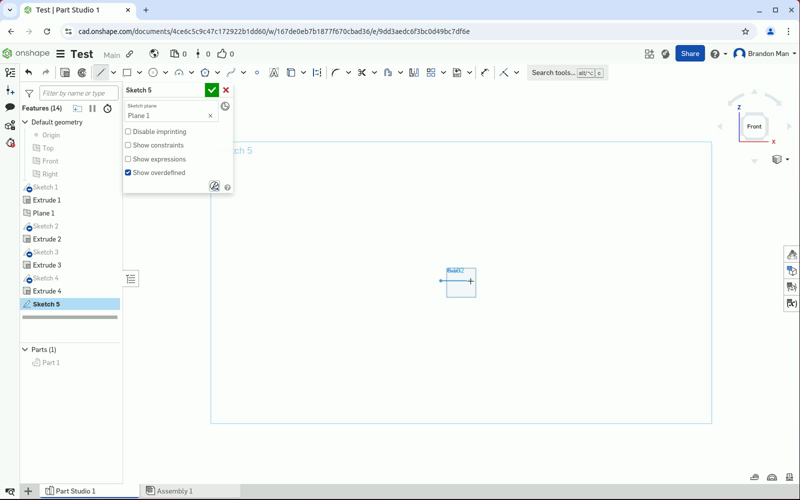
mouse_move(476, 280)
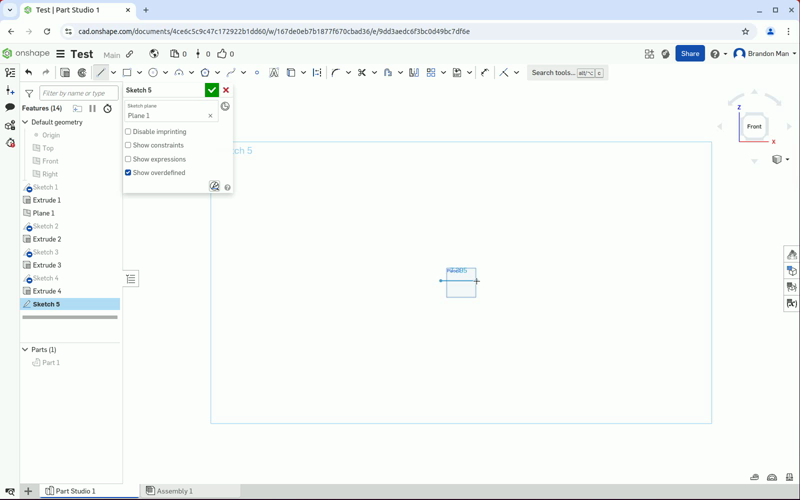
click(476, 280)
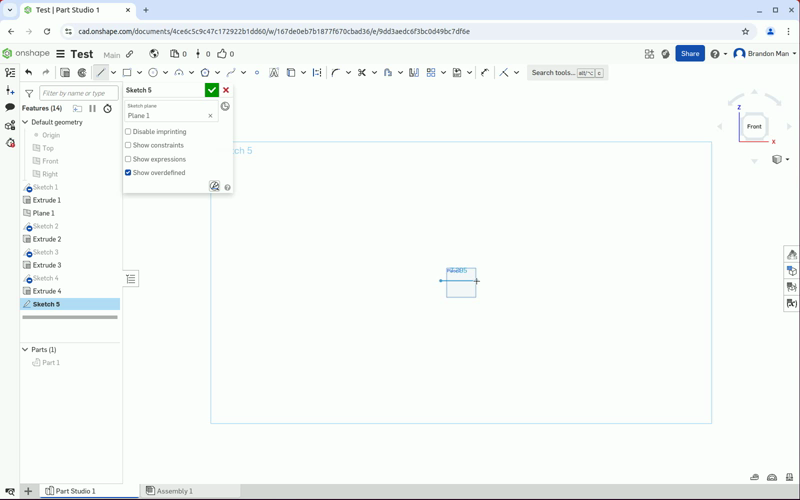
key_up(shift)
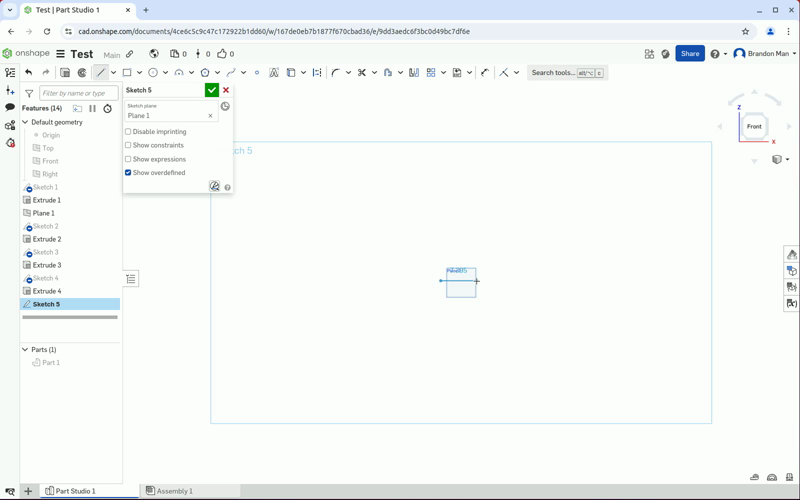
key_down(shift)
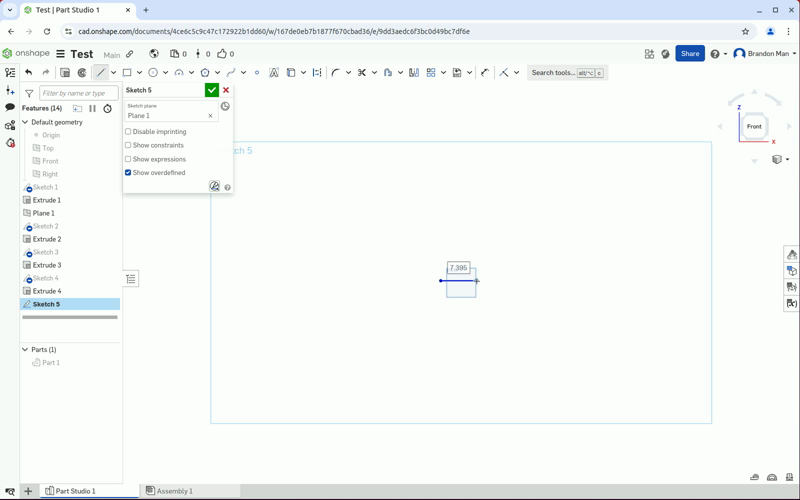
mouse_move(506, 280)
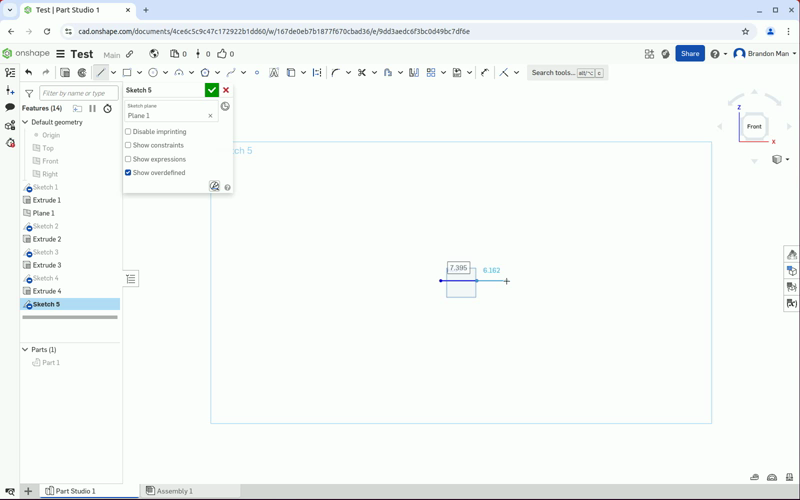
mouse_move(476, 258)
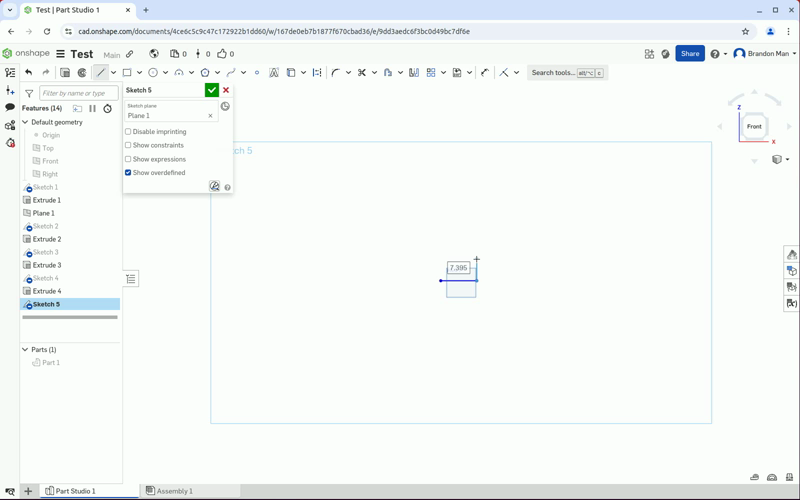
click(476, 258)
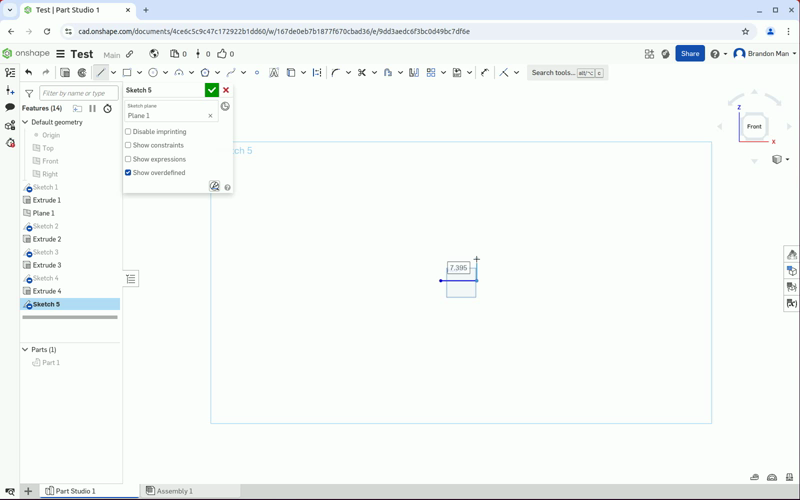
key_up(shift)
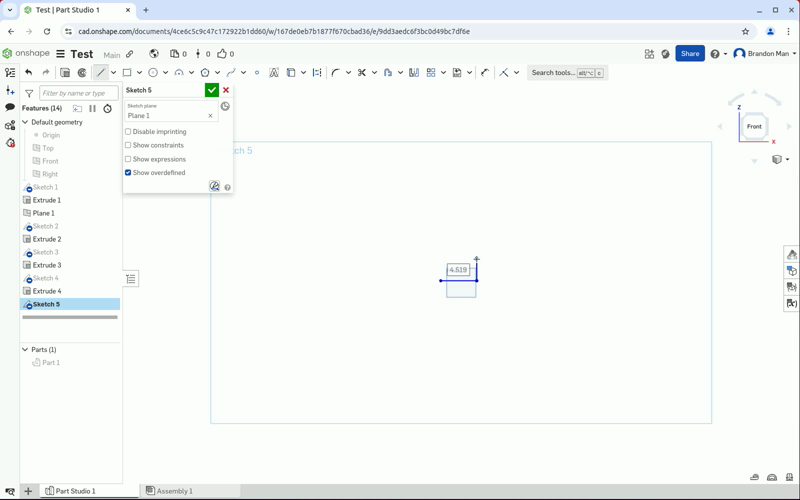
key_down(shift)
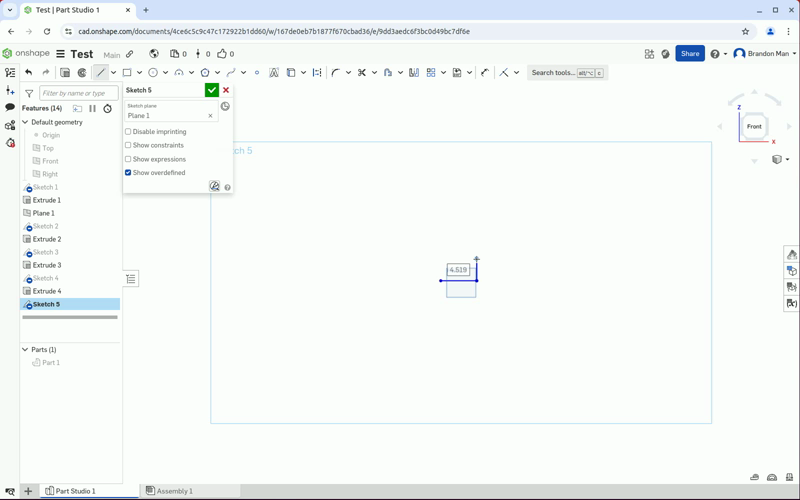
mouse_move(506, 258)
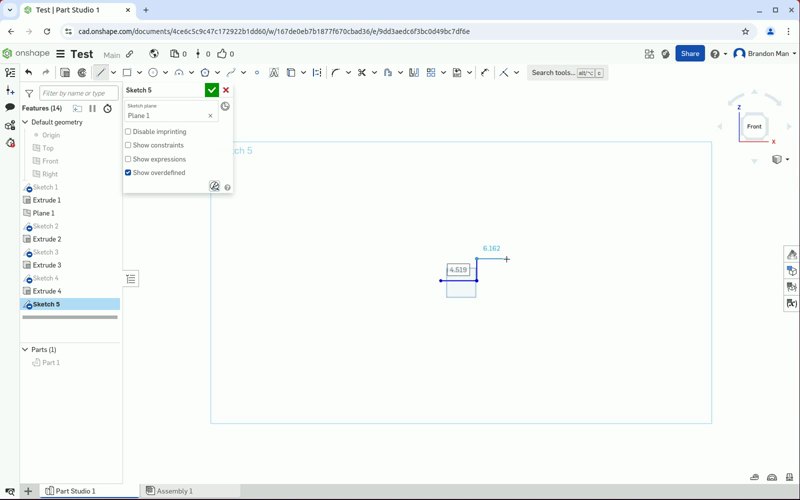
mouse_move(440, 258)
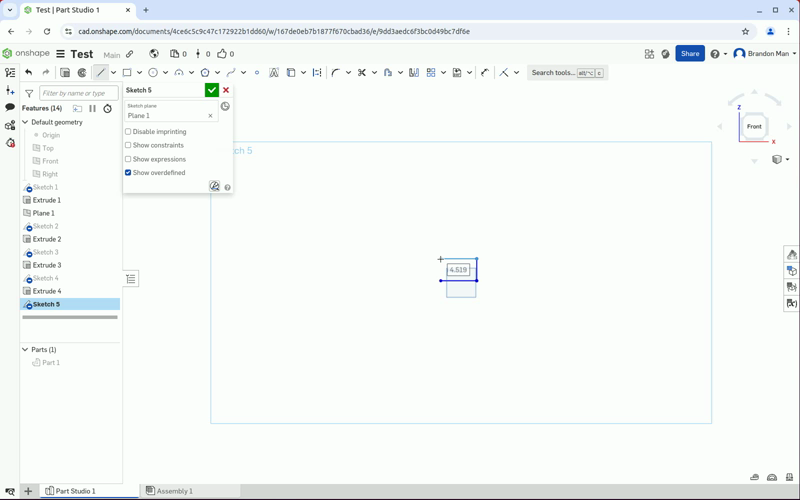
click(440, 258)
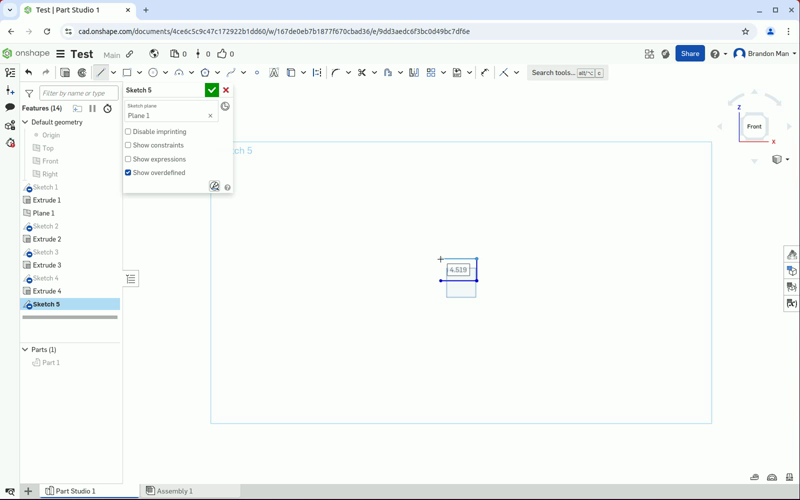
key_up(shift)
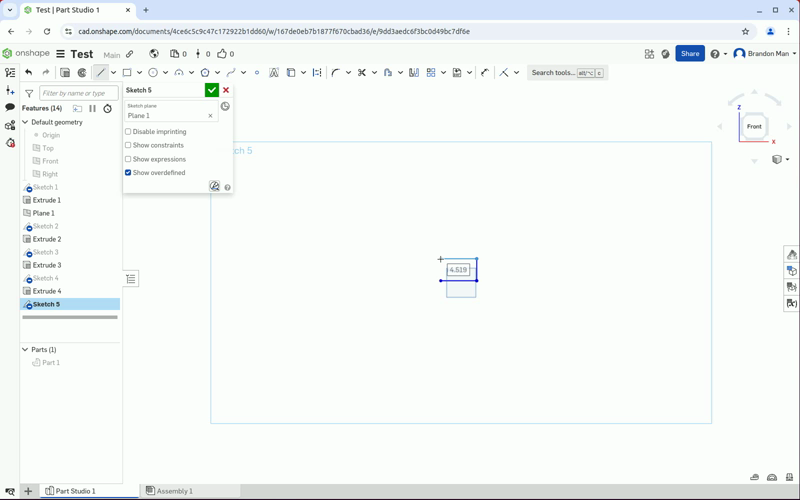
mouse_move(470, 258)
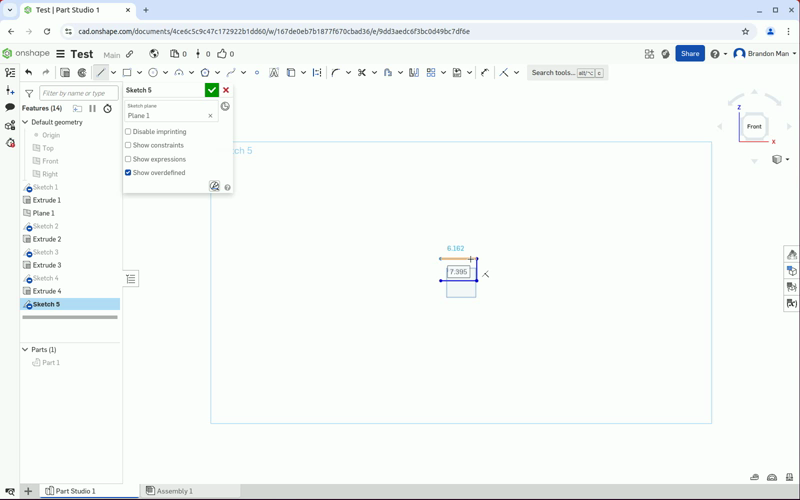
key_down(shift)
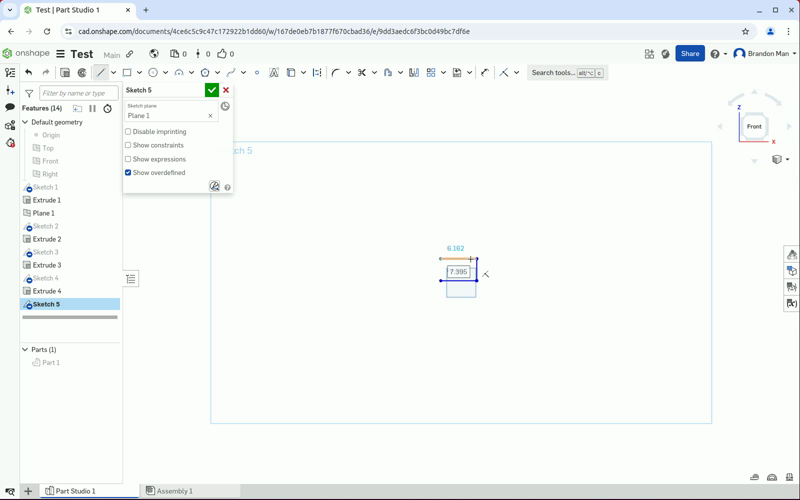
mouse_move(440, 280)
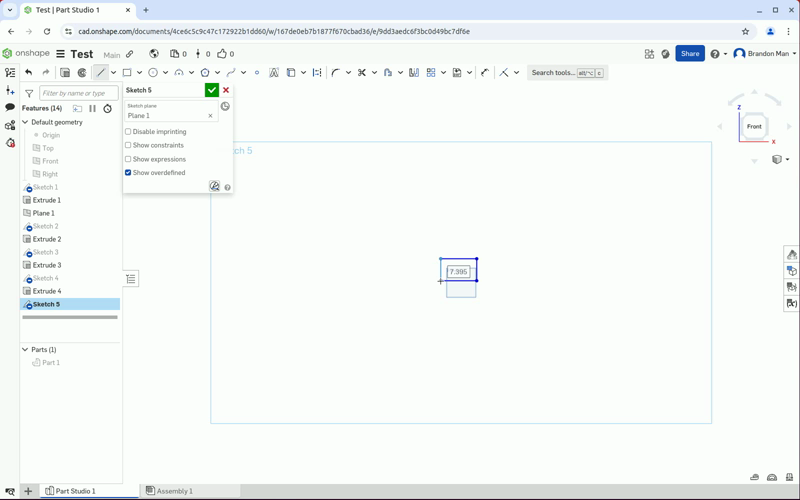
key_up(shift)
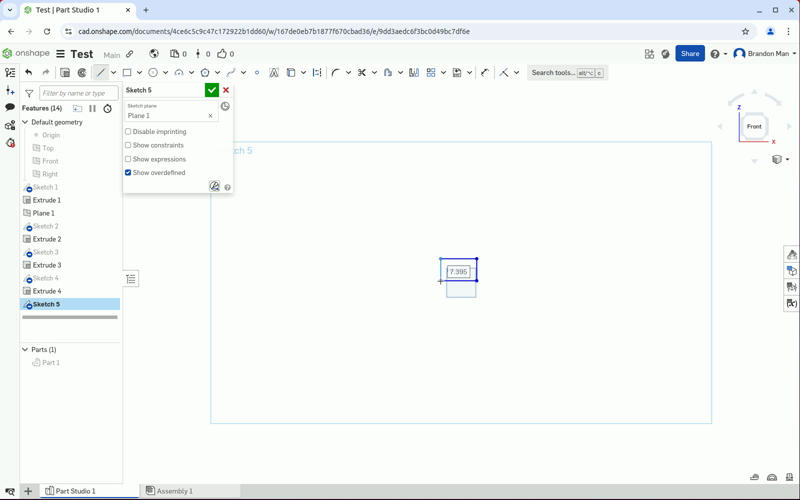
click(440, 280)
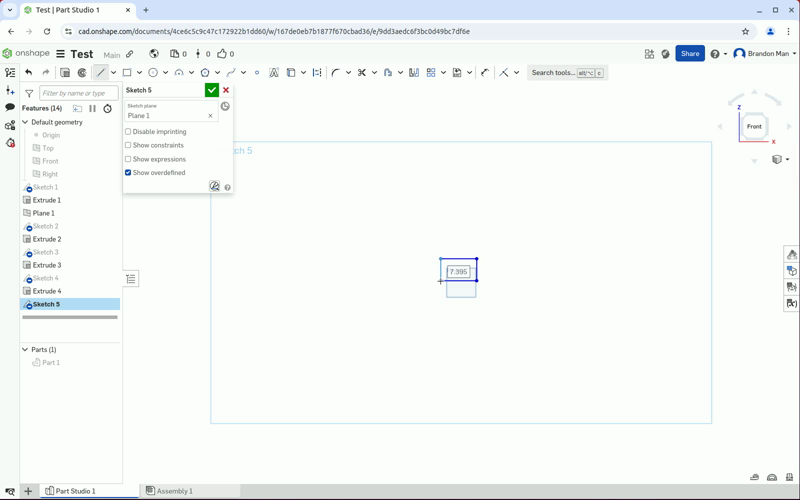
key(esc)
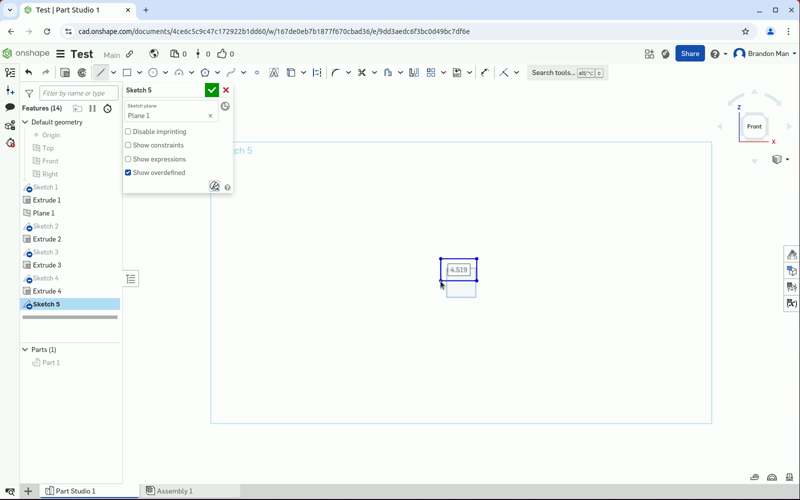
mouse_move(461, 270)
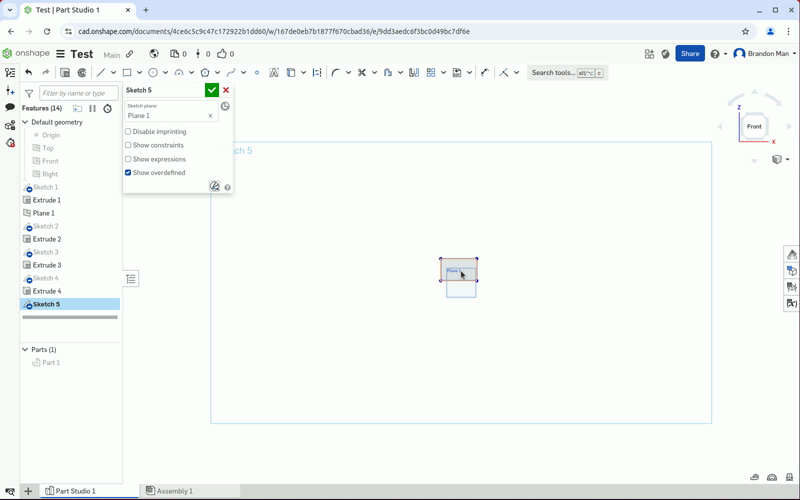
scroll(6)
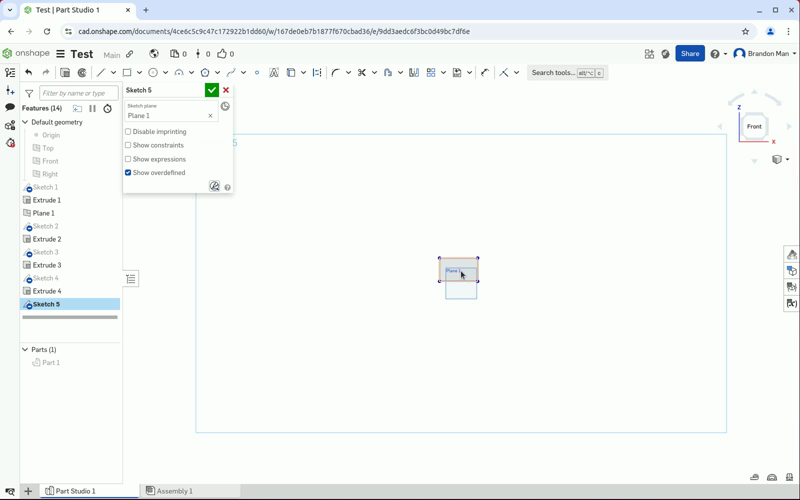
scroll(6)
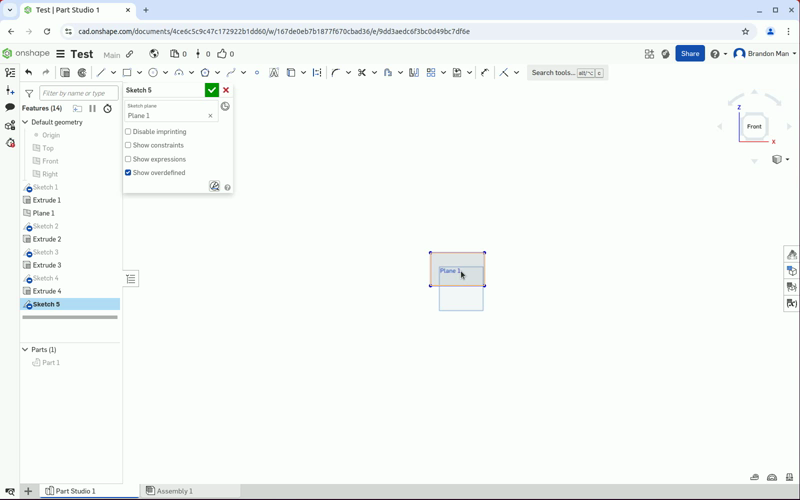
scroll(6)
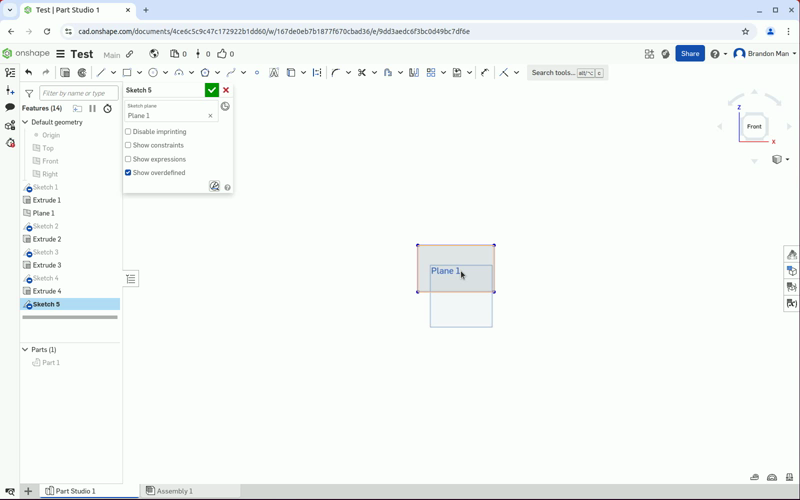
scroll(6)
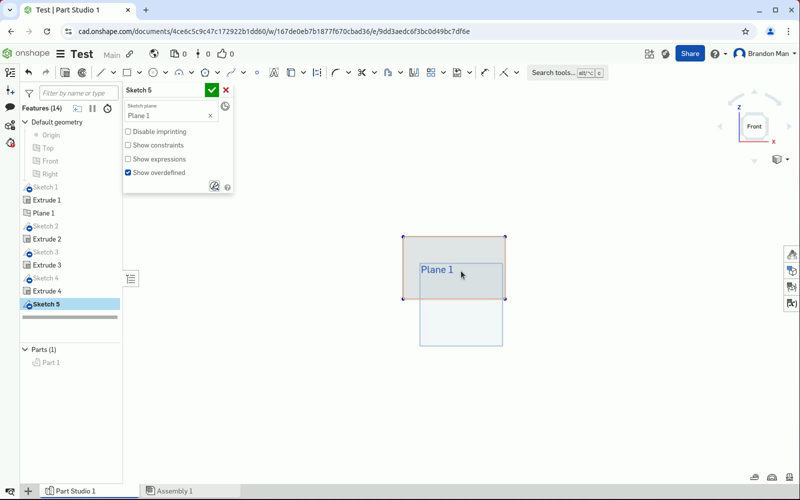
scroll(6)
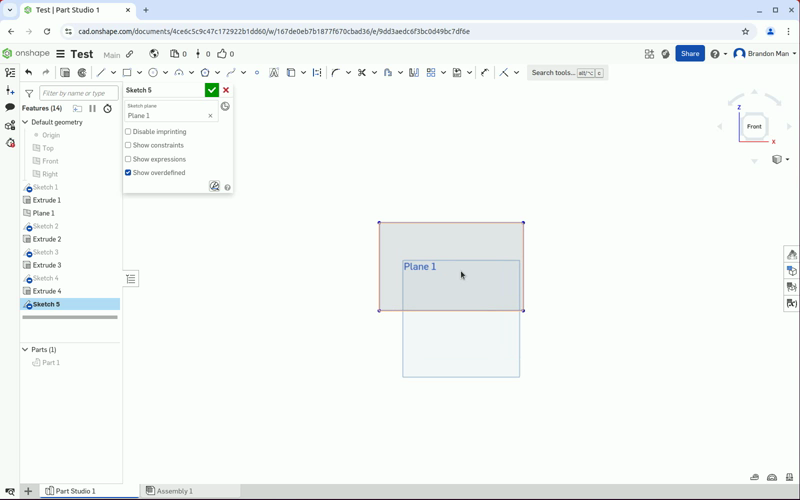
scroll(6)
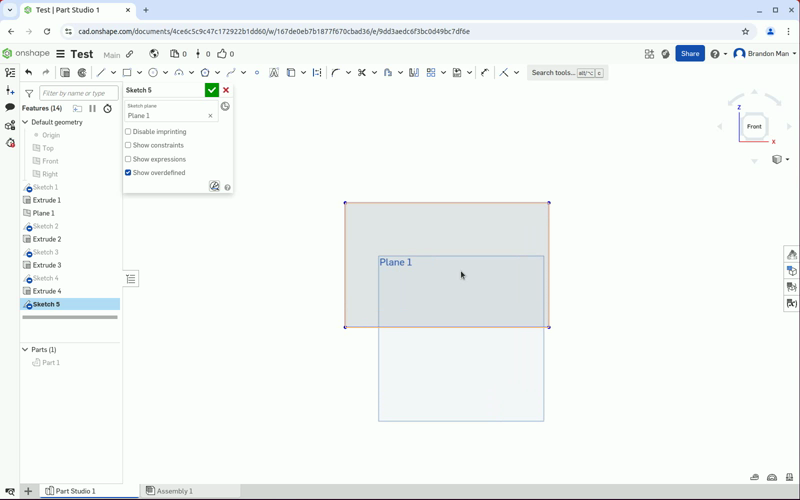
scroll(6)
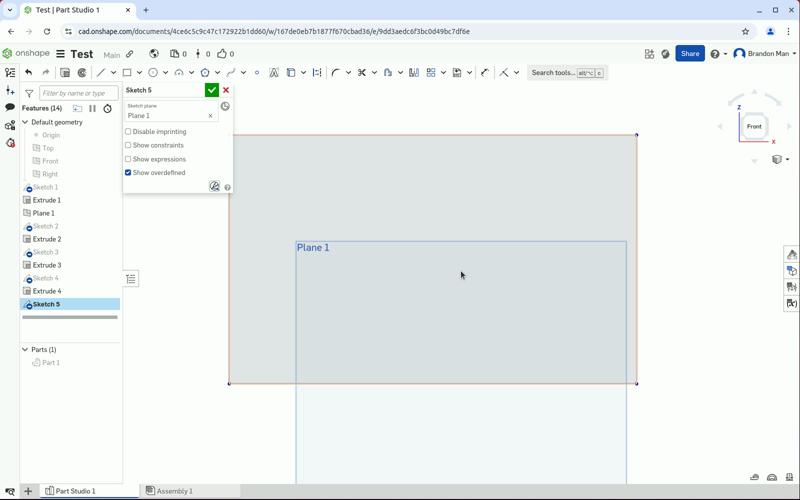
click(461, 270)
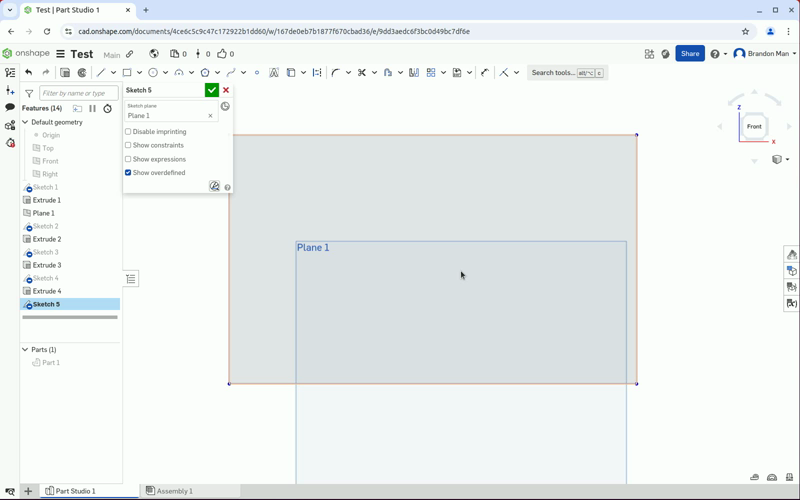
scroll(-6)
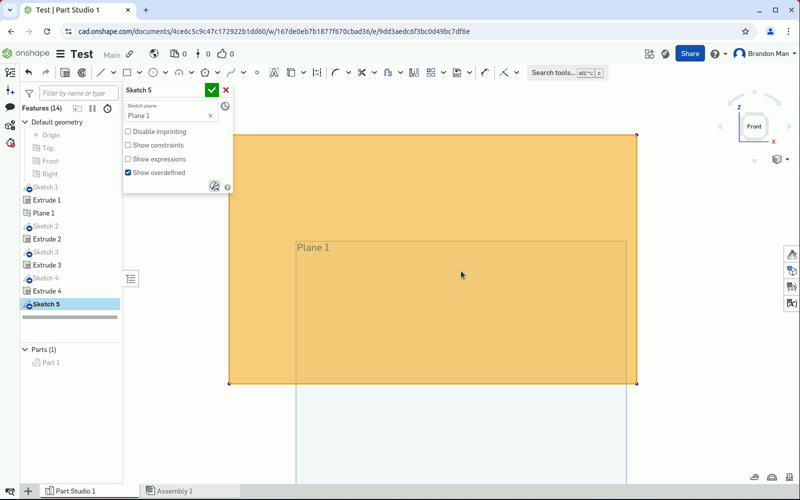
scroll(-6)
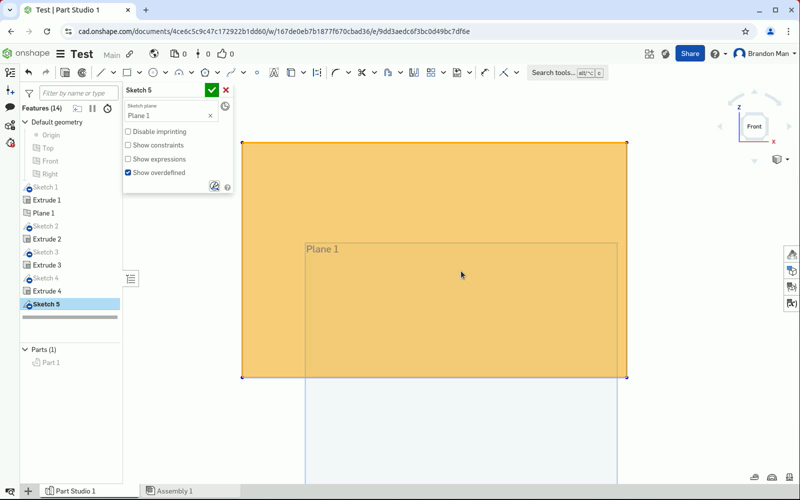
scroll(-6)
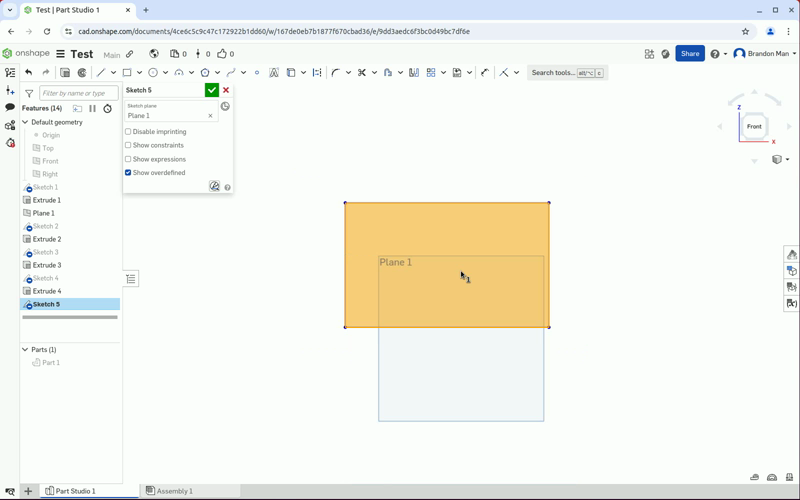
scroll(-6)
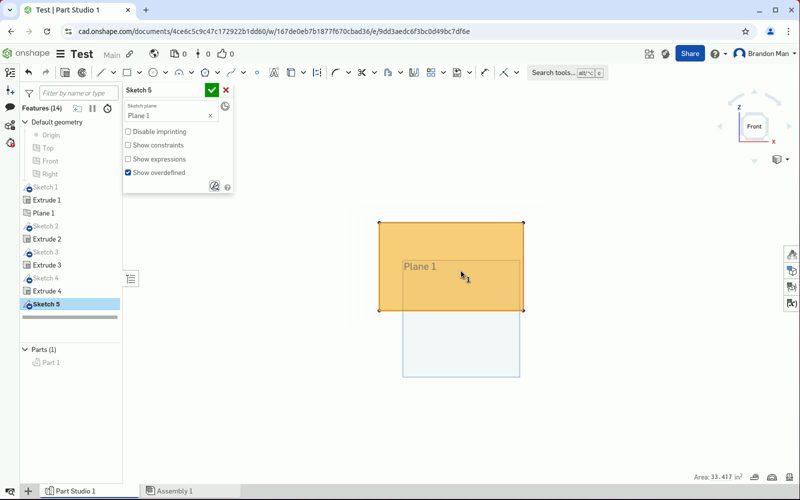
scroll(-6)
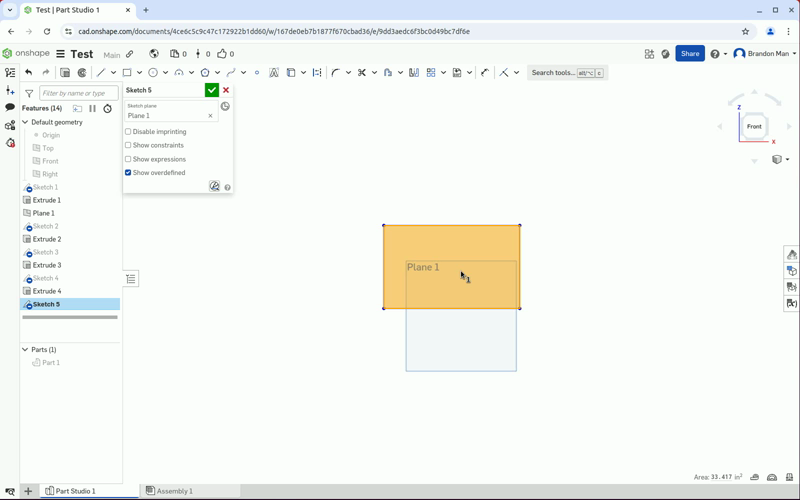
scroll(-6)
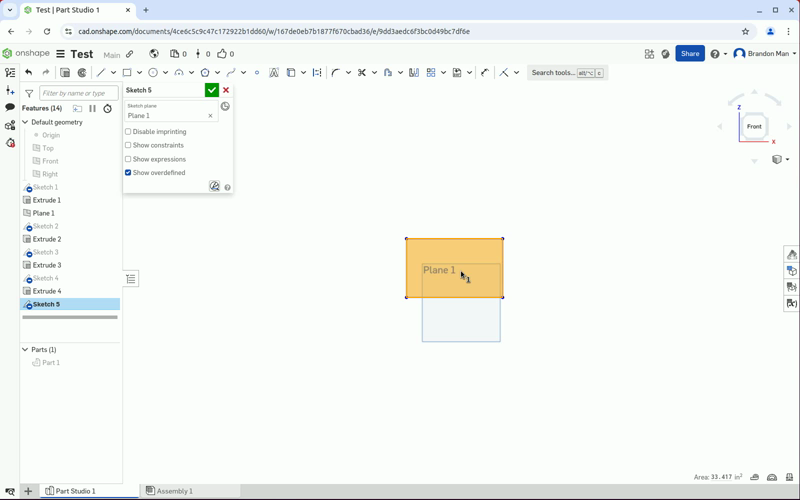
scroll(-6)
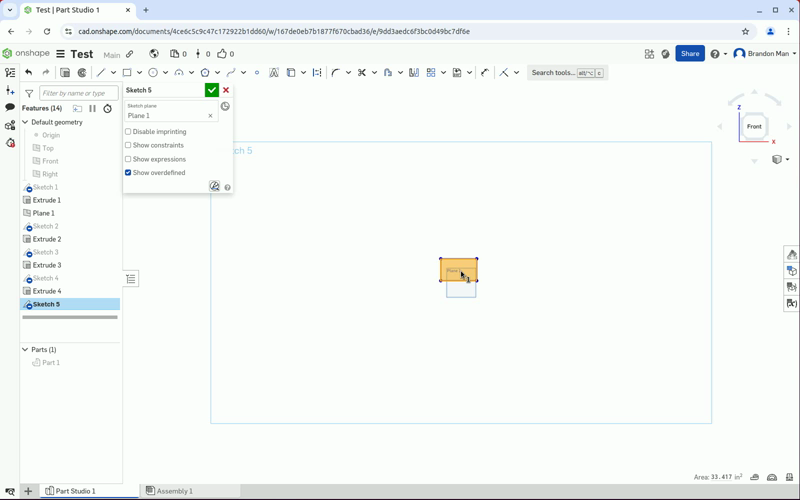
mouse_move(73, 352)
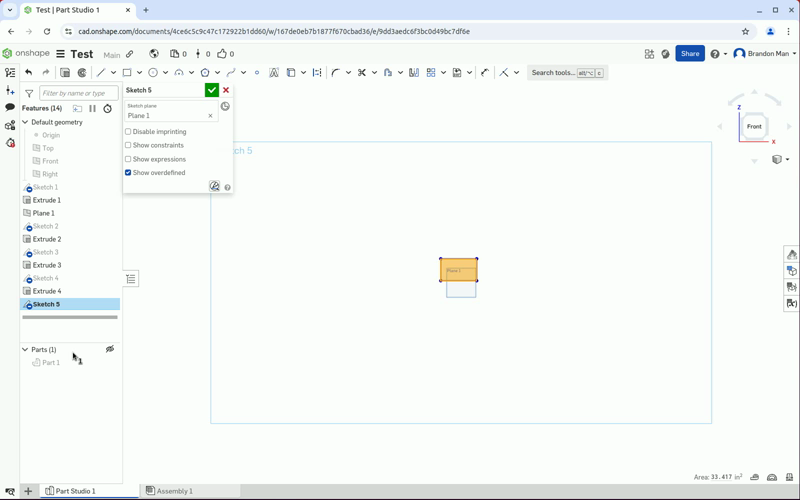
key(shift+y)
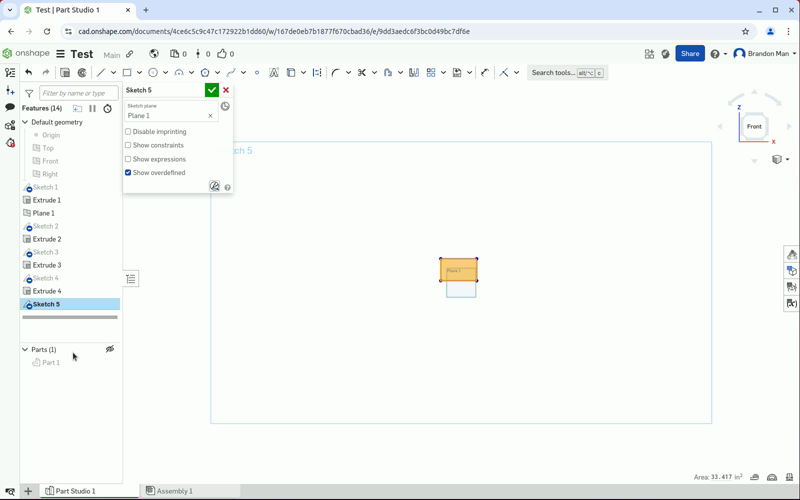
key(shift+e)
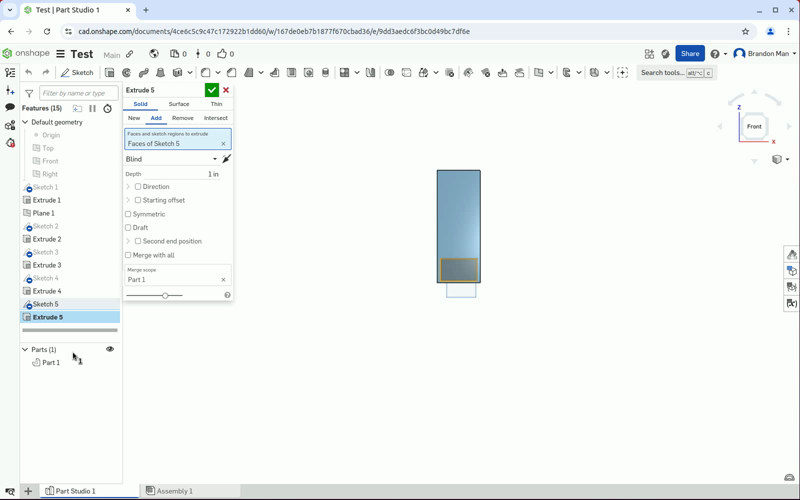
mouse_move(143, 106)
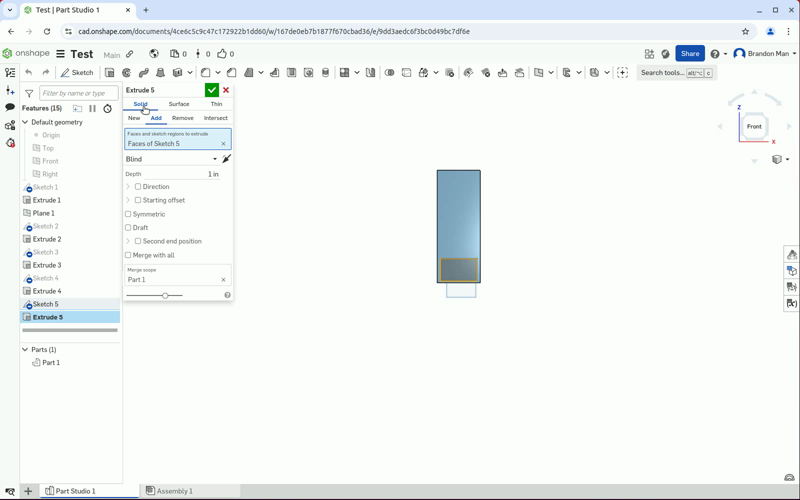
click(143, 106)
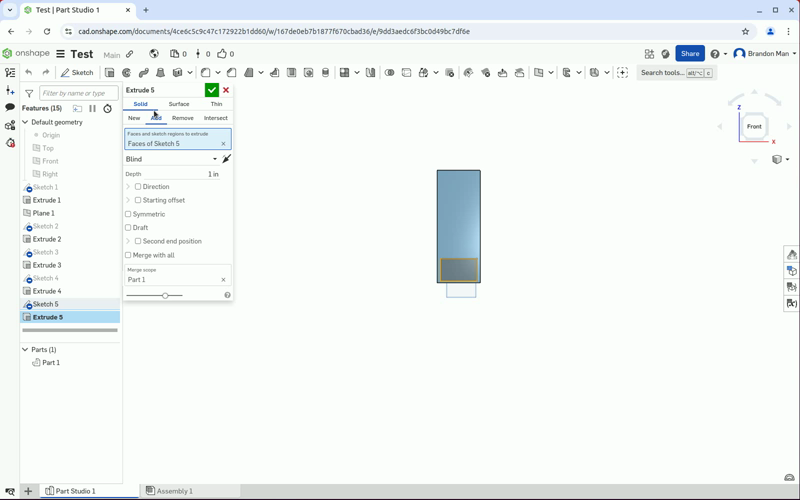
mouse_move(186, 120)
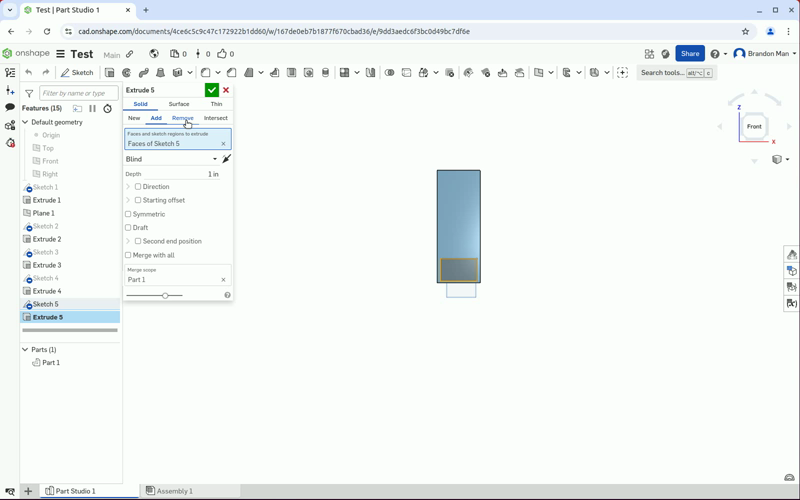
click(186, 120)
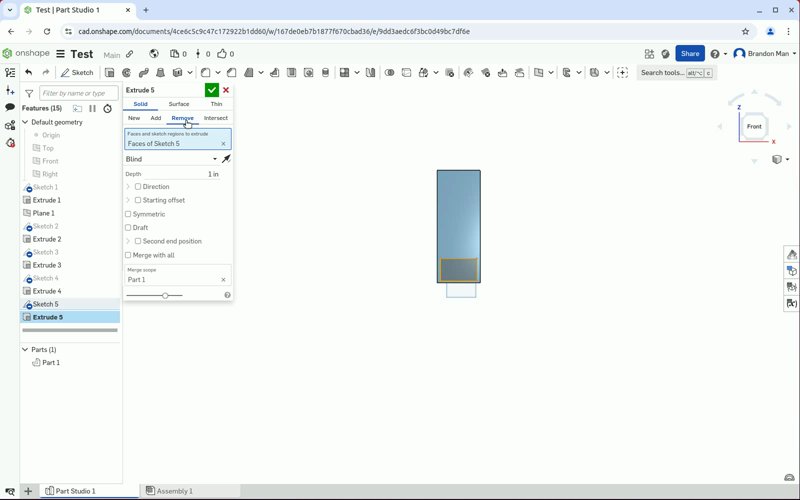
key(tab, 4)
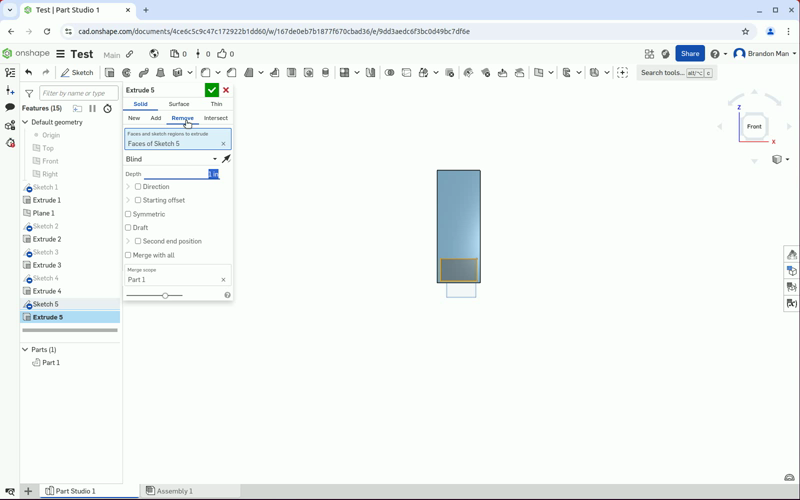
text(4.333)
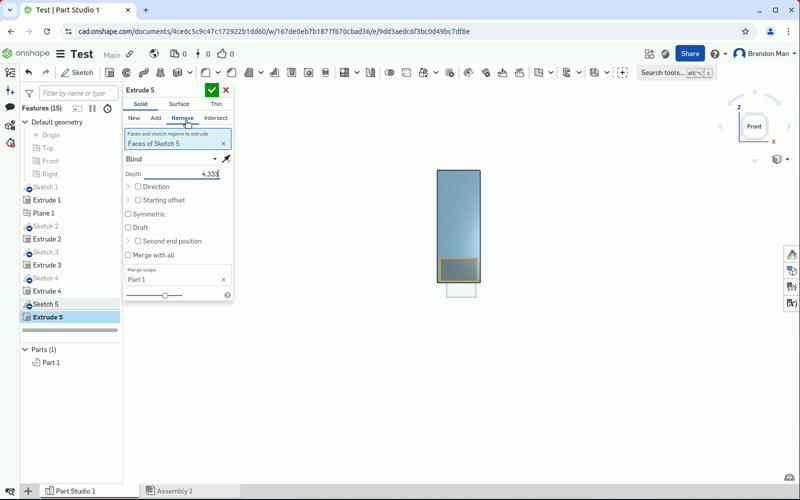
key(tab, 6)
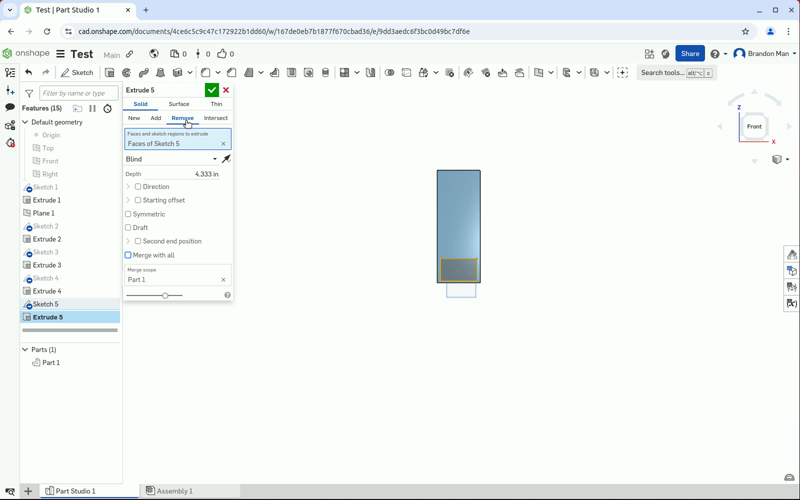
key(space)
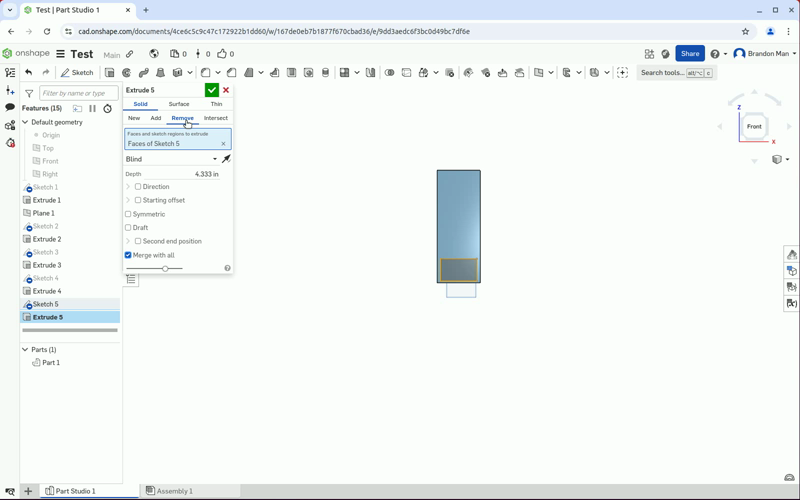
key(enter)
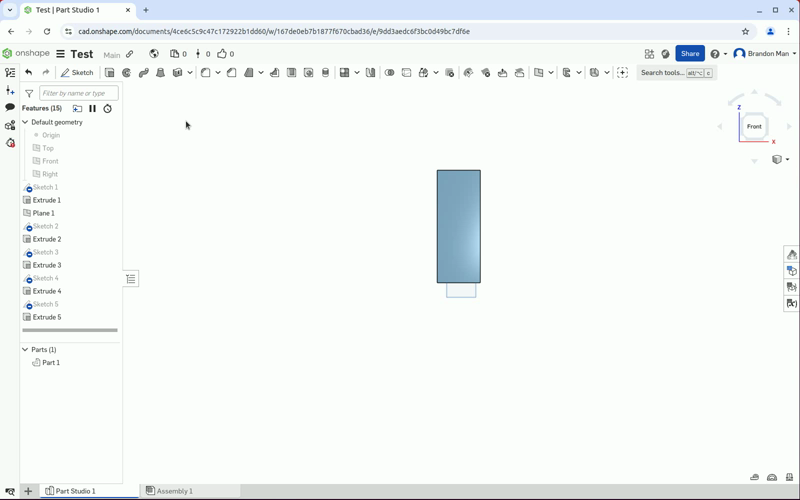
key(shift+h)
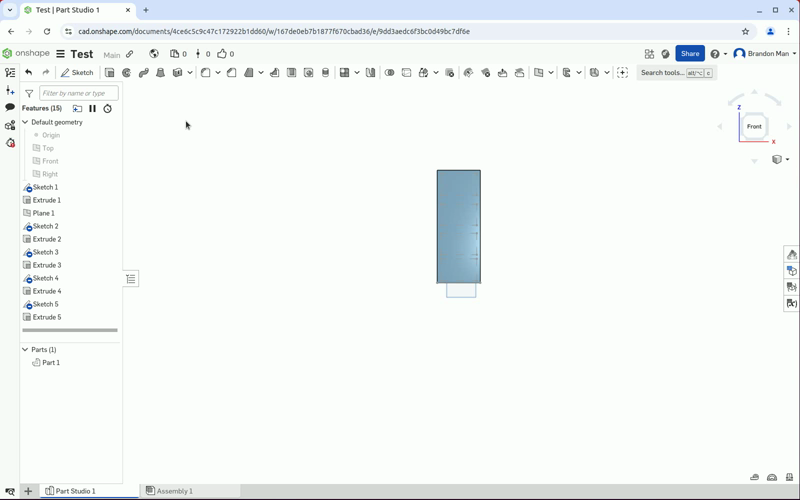
key(shift+h)
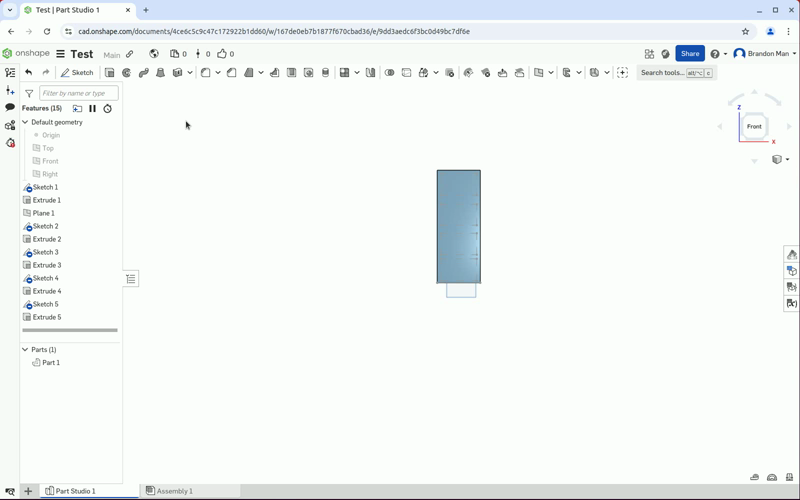
key(shift+7)
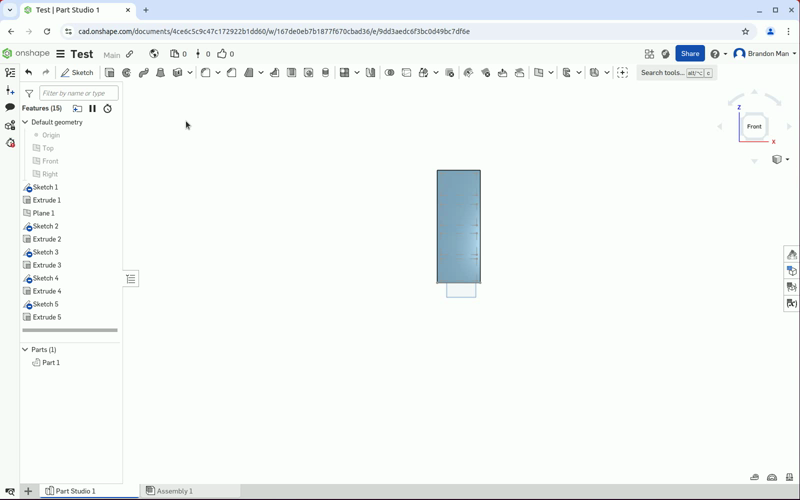
key(left, 2)
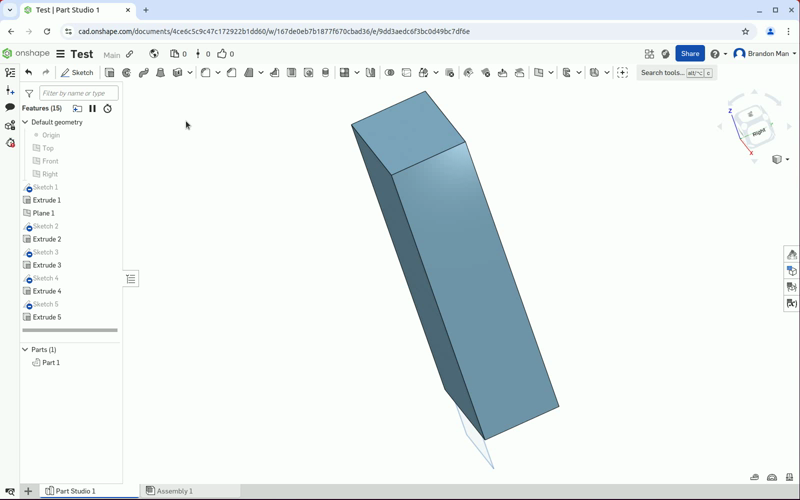
key(down, 2)
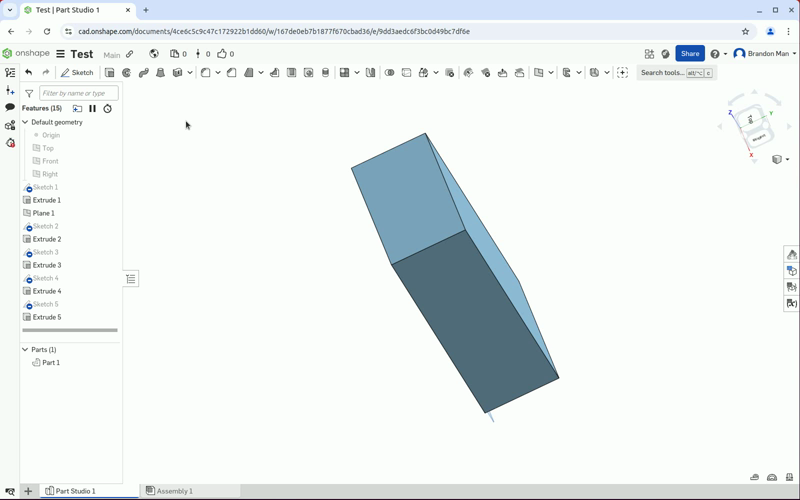
key(up, 2)
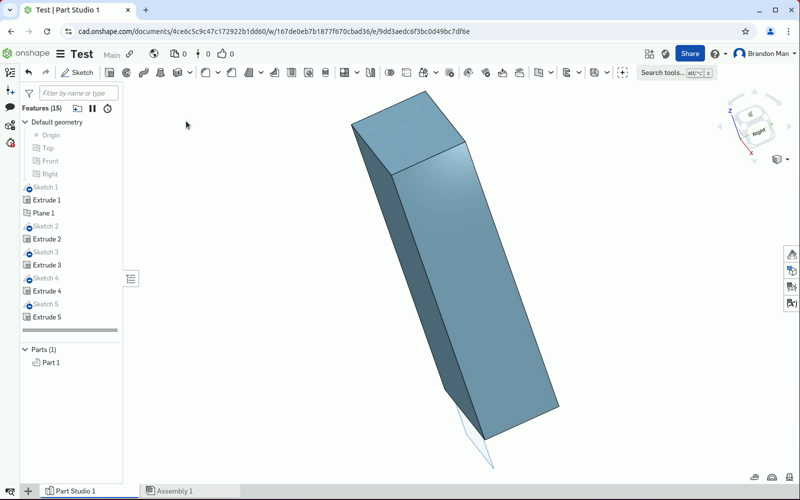
key(right, 2)
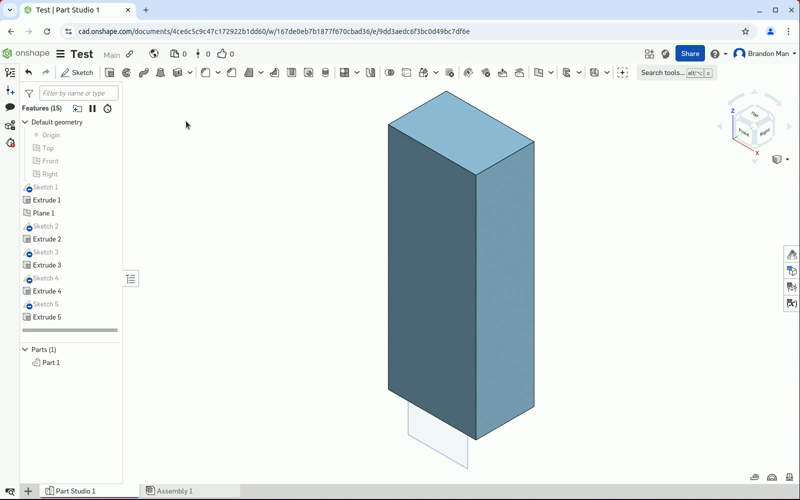
mouse_move(73, 189)
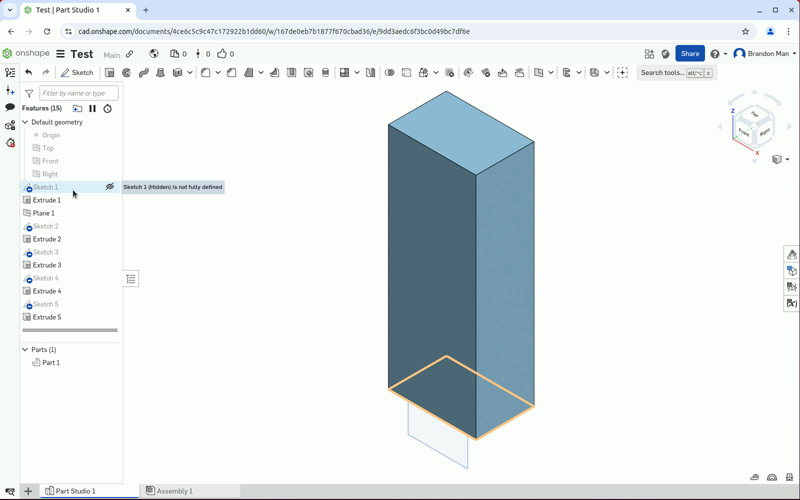
click(73, 189)